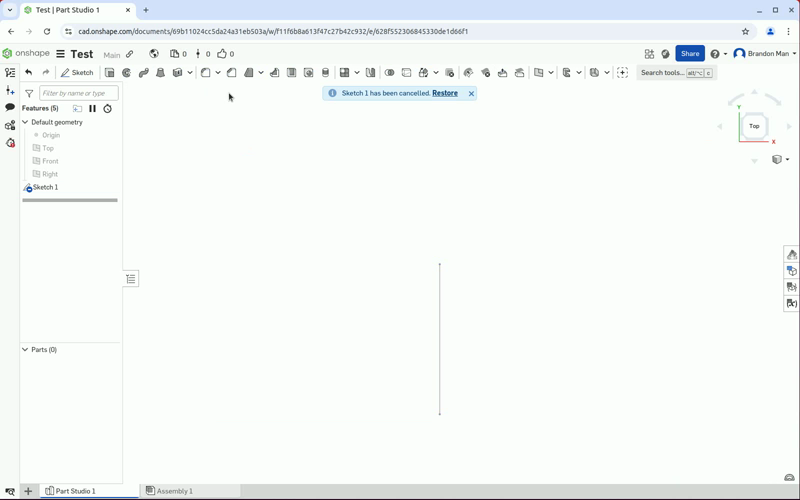
key(shift+h)
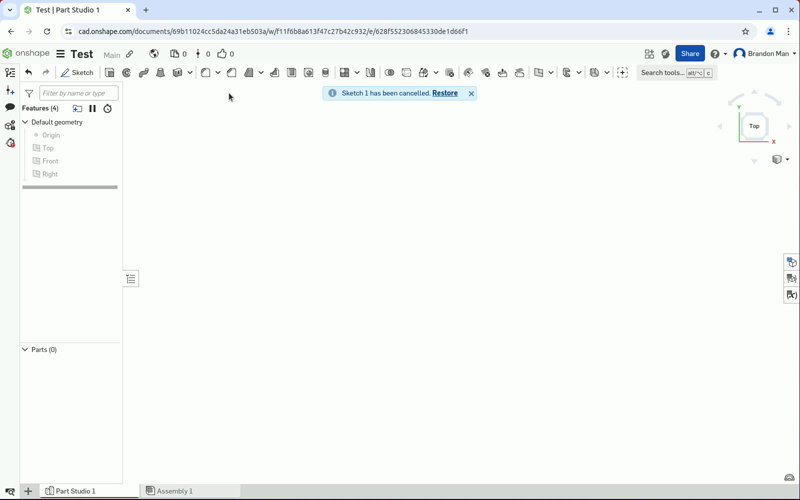
mouse_move(73, 352)
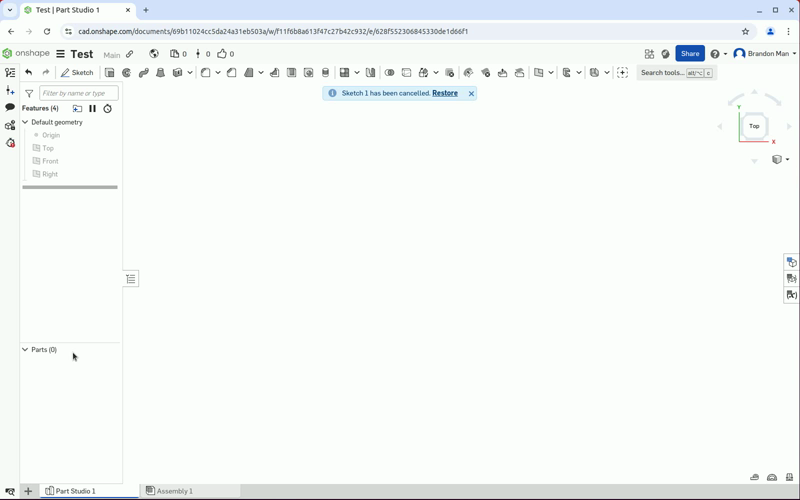
key(y)
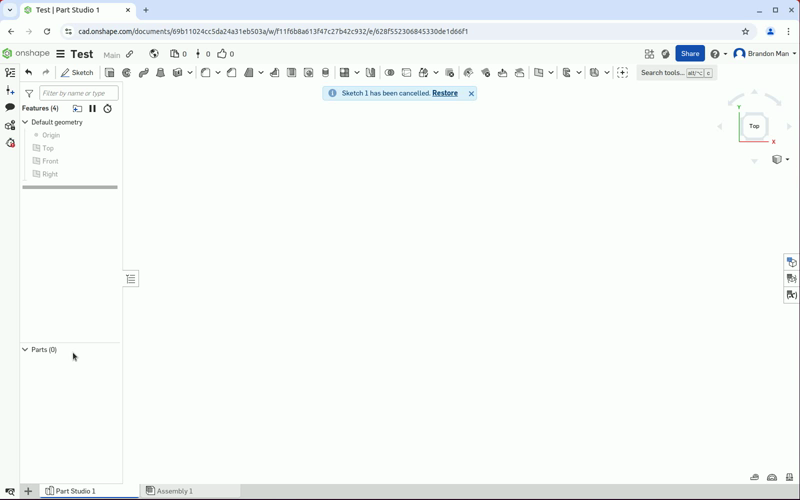
key(shift+p)
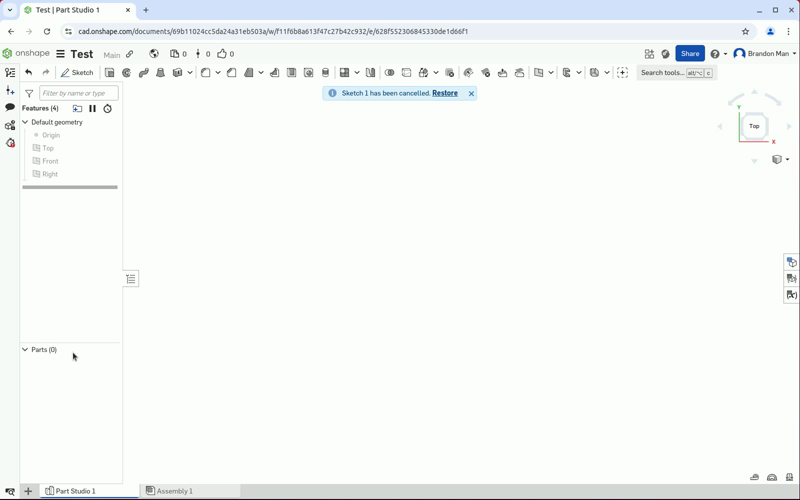
key(space)
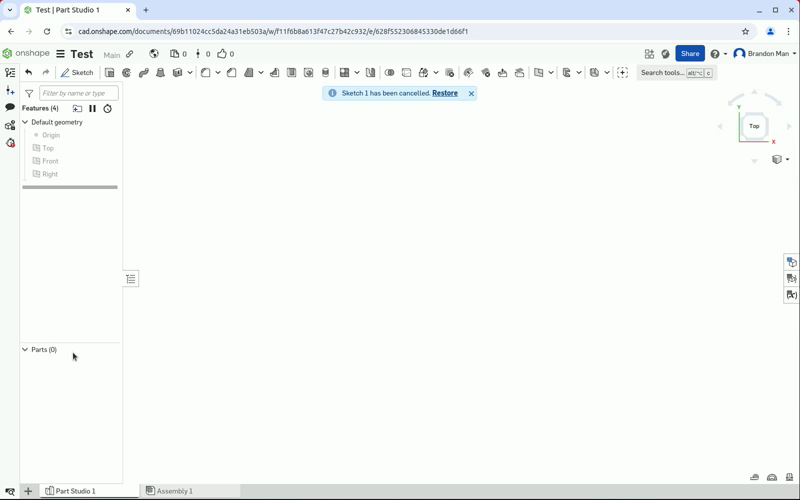
key_down(shift)
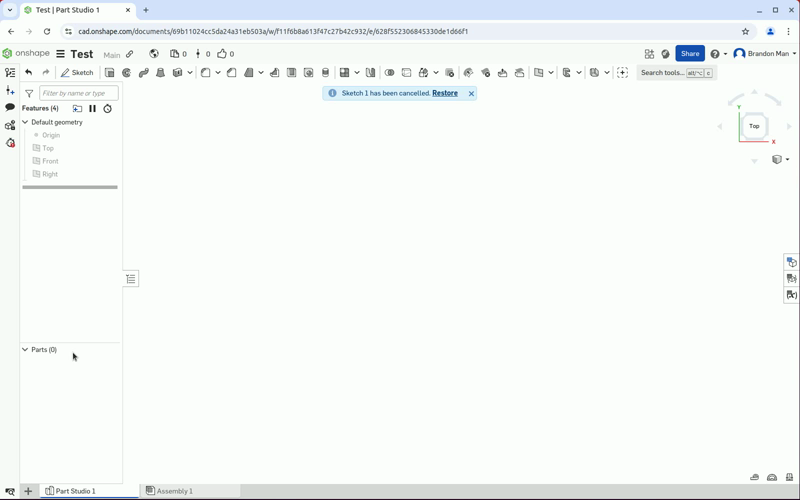
key(up)
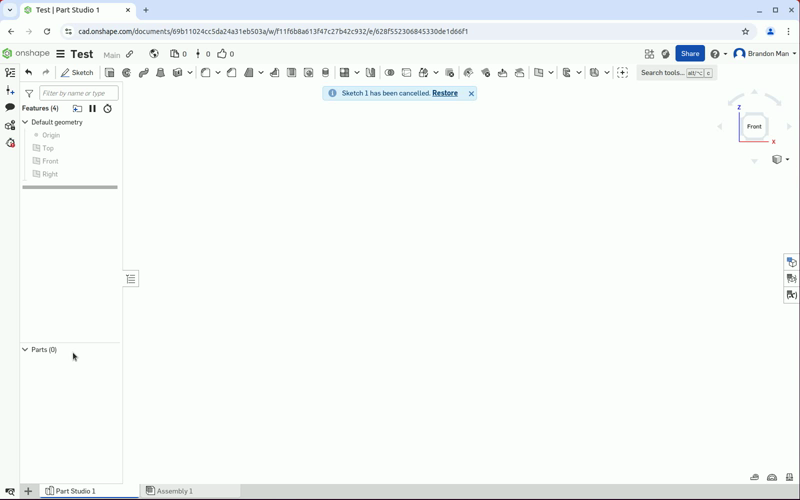
key_up(shift)
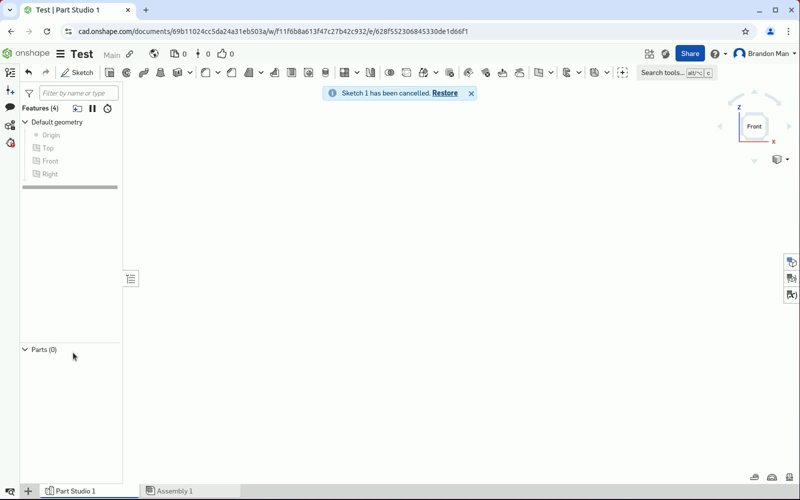
mouse_move(73, 352)
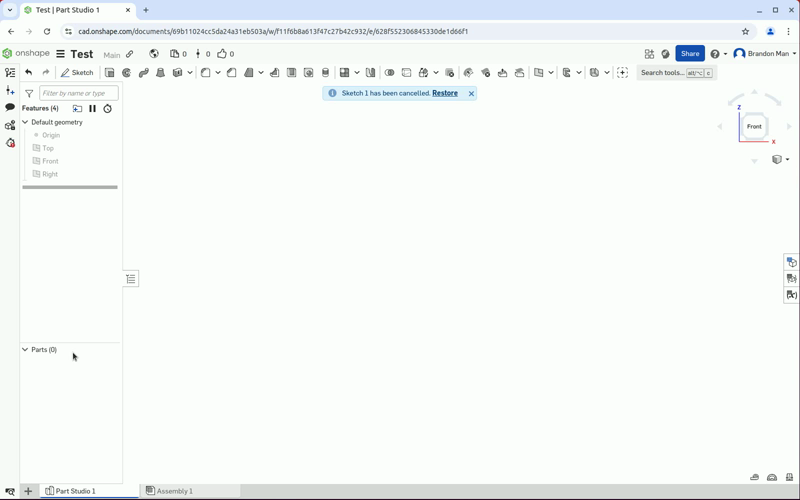
key(shift+y)
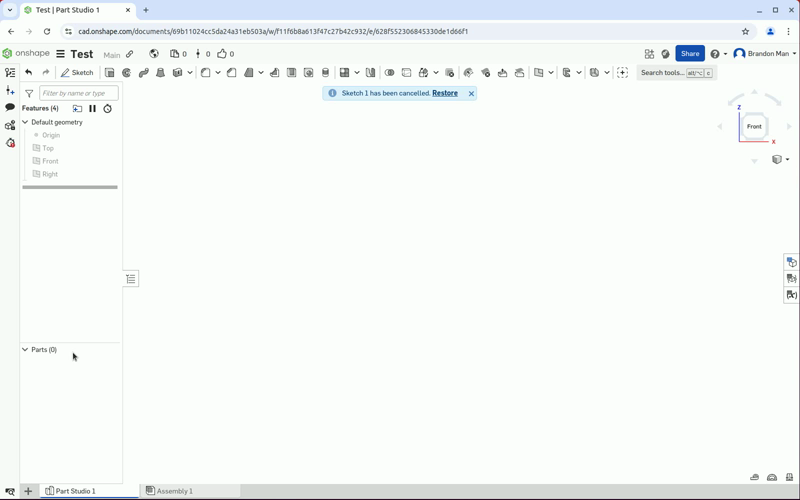
key(shift+s)
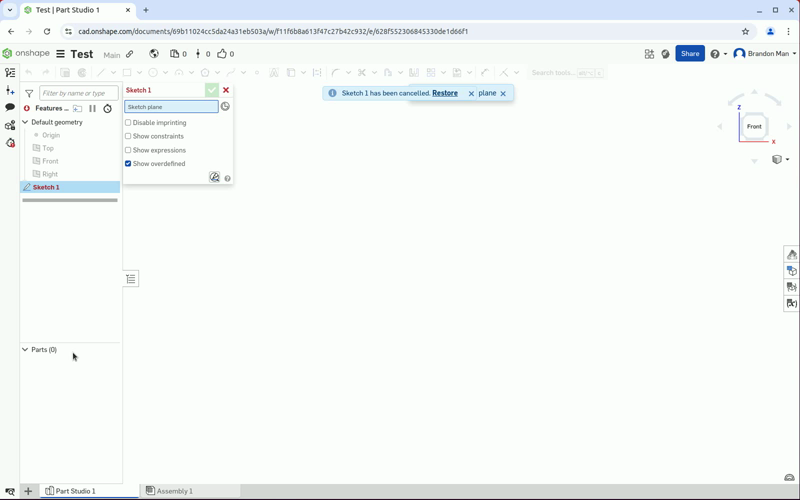
mouse_move(73, 163)
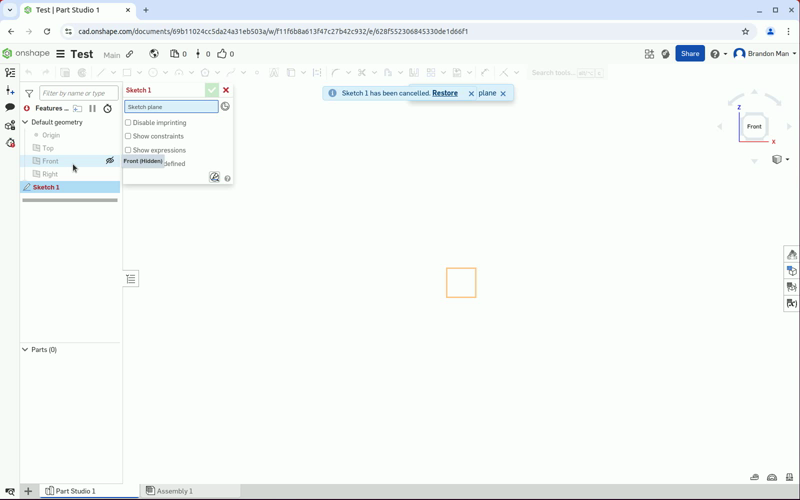
click(73, 163)
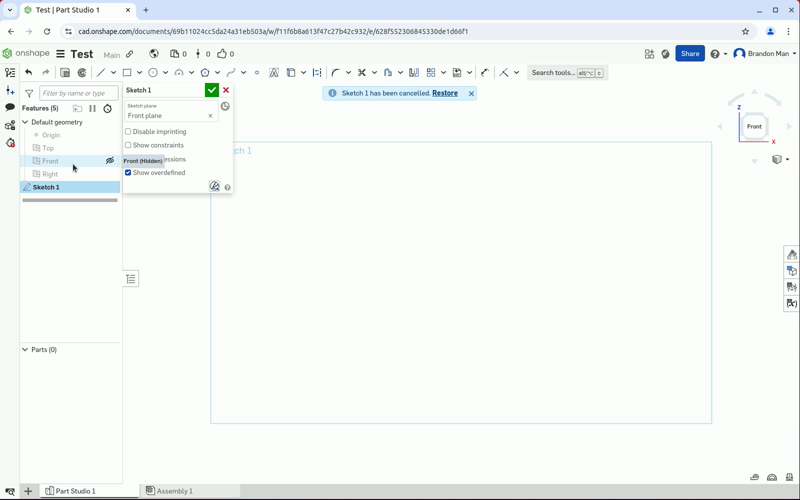
mouse_move(73, 352)
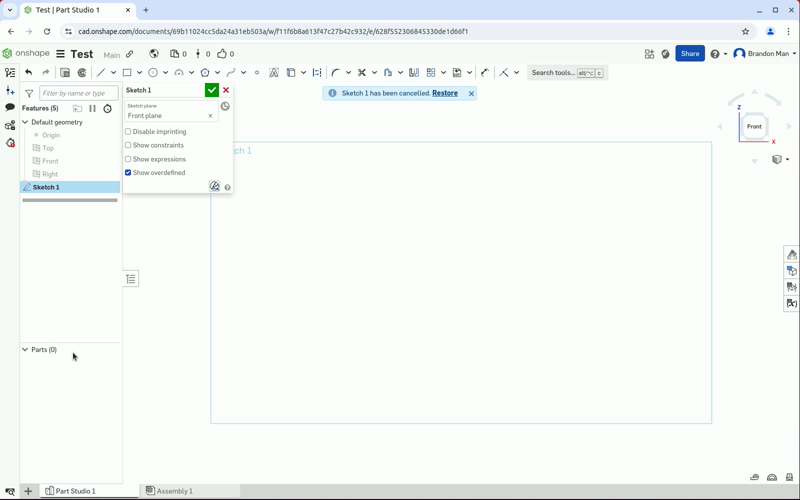
key(y)
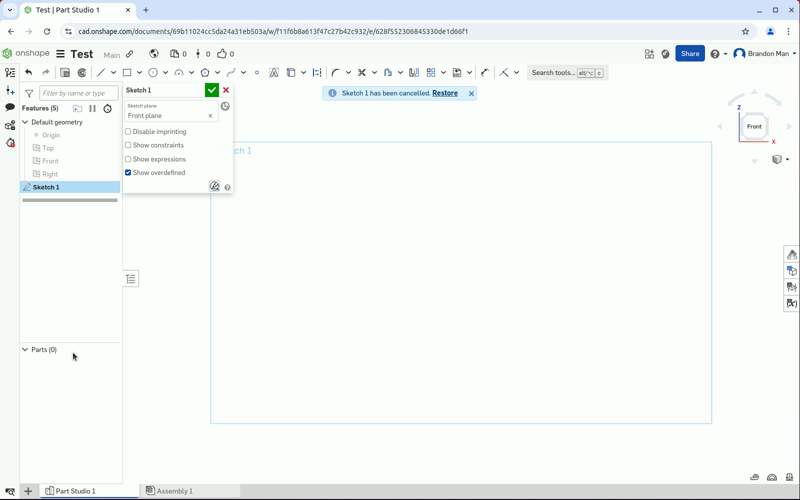
key(l)
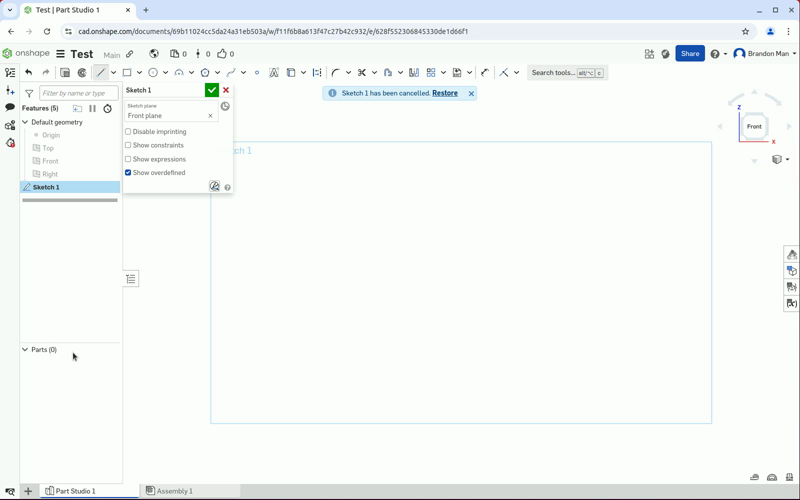
key_down(shift)
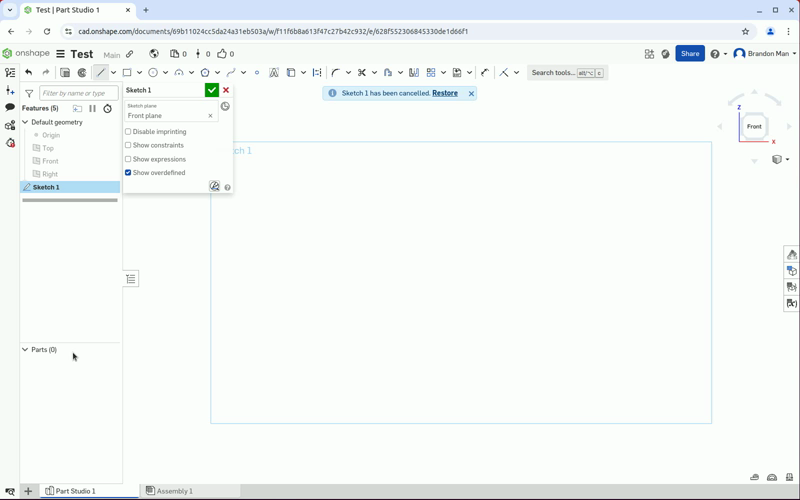
mouse_move(413, 304)
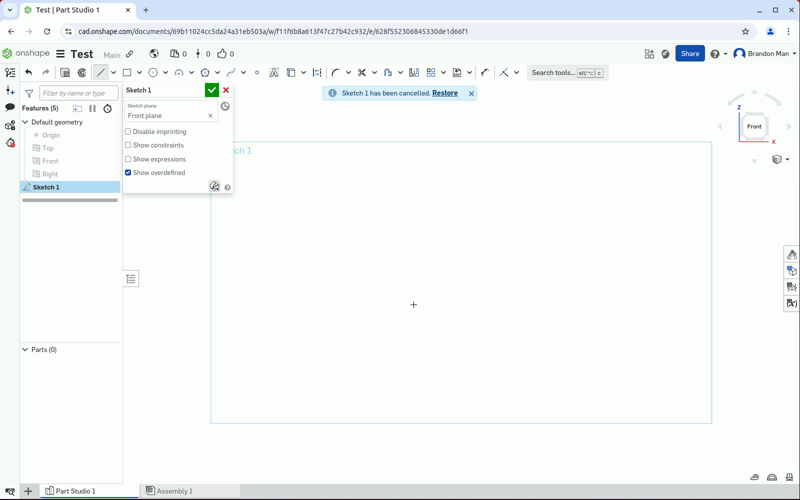
click(413, 304)
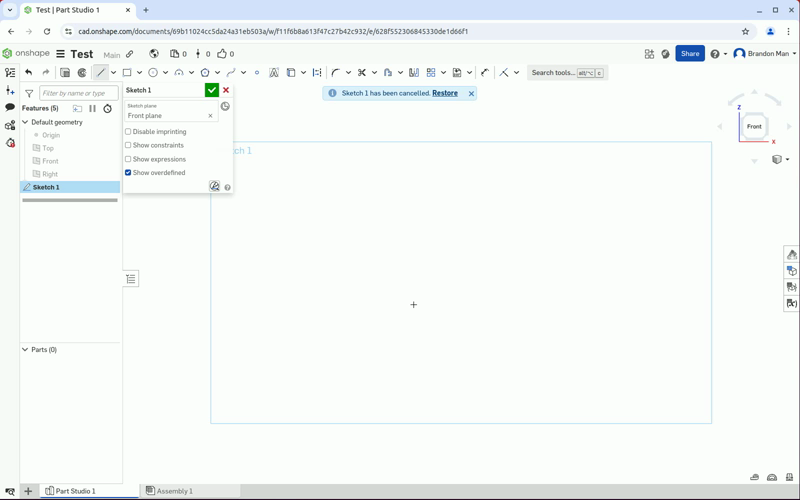
key_up(shift)
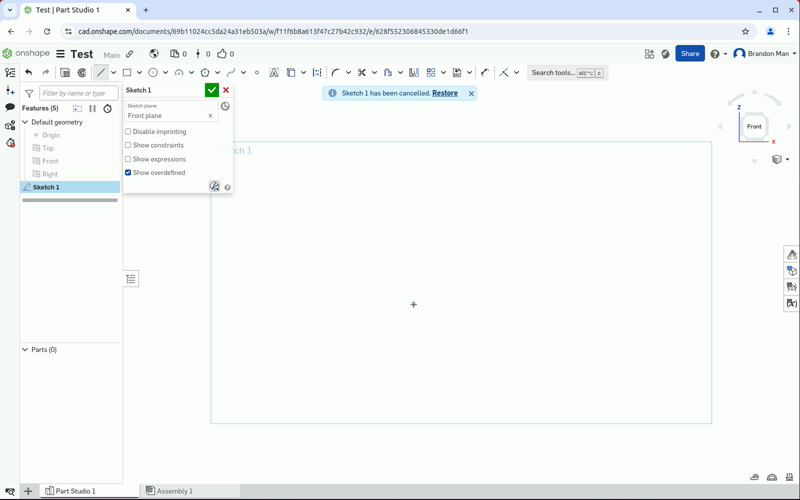
key_down(shift)
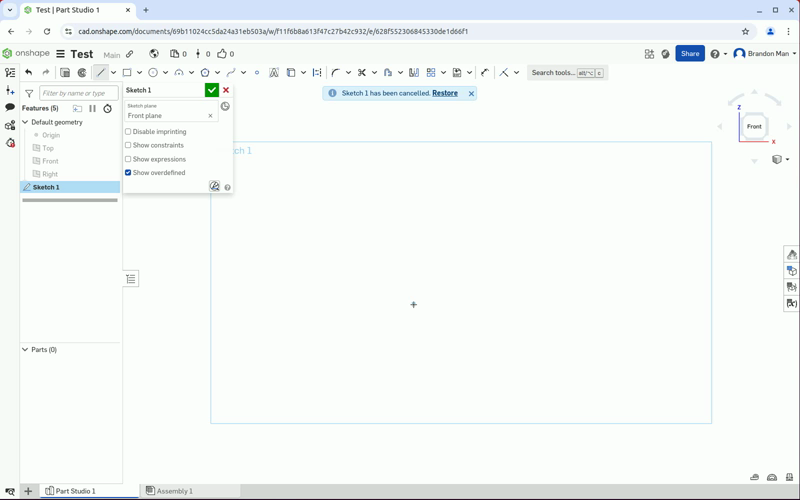
mouse_move(573, 304)
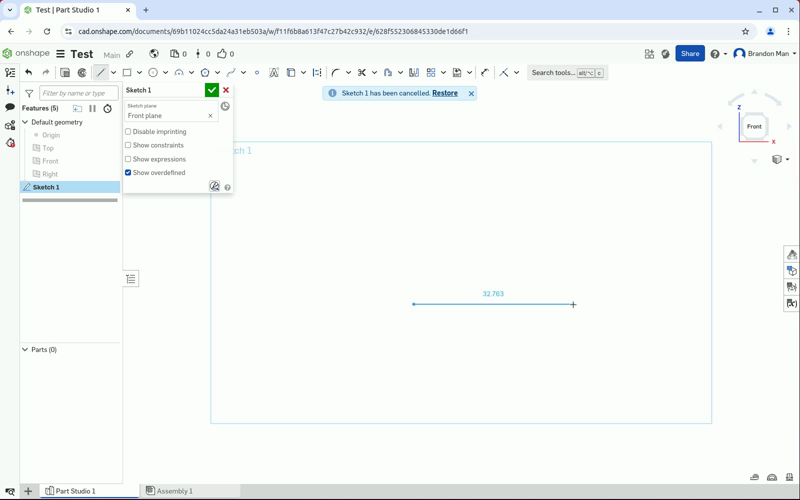
click(573, 304)
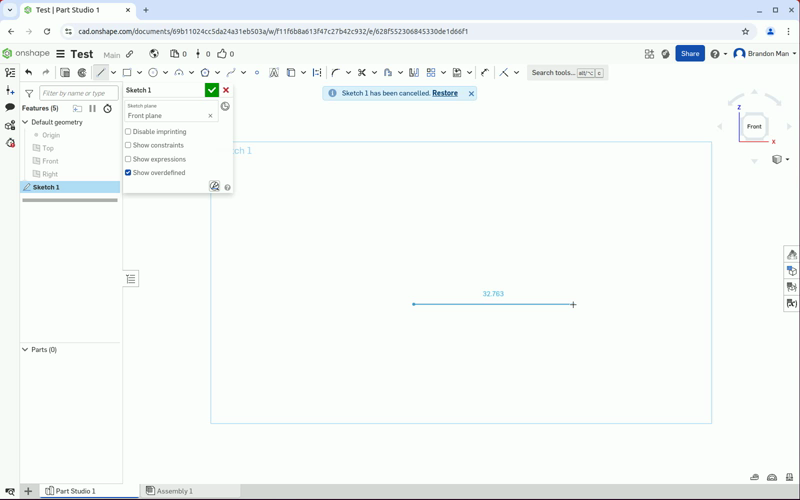
key_up(shift)
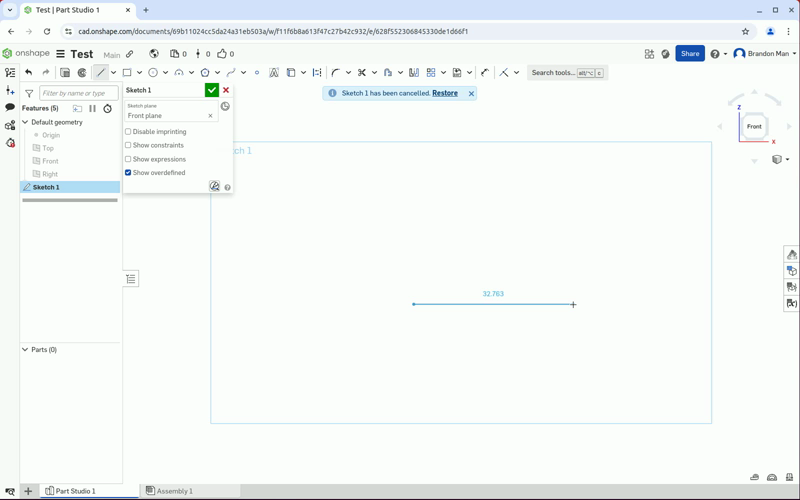
key_down(shift)
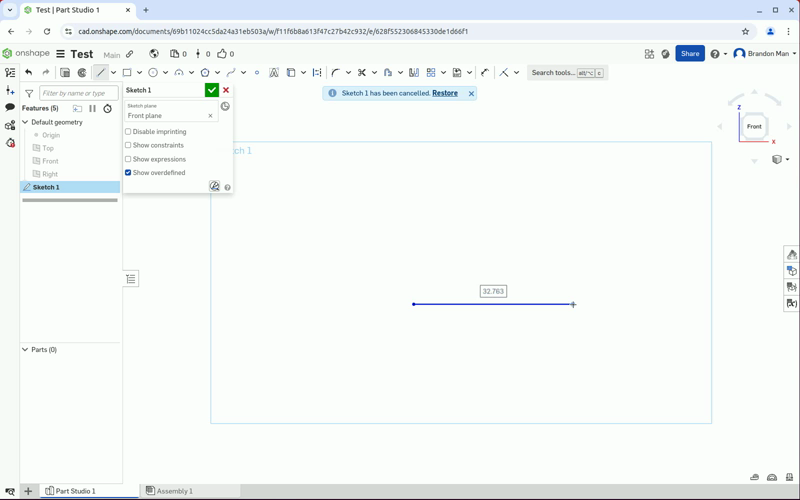
mouse_move(573, 218)
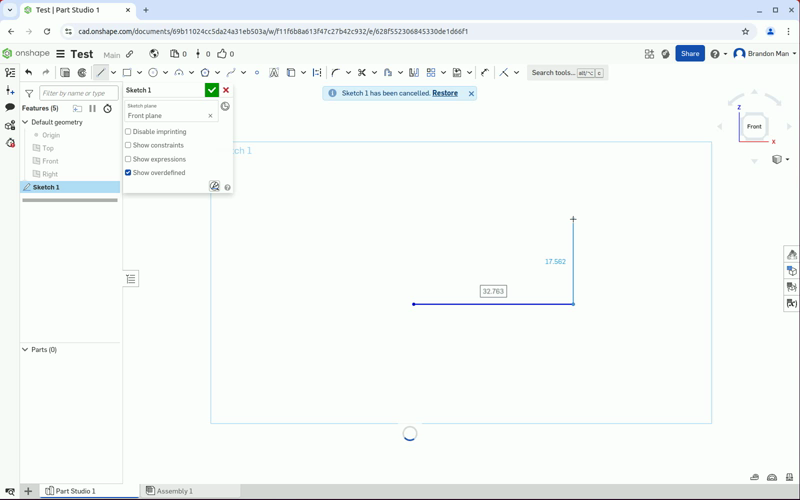
click(573, 218)
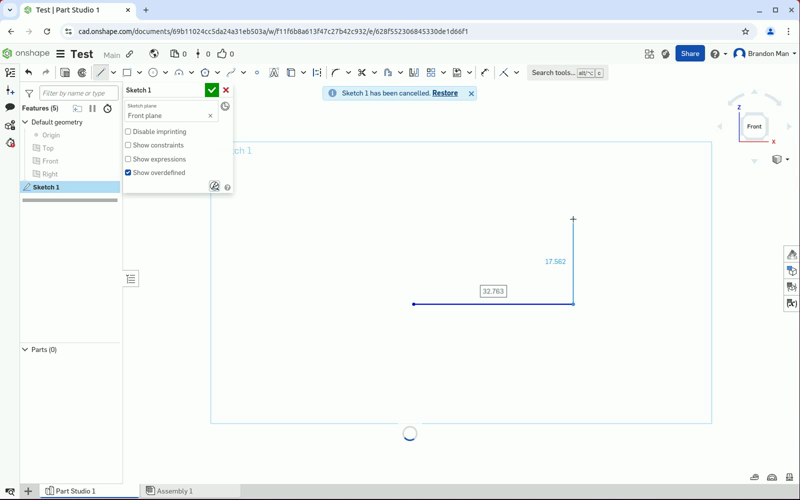
key_up(shift)
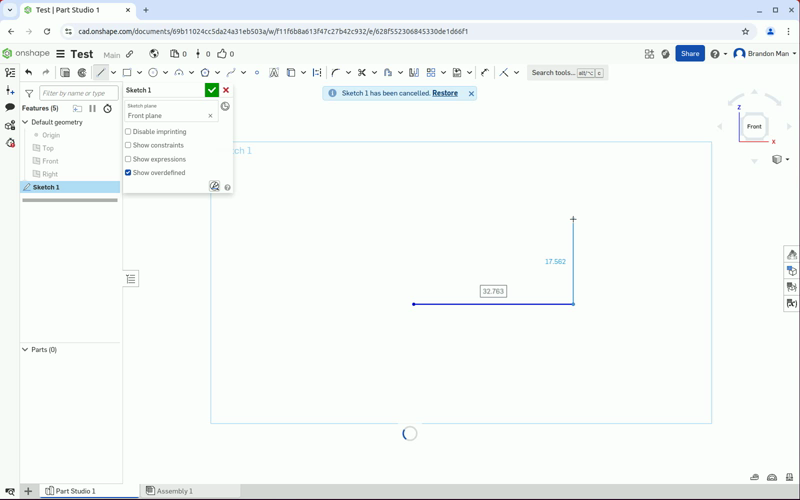
key_down(shift)
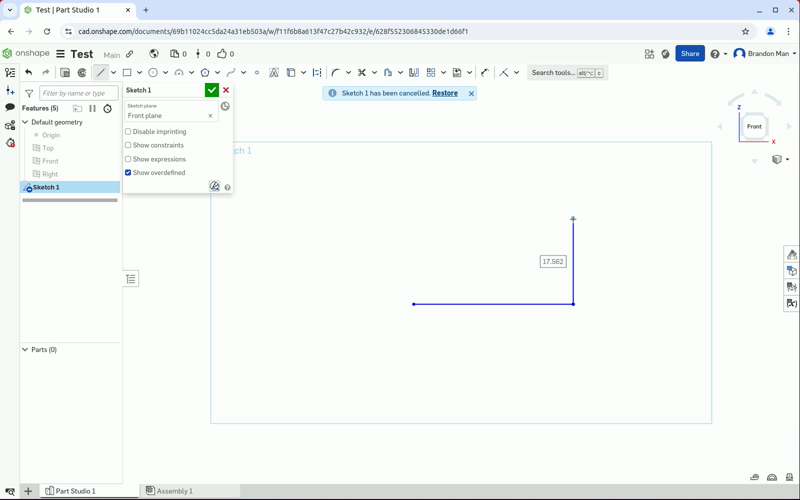
mouse_move(413, 218)
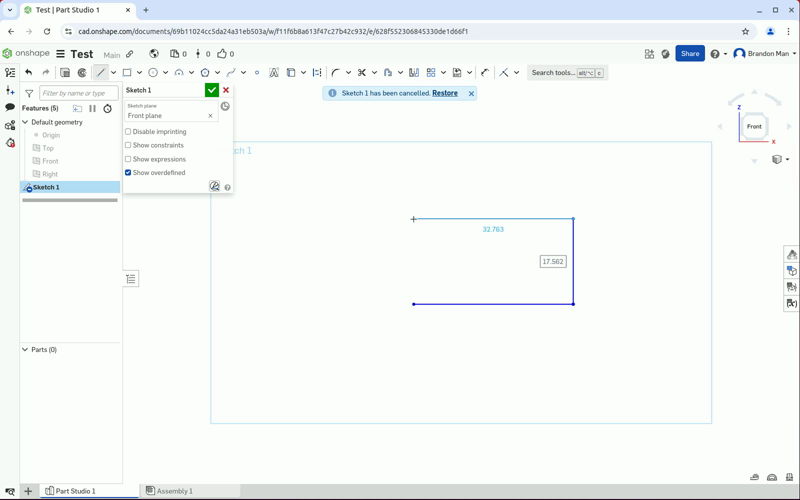
click(413, 218)
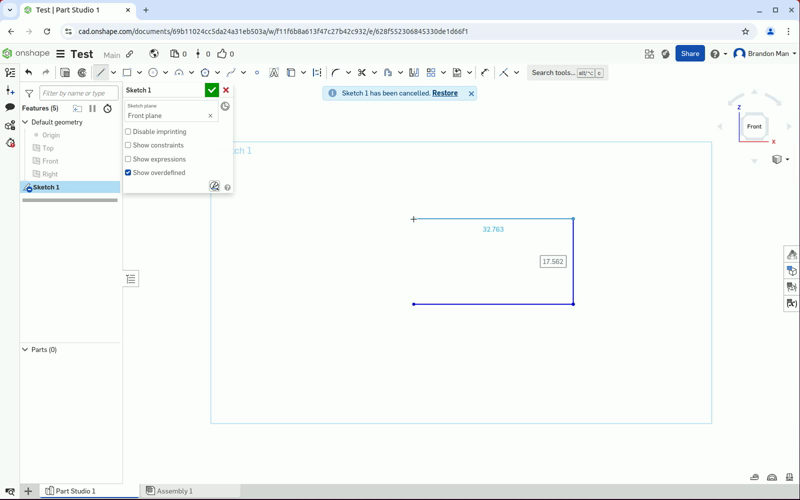
key_up(shift)
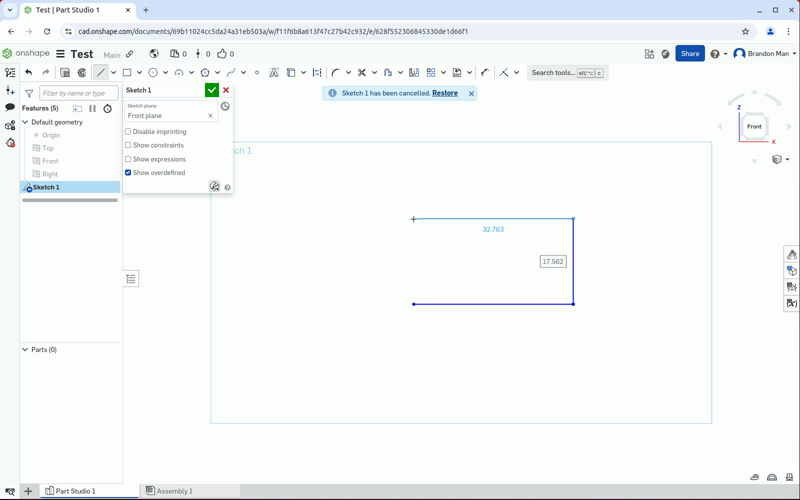
key_down(shift)
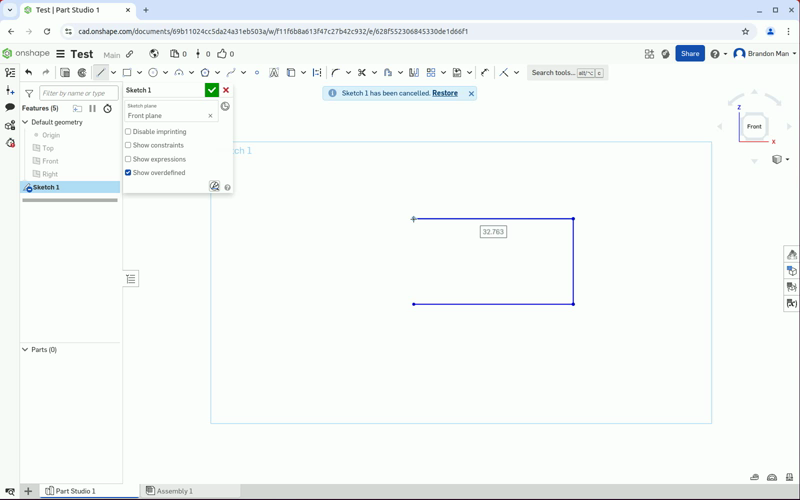
mouse_move(413, 304)
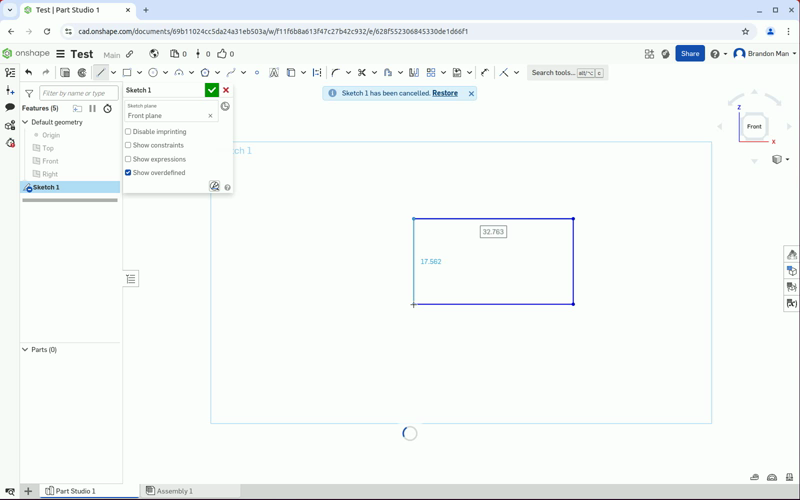
key_up(shift)
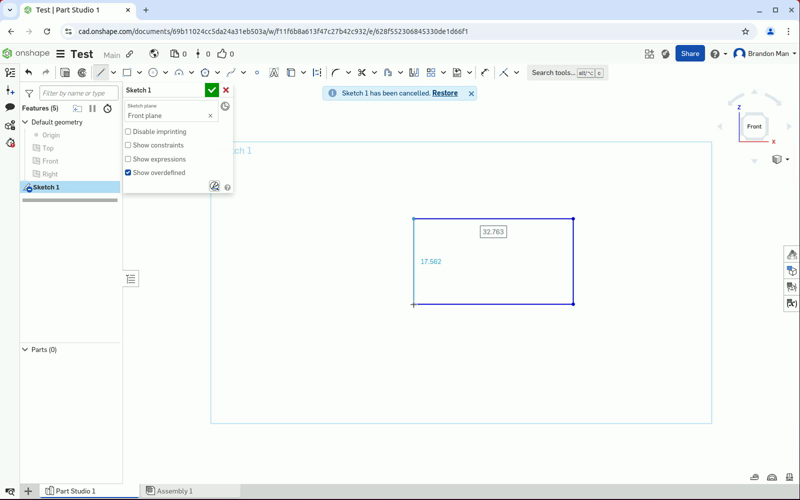
click(413, 304)
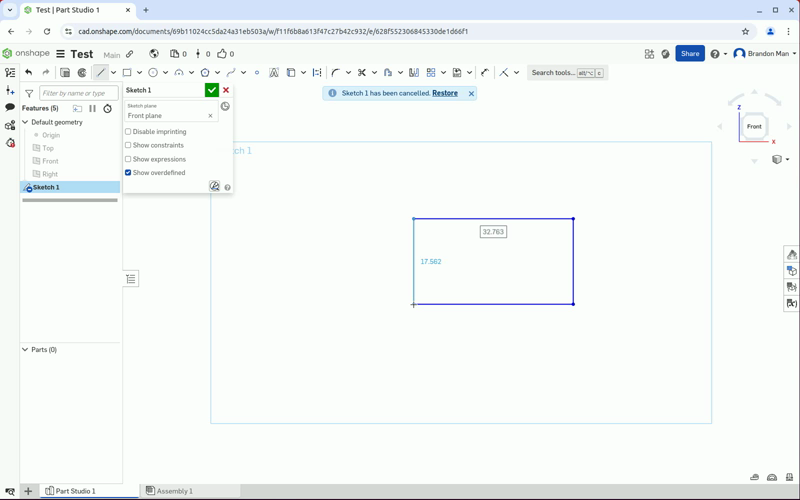
key(esc)
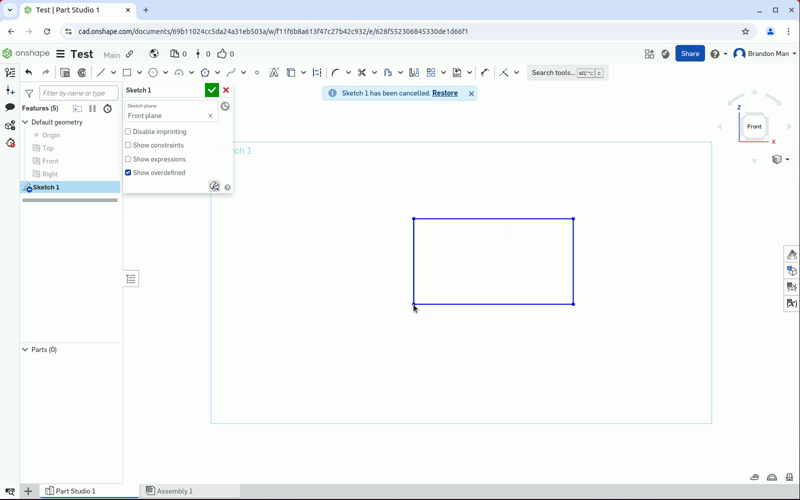
key(l)
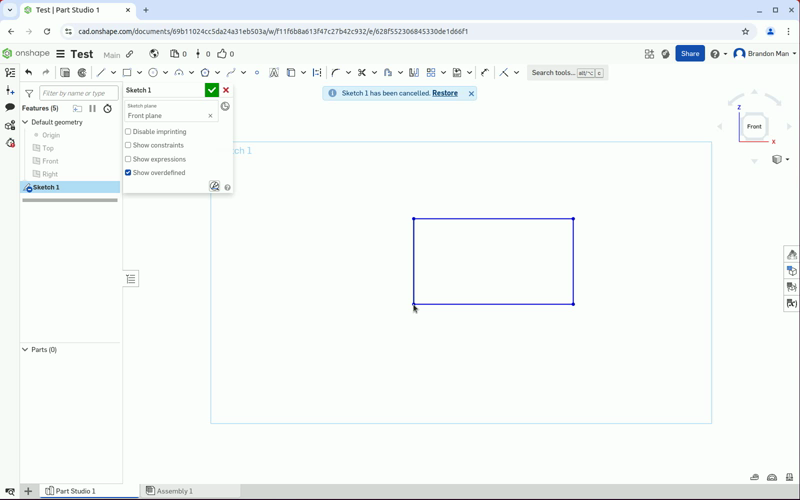
key_down(shift)
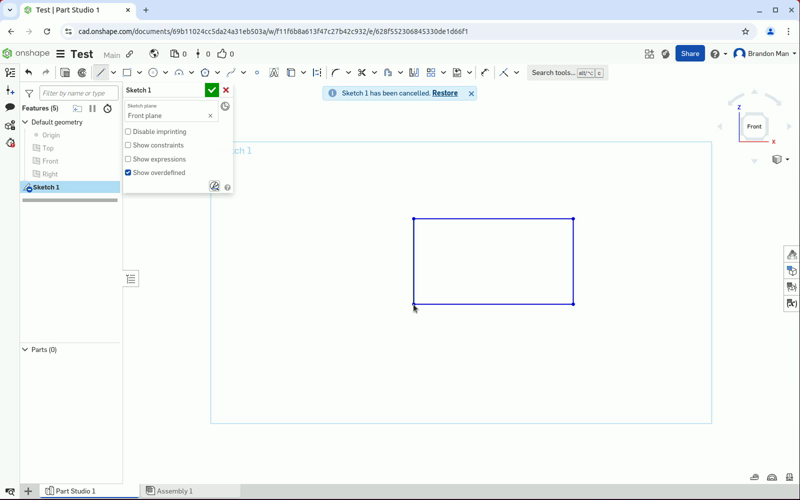
mouse_move(415, 302)
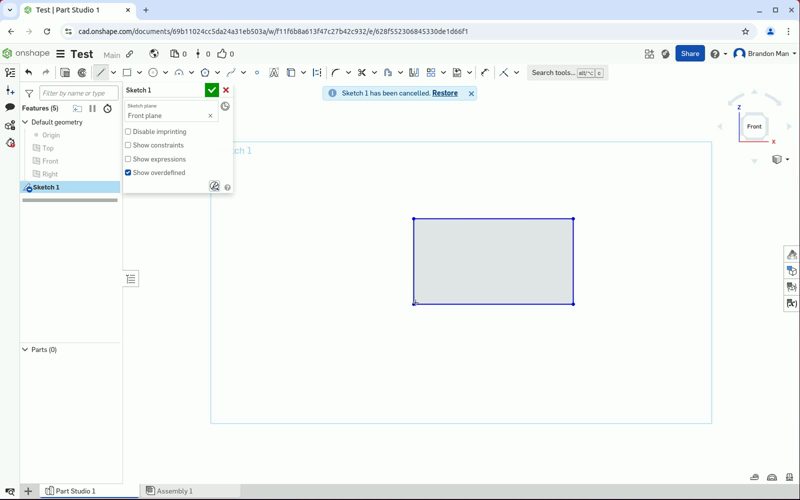
scroll(6)
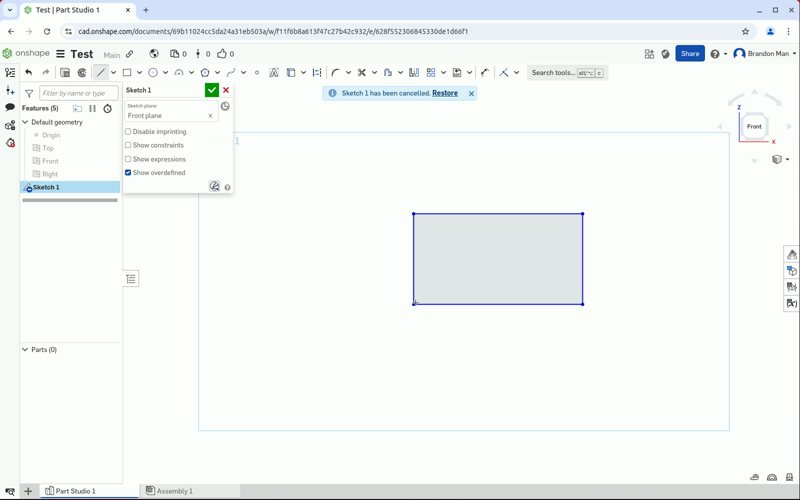
scroll(6)
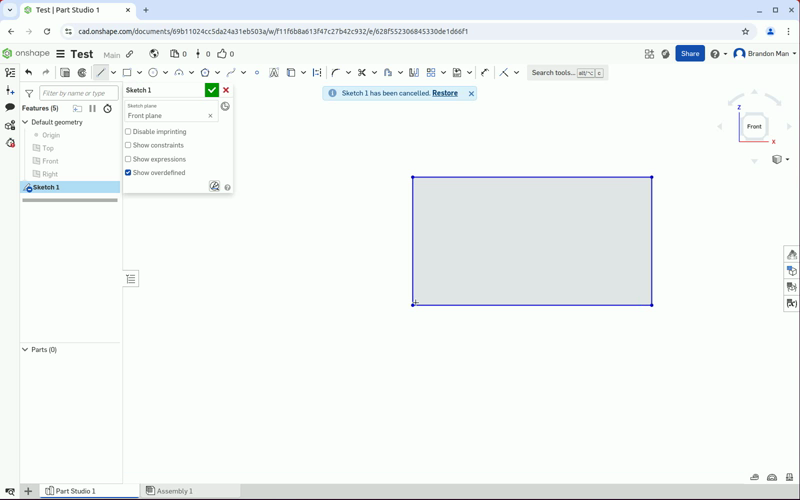
scroll(6)
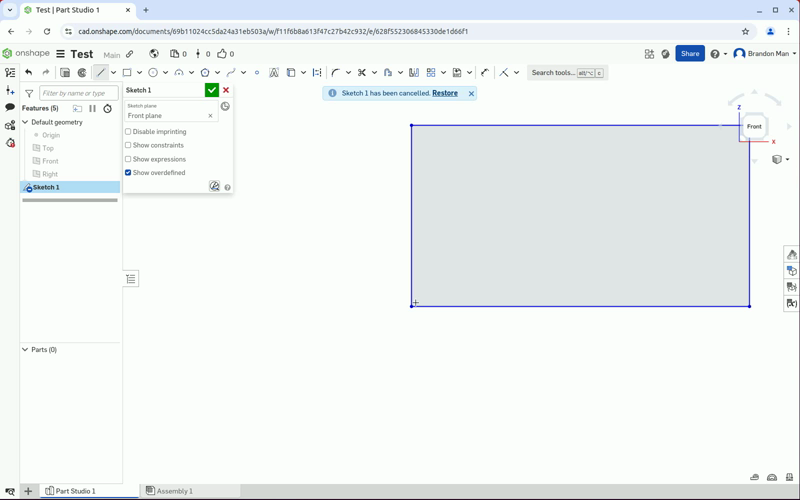
scroll(6)
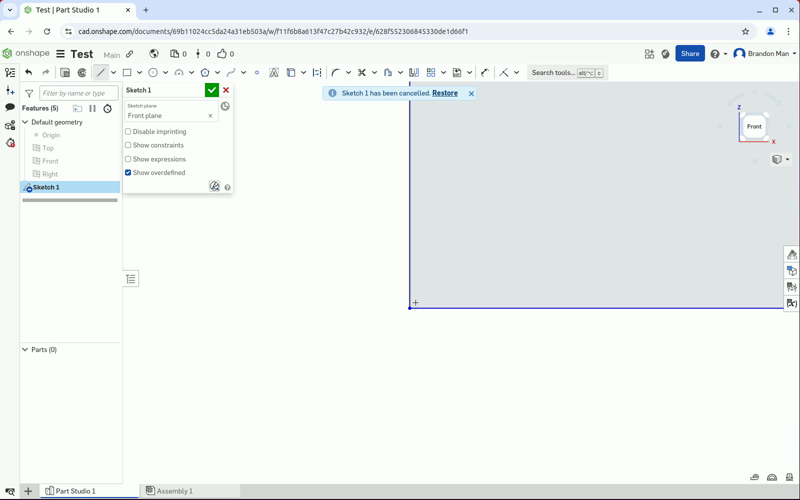
scroll(6)
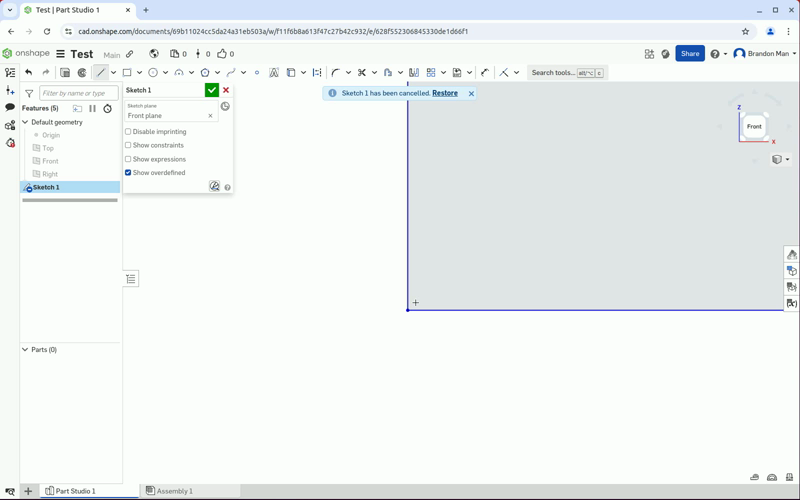
scroll(6)
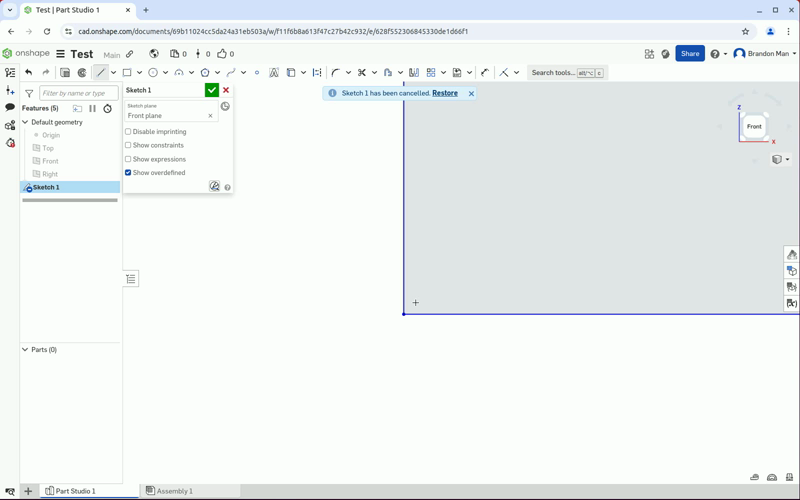
scroll(6)
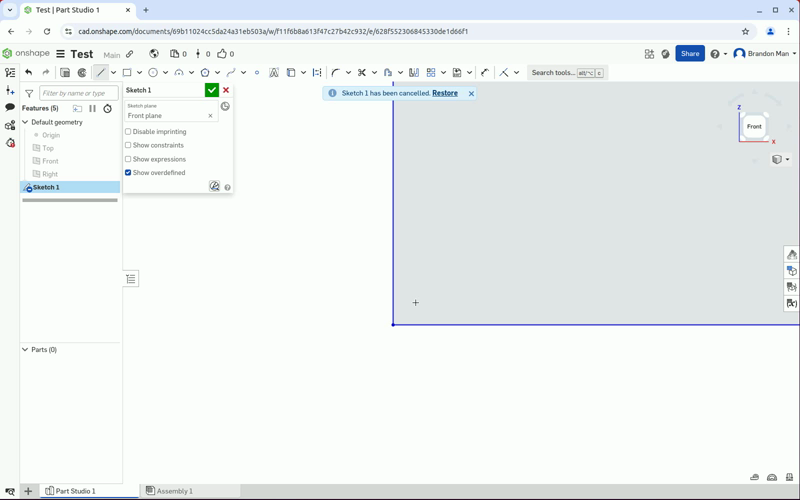
click(415, 302)
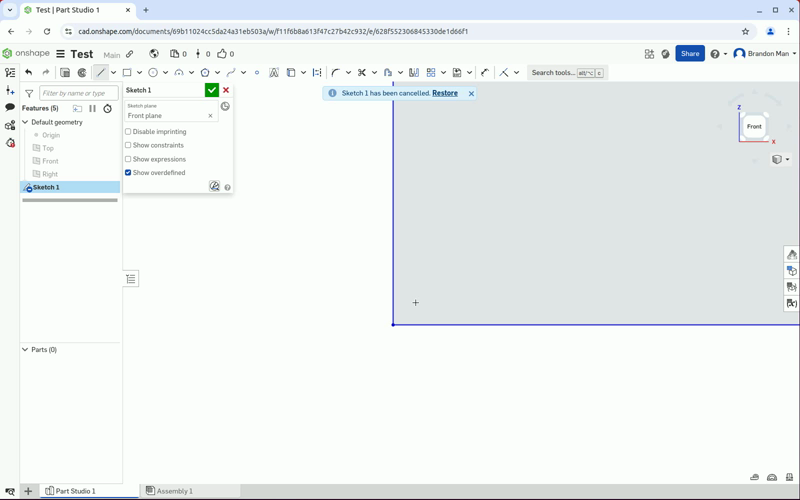
scroll(-6)
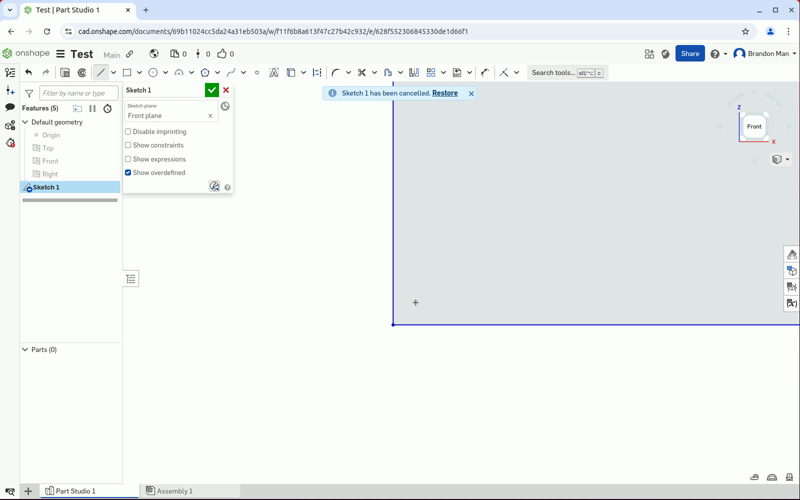
scroll(-6)
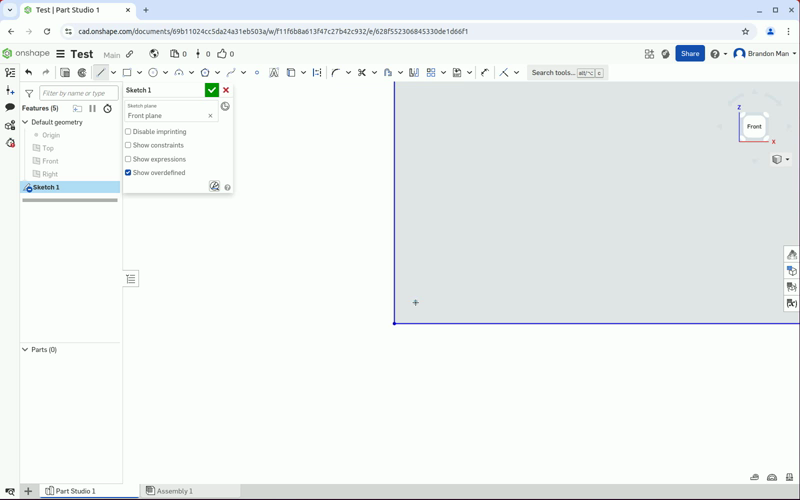
scroll(-6)
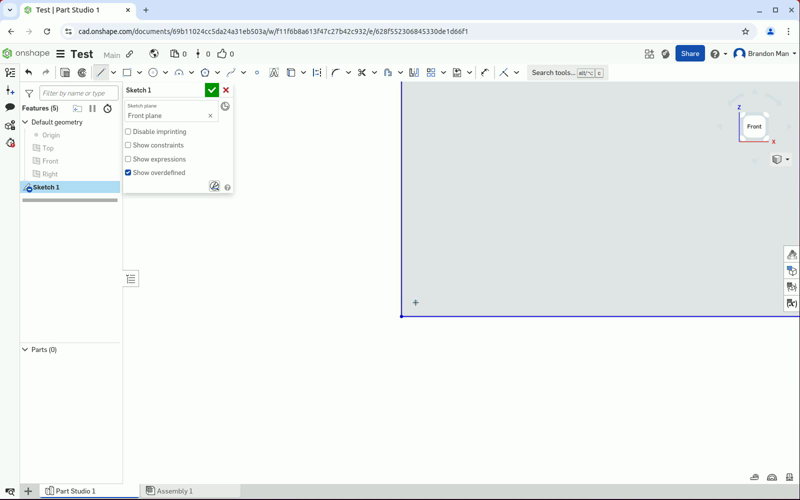
scroll(-6)
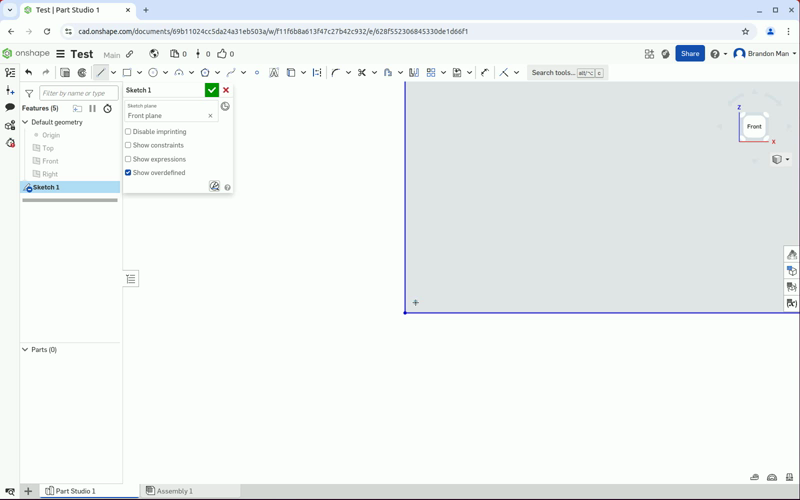
scroll(-6)
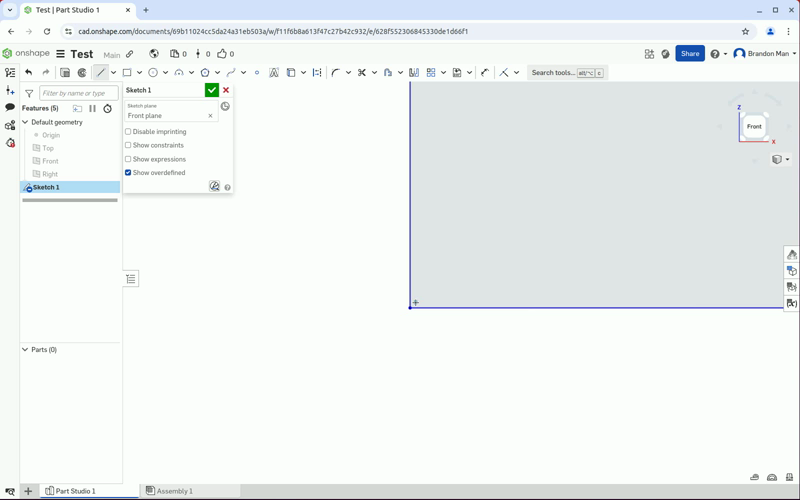
scroll(-6)
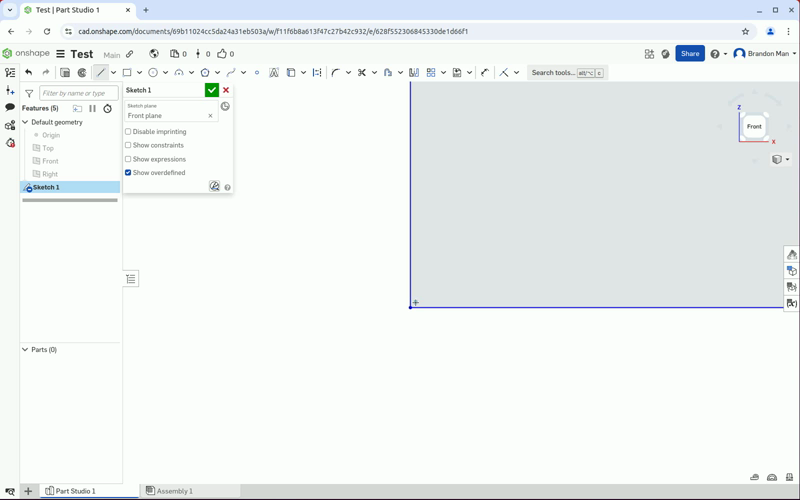
scroll(-6)
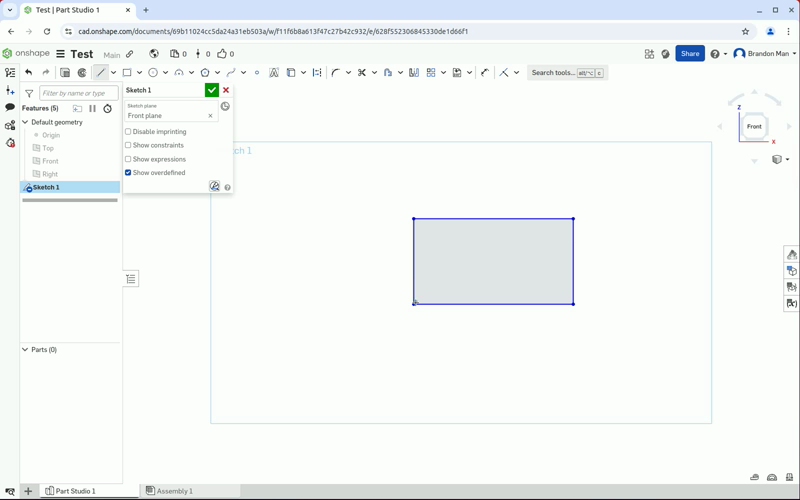
key_up(shift)
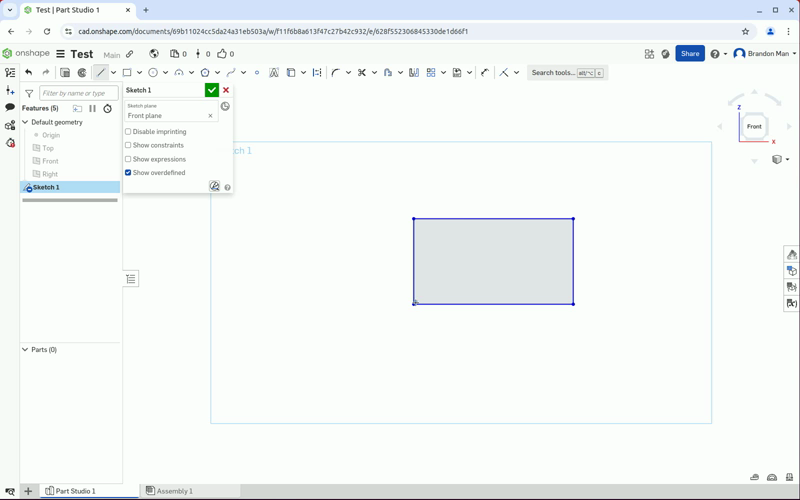
key_down(shift)
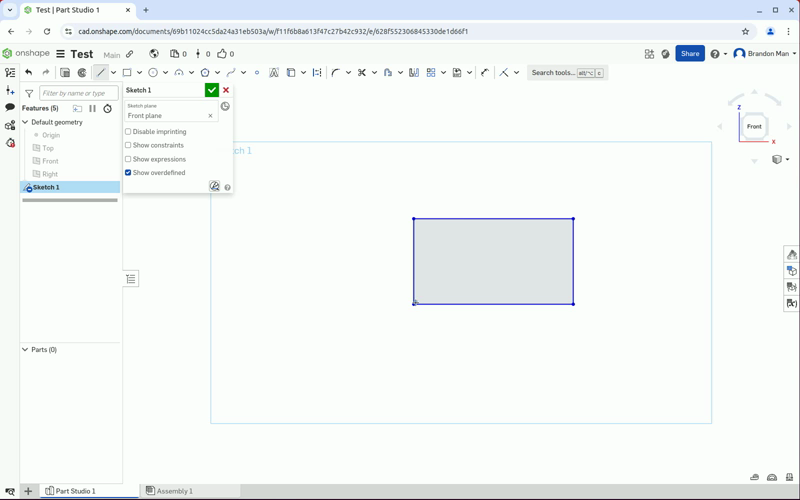
mouse_move(571, 302)
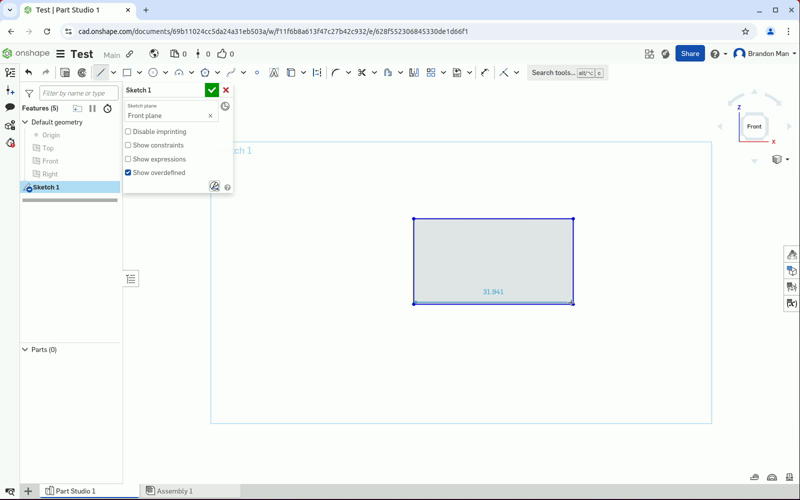
scroll(6)
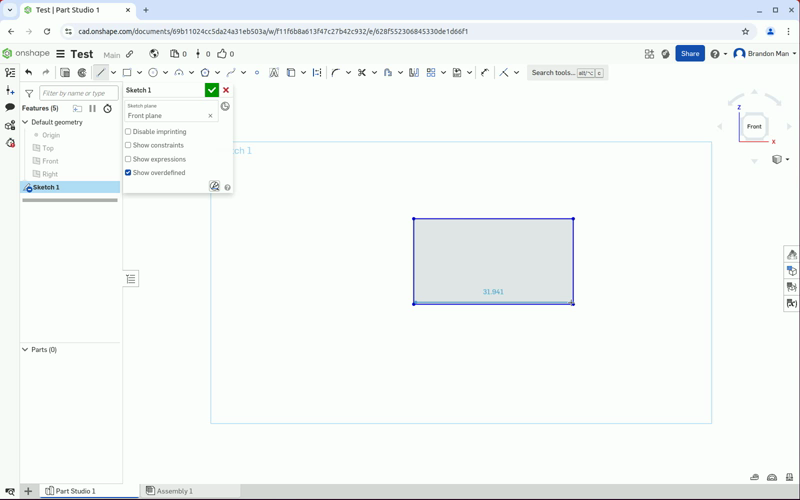
scroll(6)
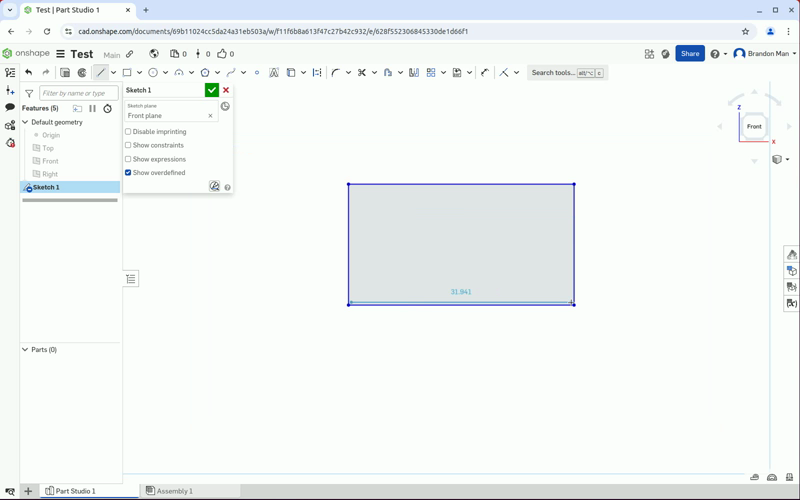
scroll(6)
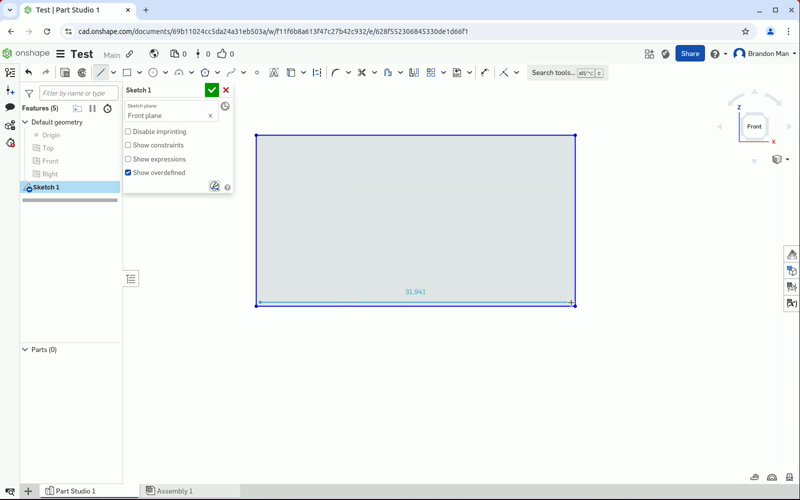
scroll(6)
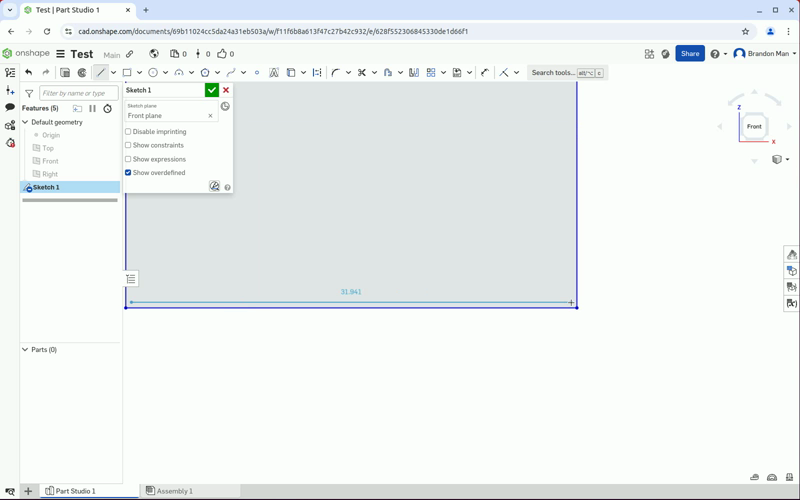
scroll(6)
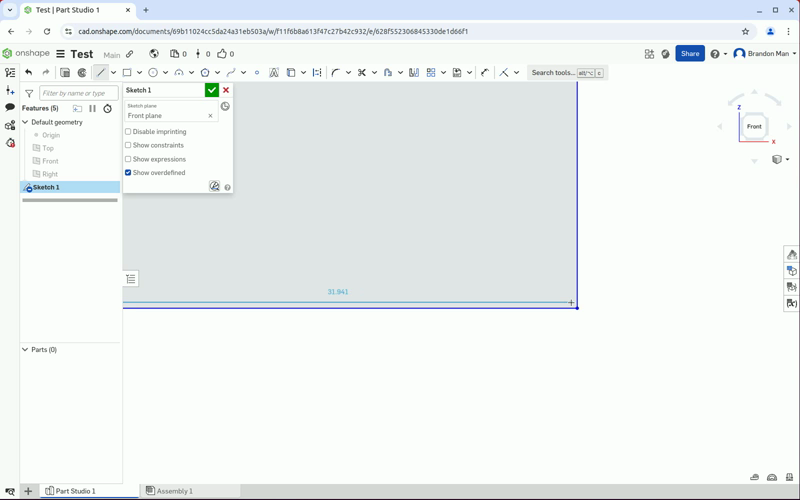
scroll(6)
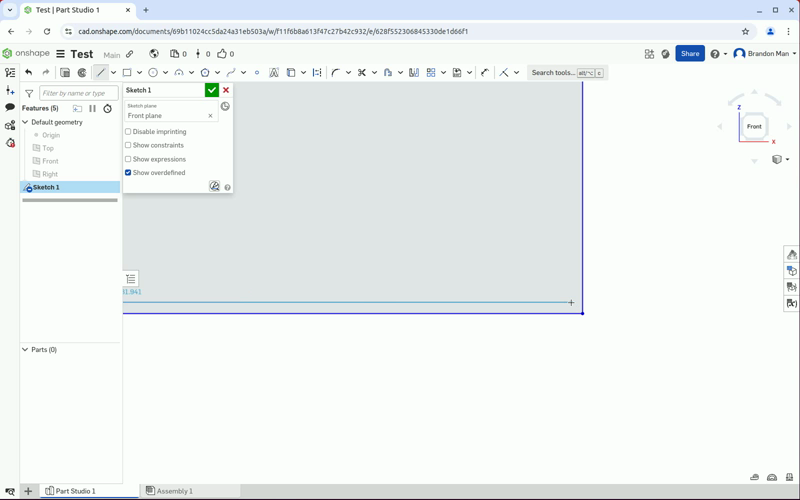
scroll(6)
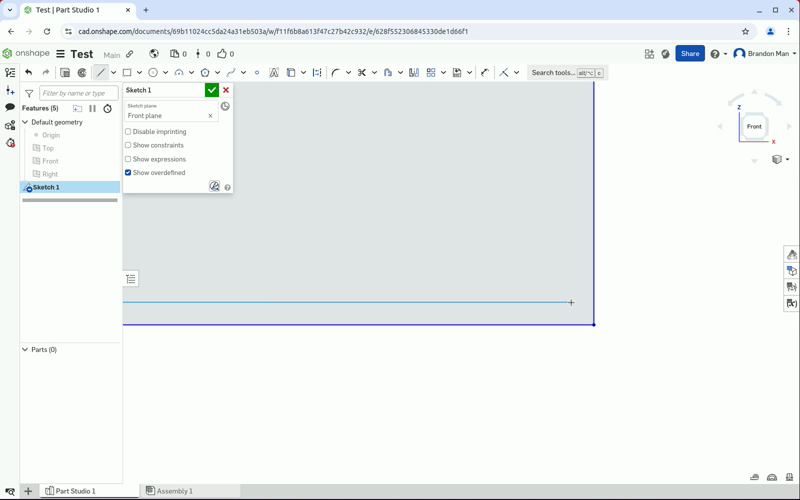
click(571, 302)
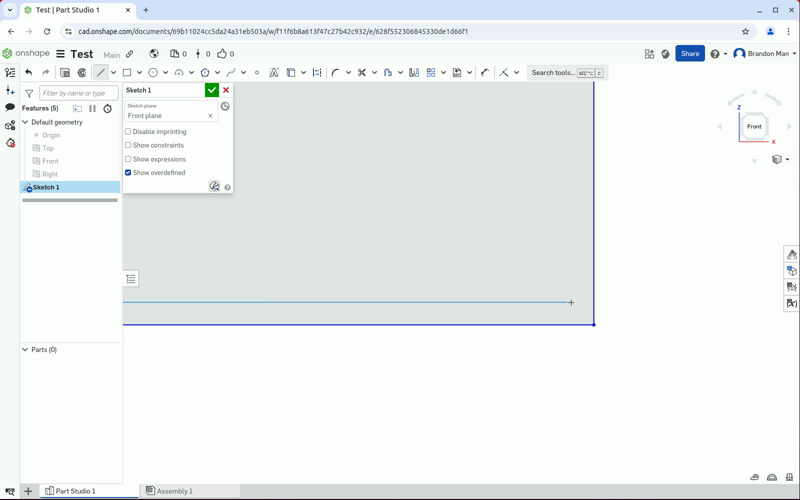
scroll(-6)
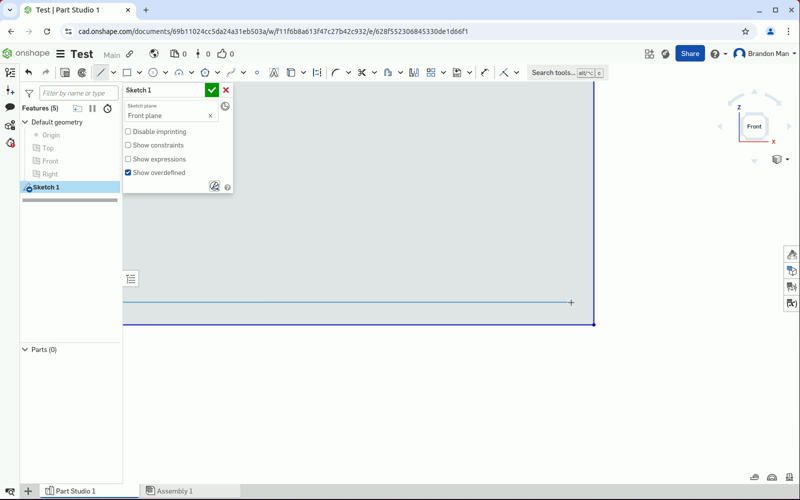
scroll(-6)
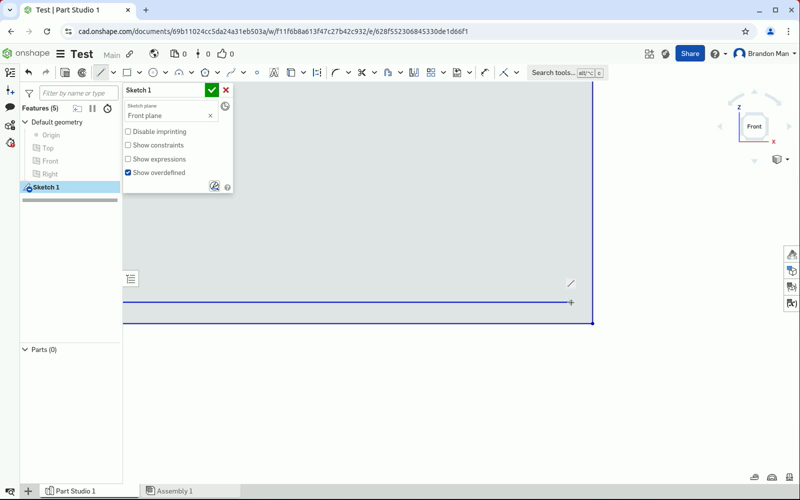
scroll(-6)
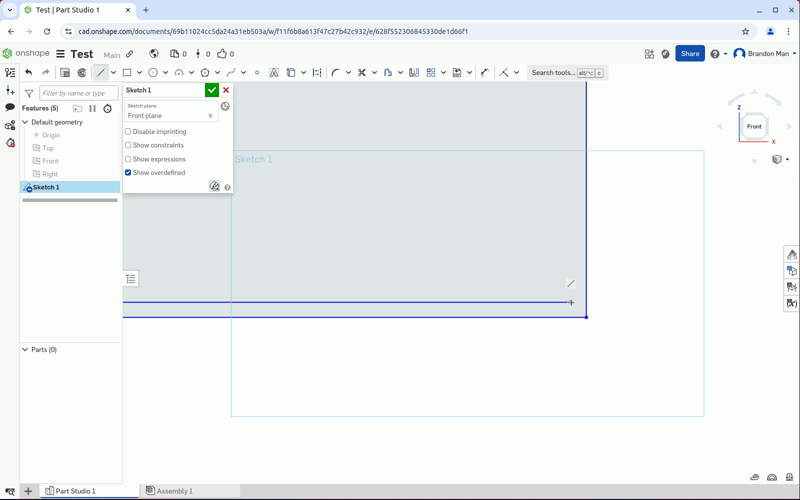
scroll(-6)
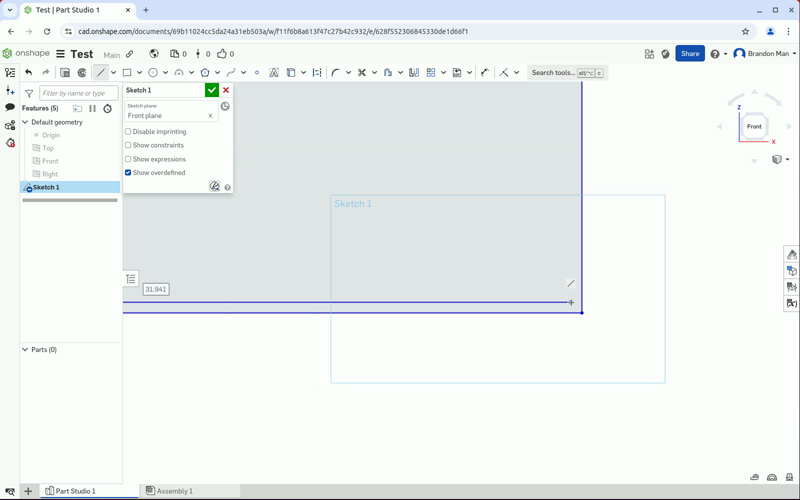
scroll(-6)
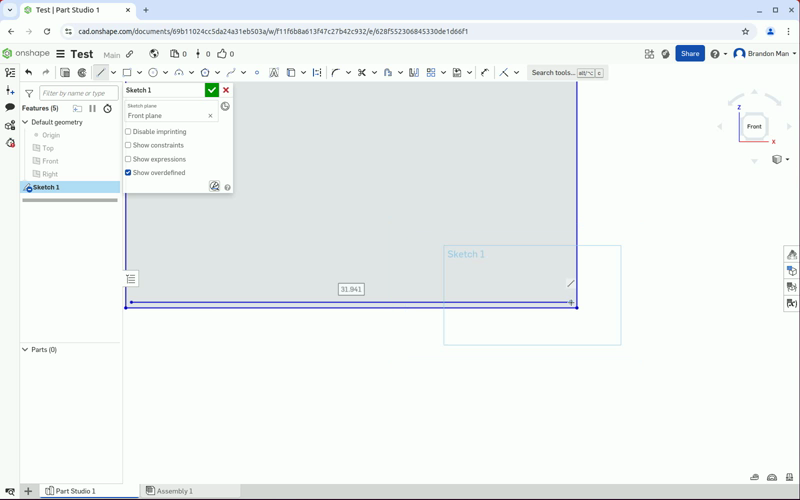
scroll(-6)
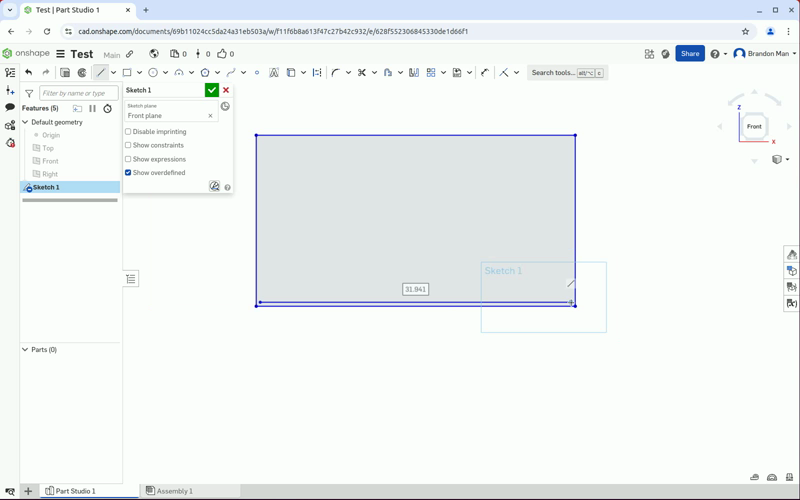
scroll(-6)
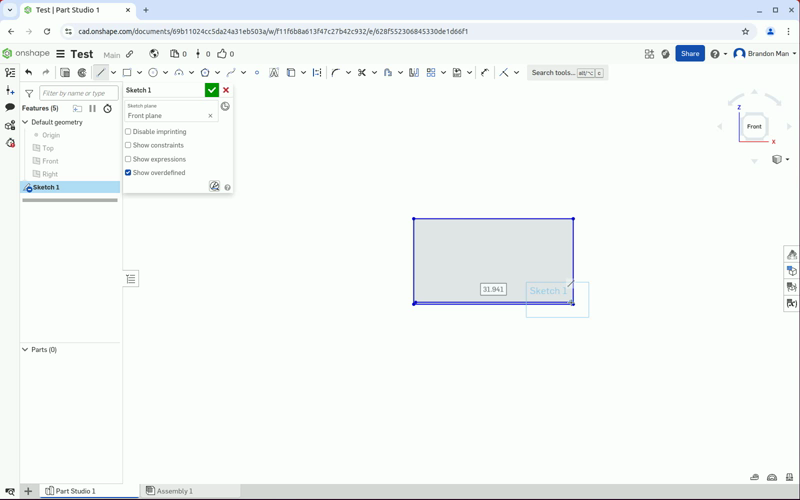
key_up(shift)
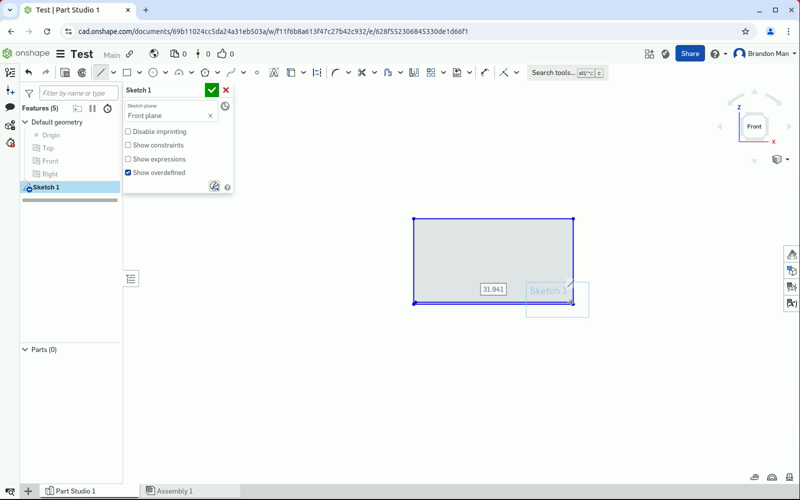
key_down(shift)
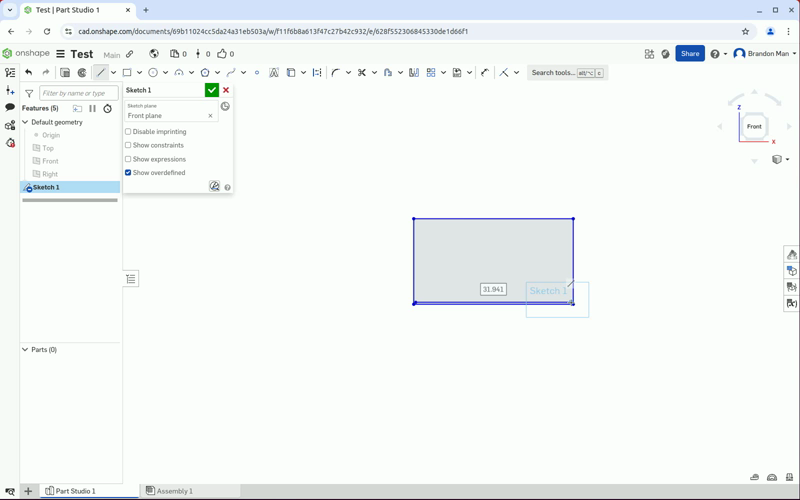
mouse_move(571, 220)
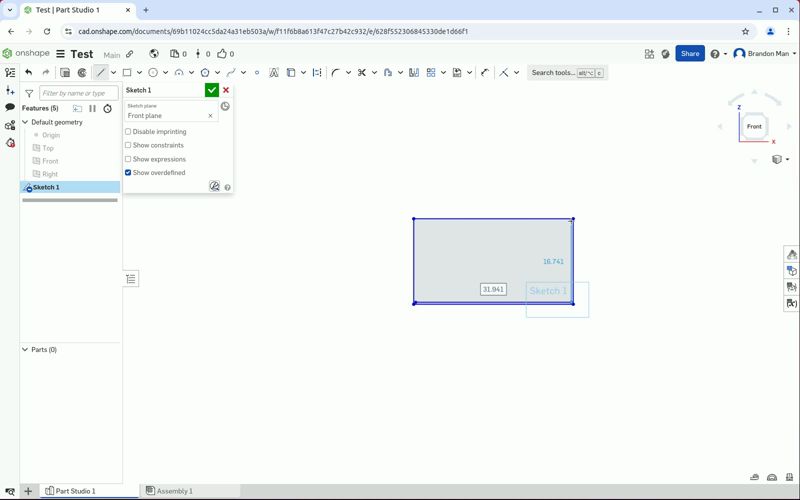
scroll(6)
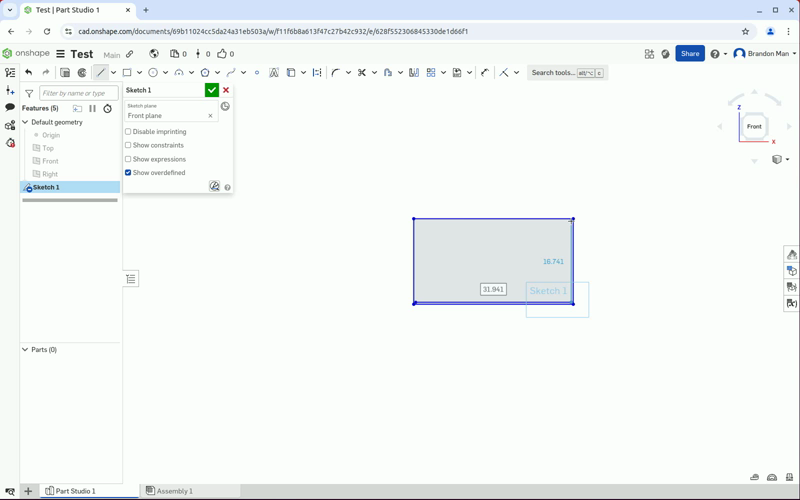
scroll(6)
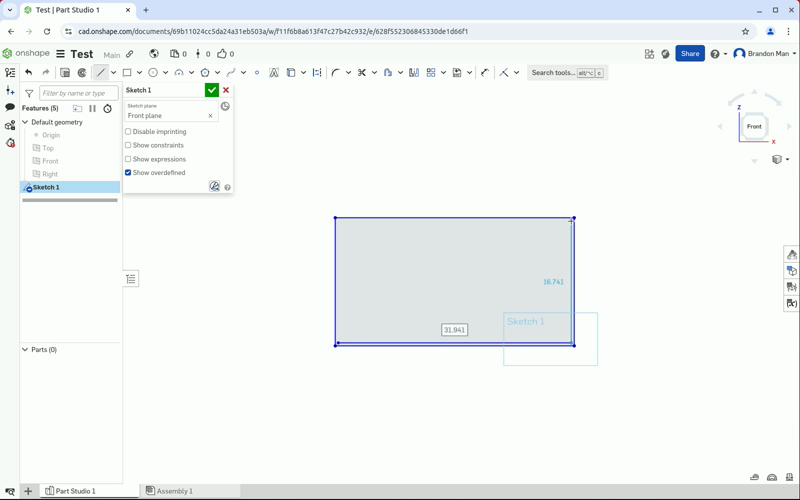
scroll(6)
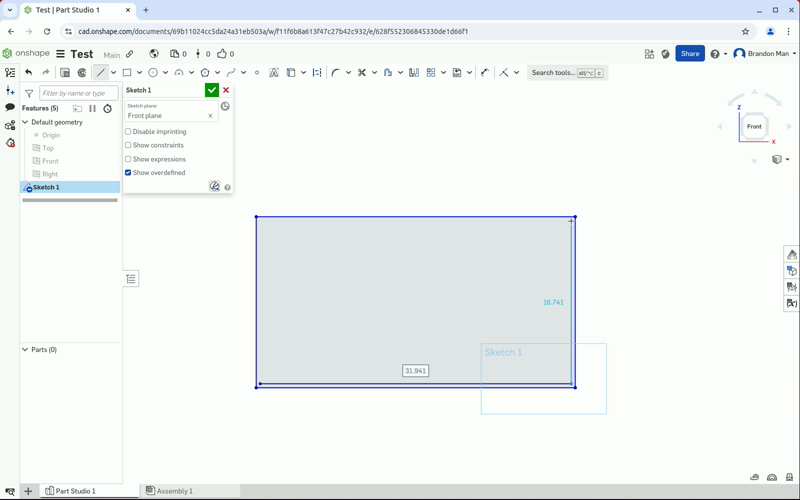
scroll(6)
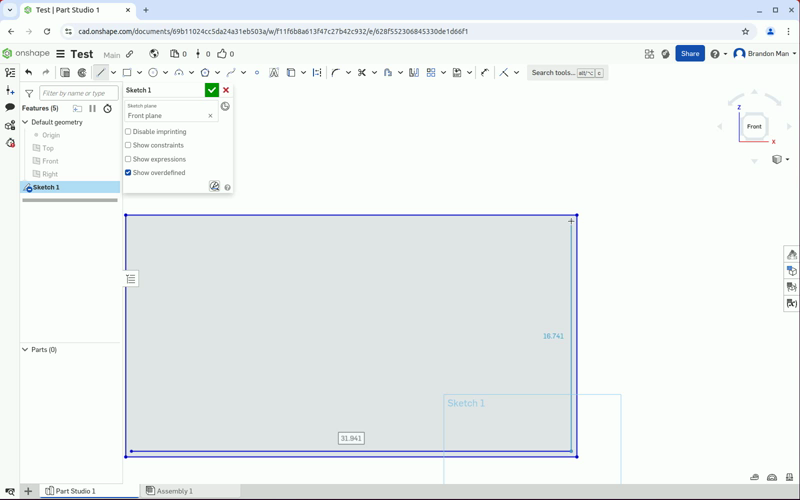
scroll(6)
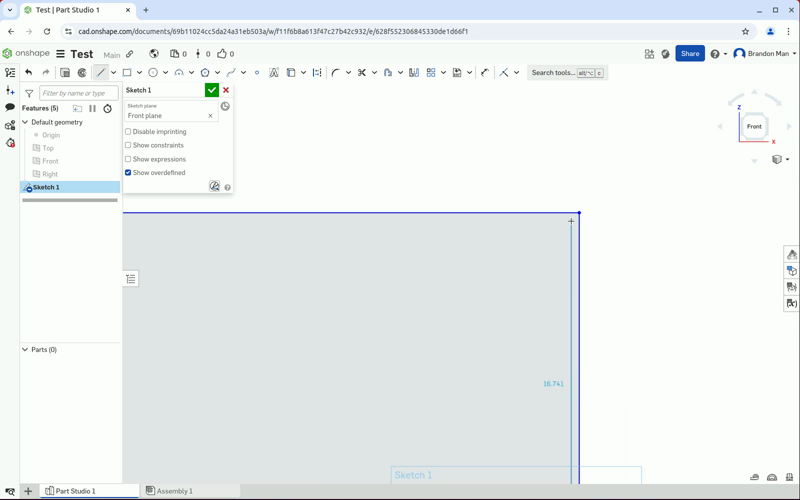
scroll(6)
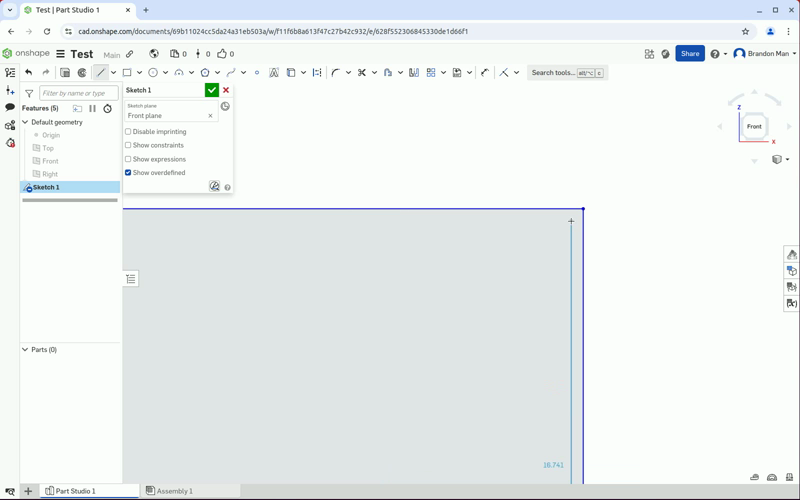
scroll(6)
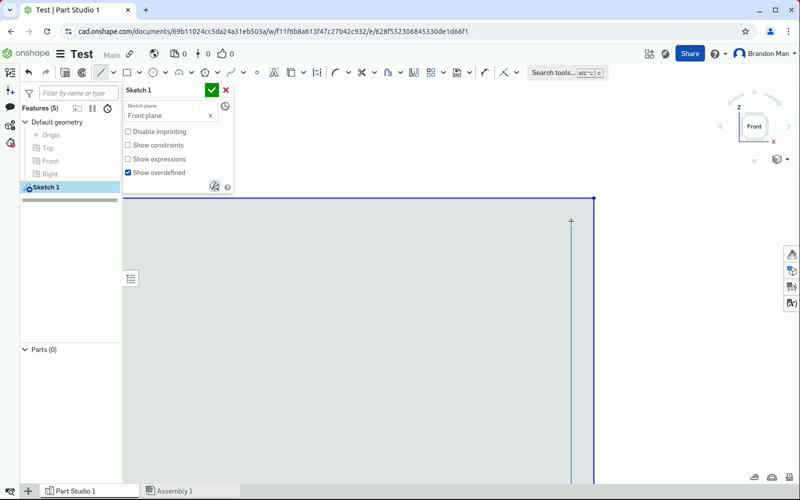
click(571, 220)
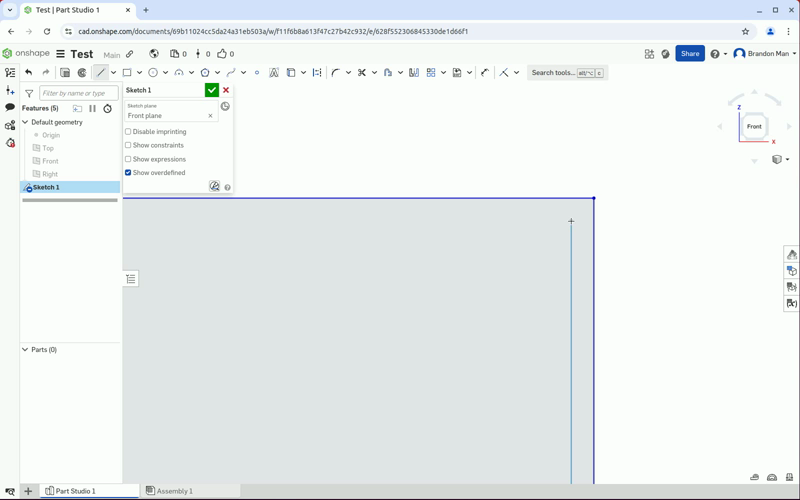
scroll(-6)
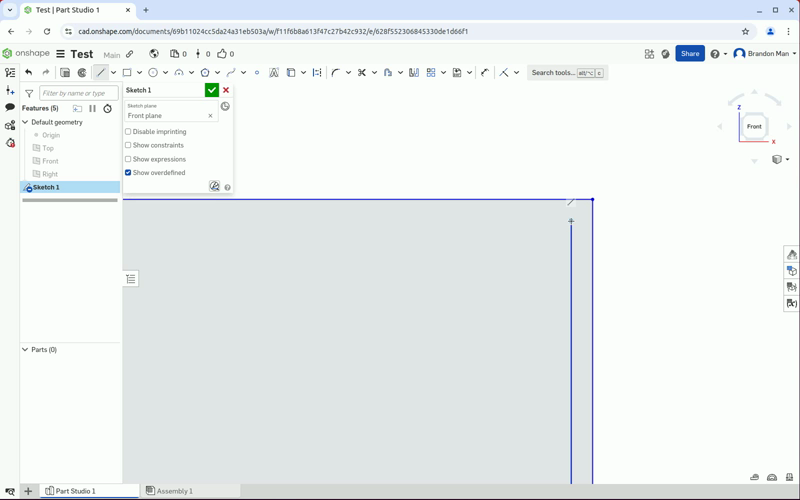
scroll(-6)
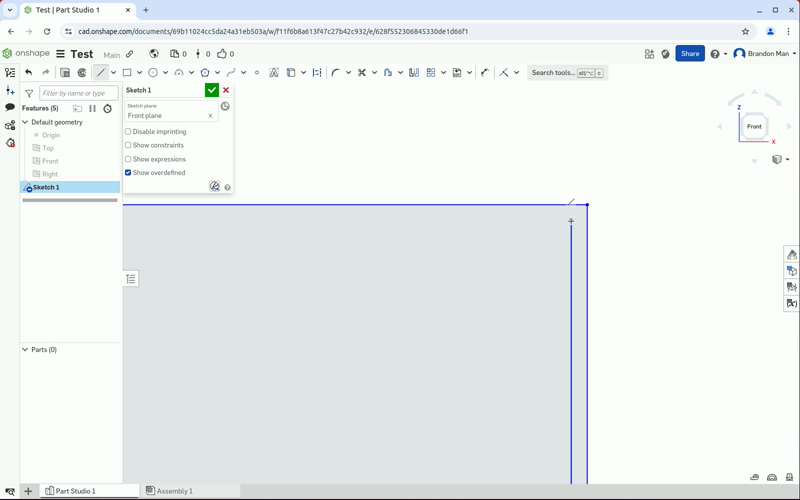
scroll(-6)
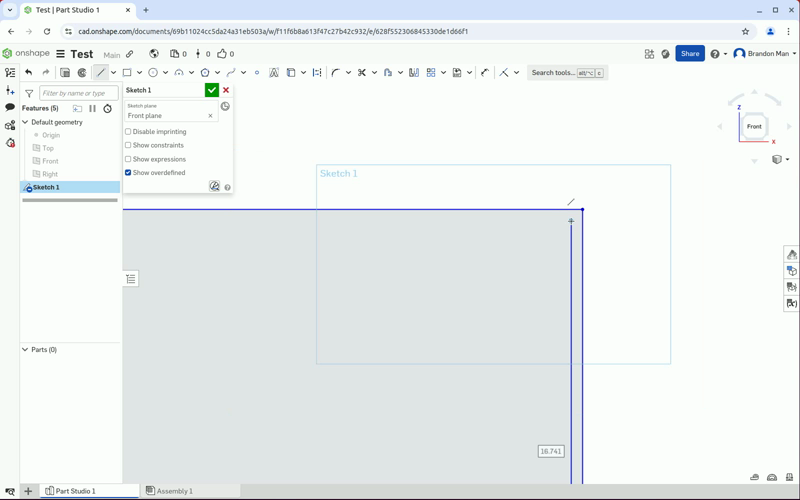
scroll(-6)
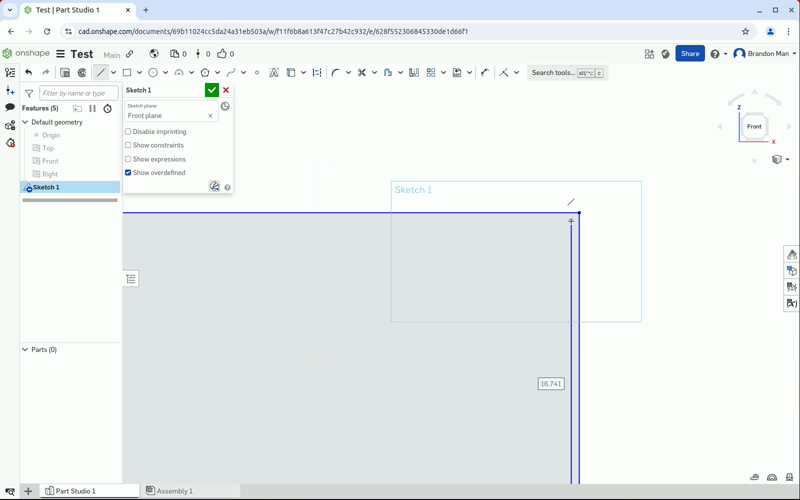
scroll(-6)
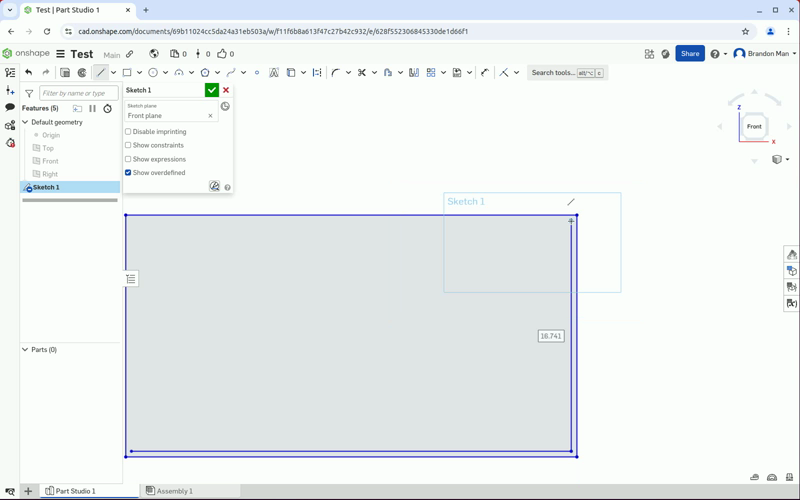
scroll(-6)
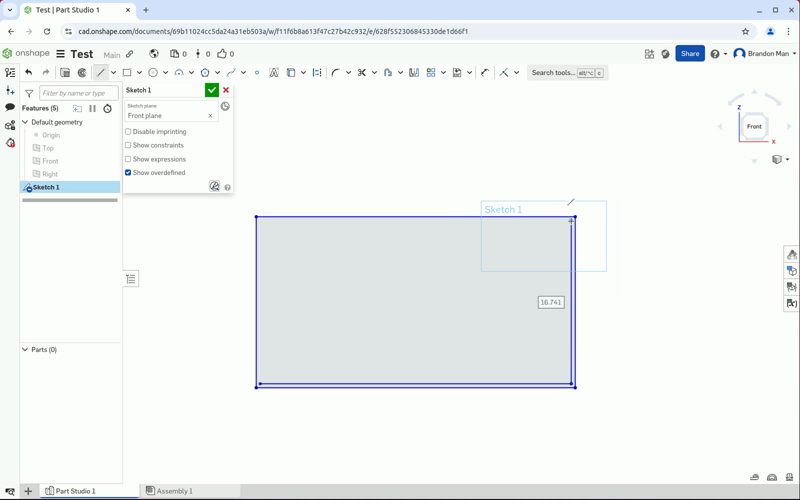
scroll(-6)
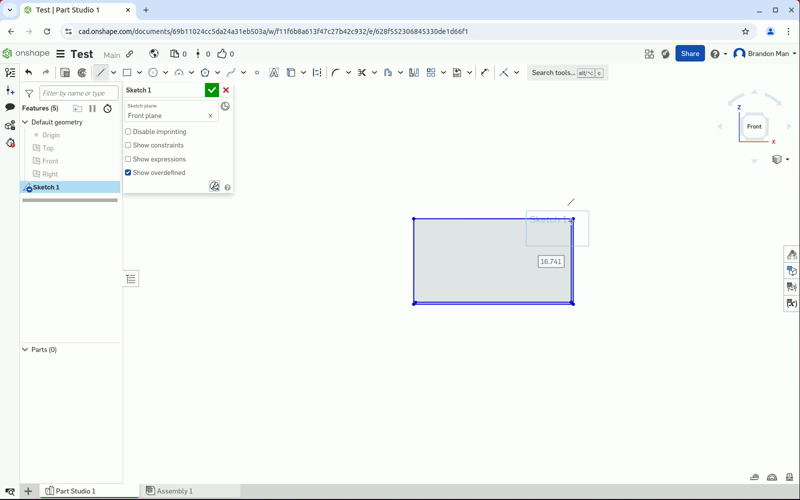
key_up(shift)
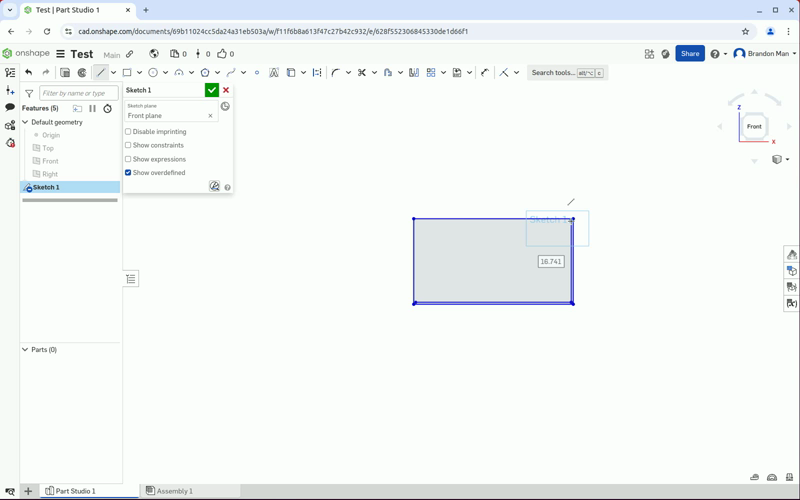
key_down(shift)
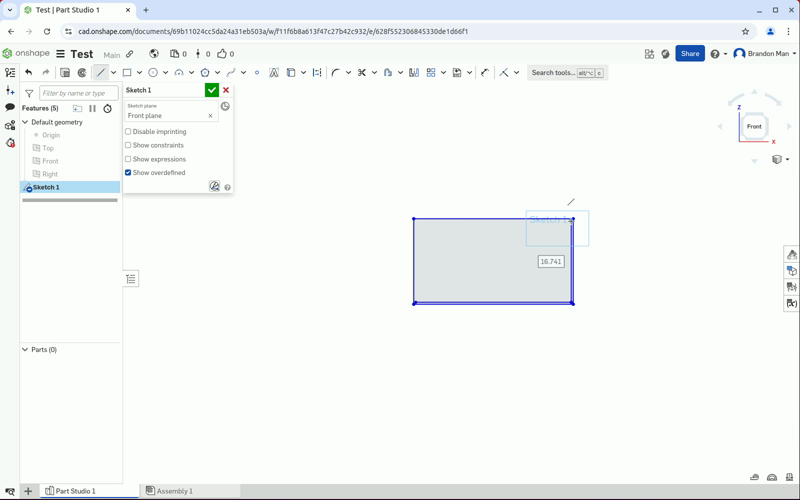
mouse_move(415, 220)
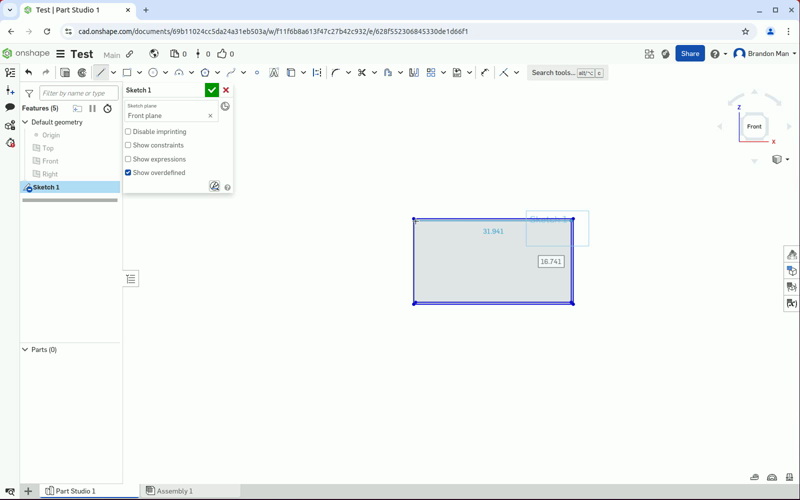
scroll(6)
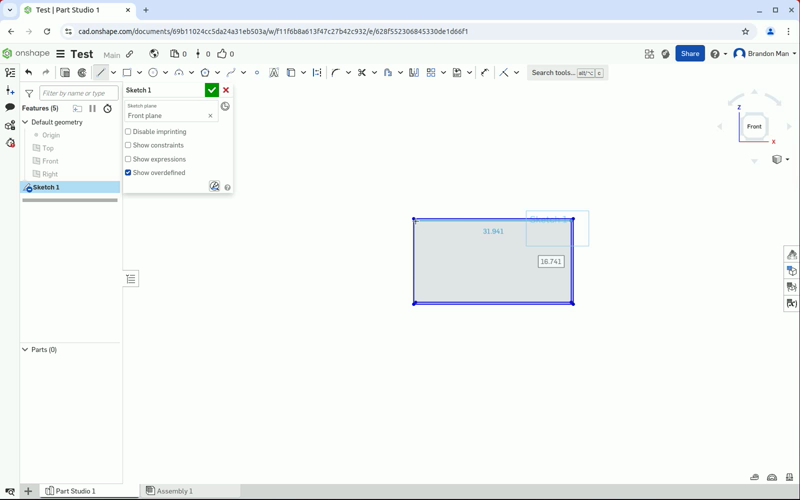
scroll(6)
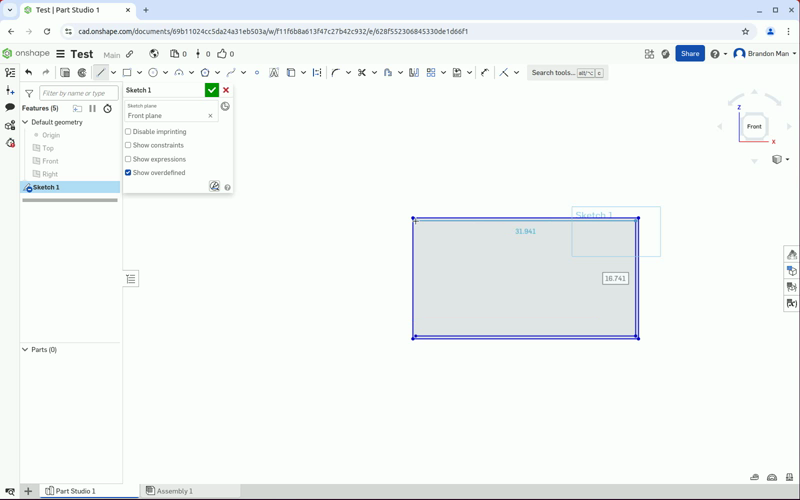
scroll(6)
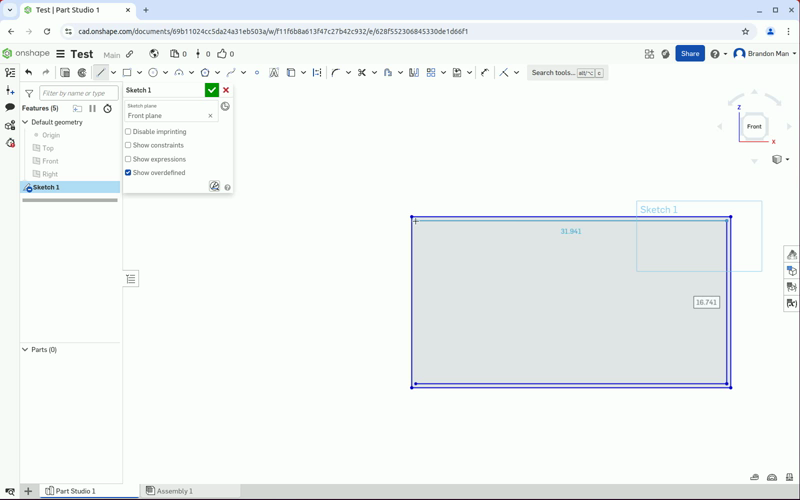
scroll(6)
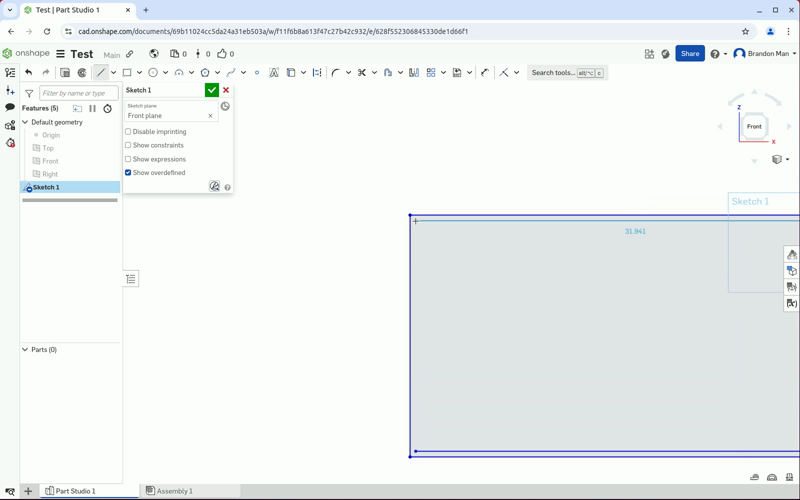
scroll(6)
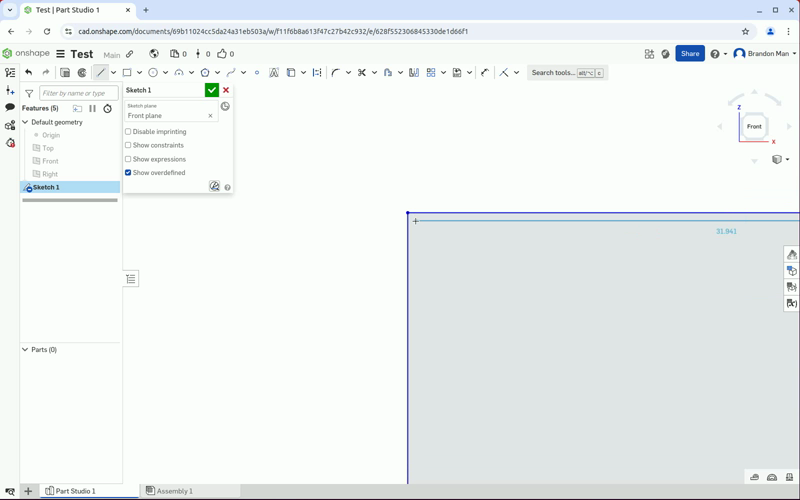
scroll(6)
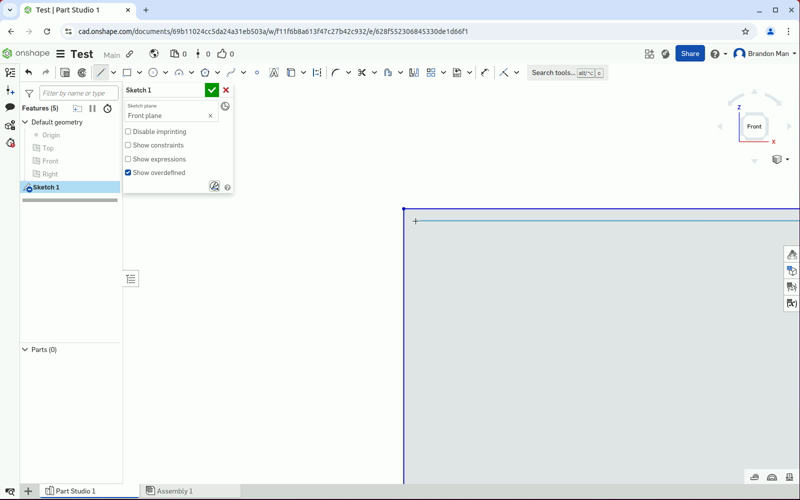
scroll(6)
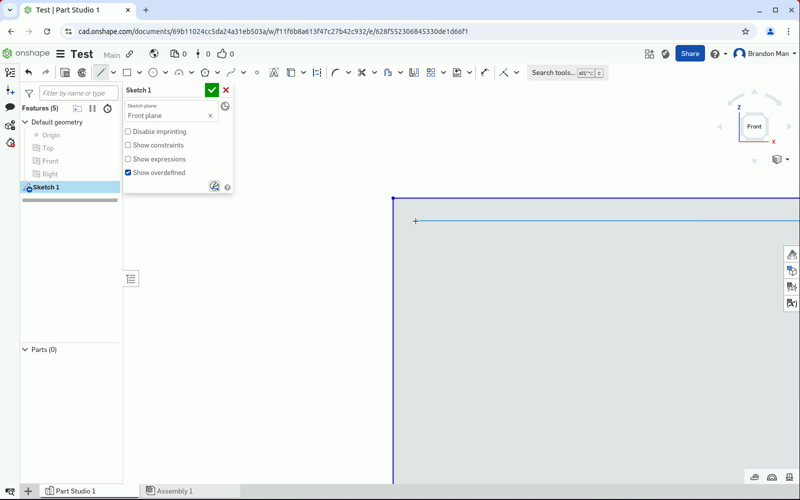
click(415, 220)
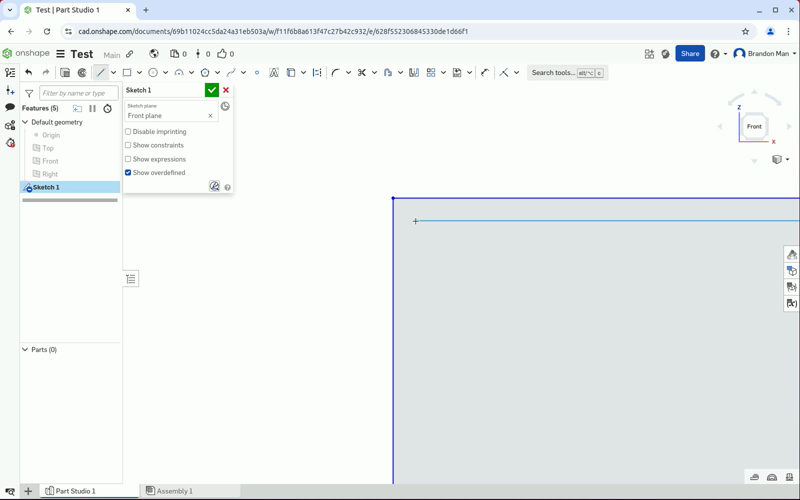
scroll(-6)
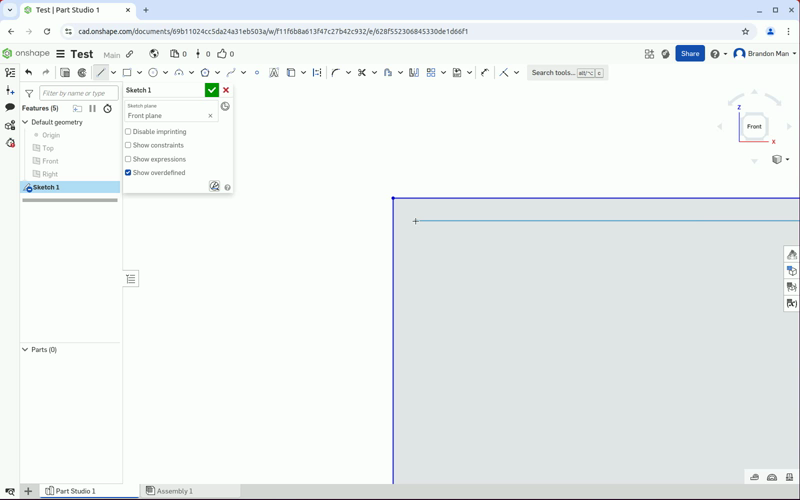
scroll(-6)
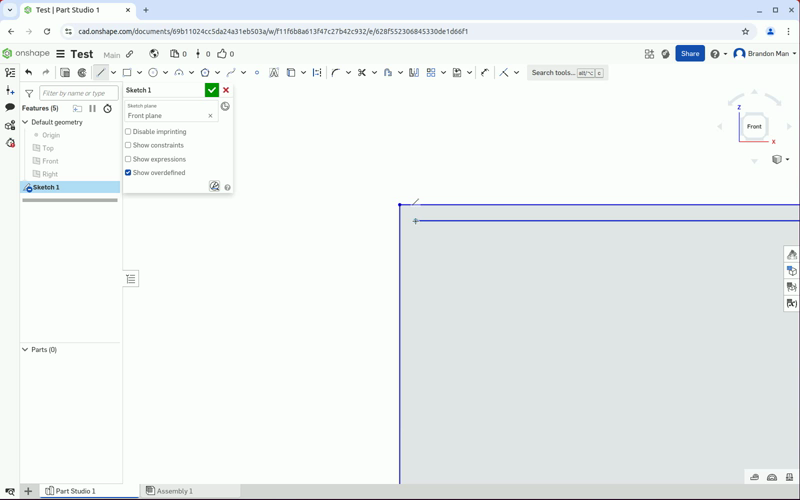
scroll(-6)
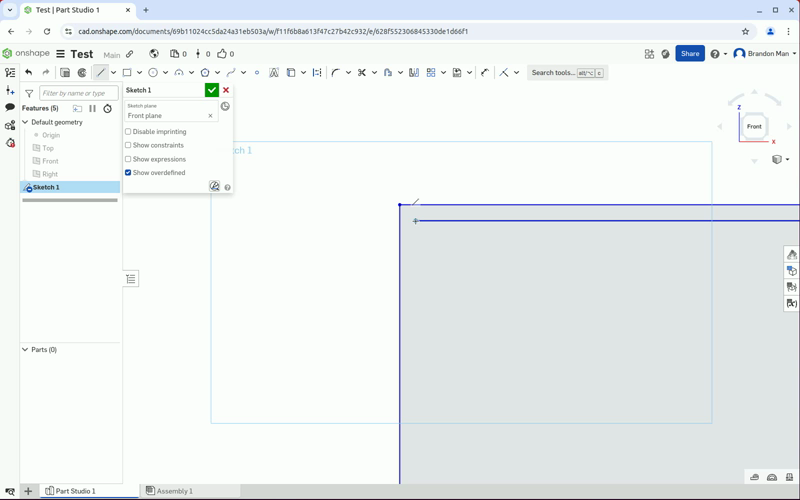
scroll(-6)
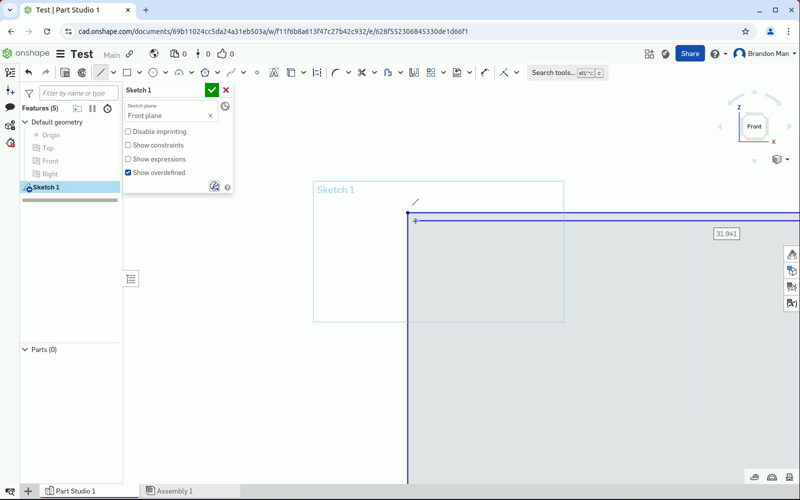
scroll(-6)
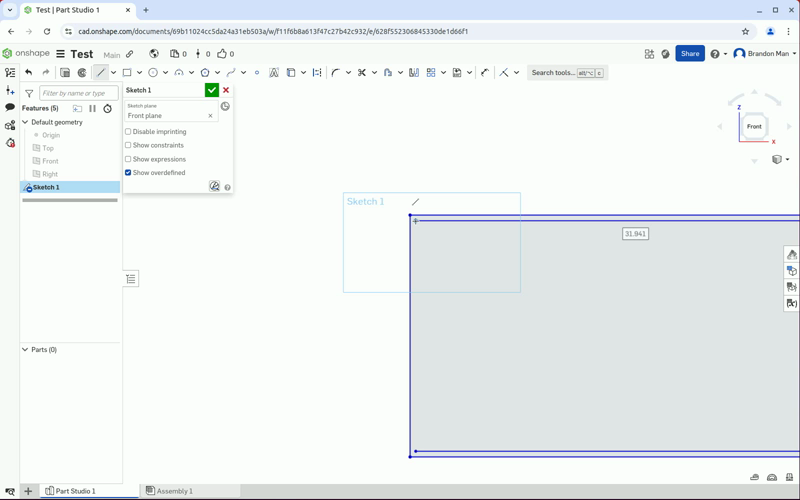
scroll(-6)
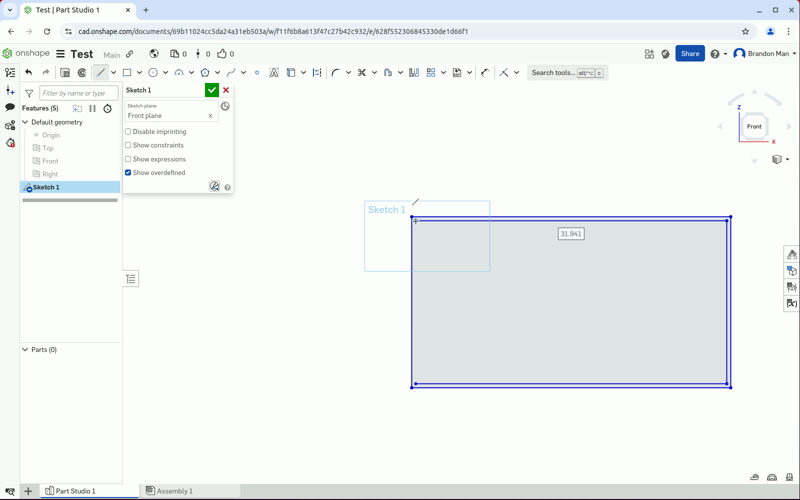
scroll(-6)
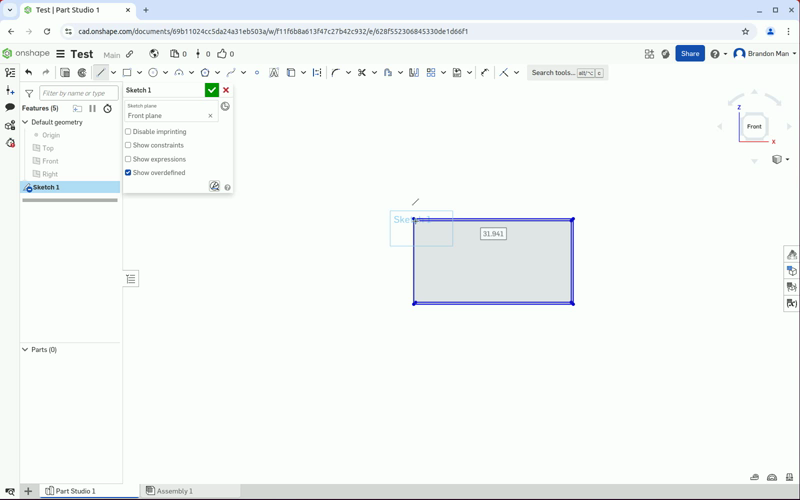
key_up(shift)
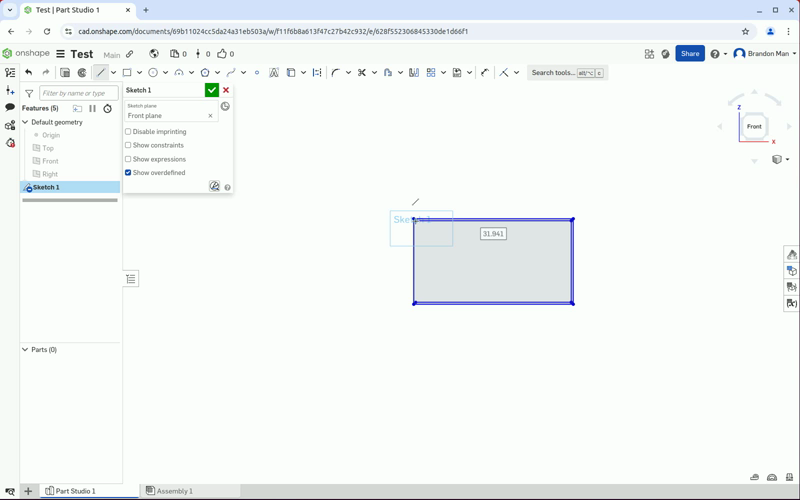
key_down(shift)
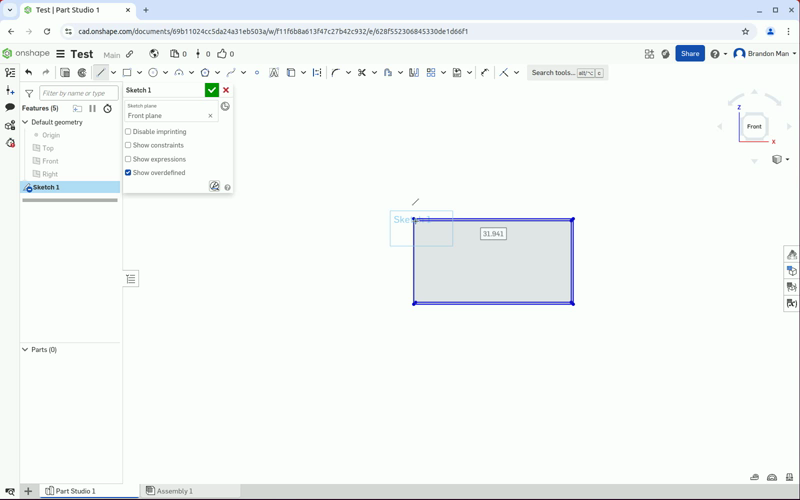
mouse_move(415, 302)
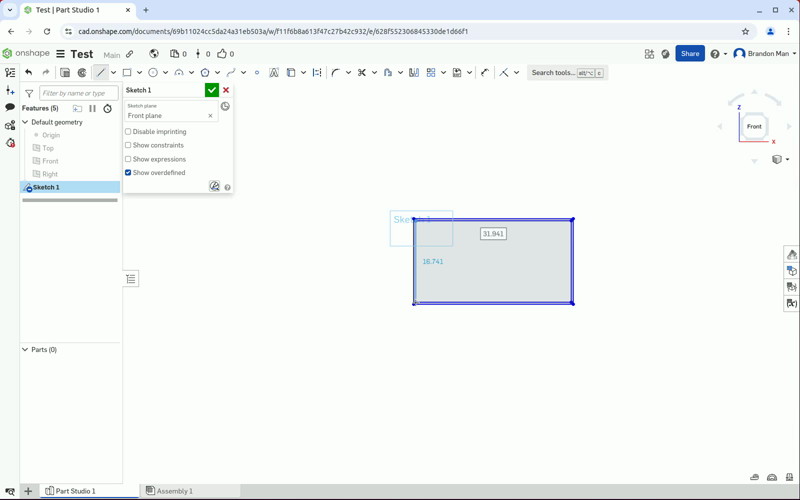
scroll(6)
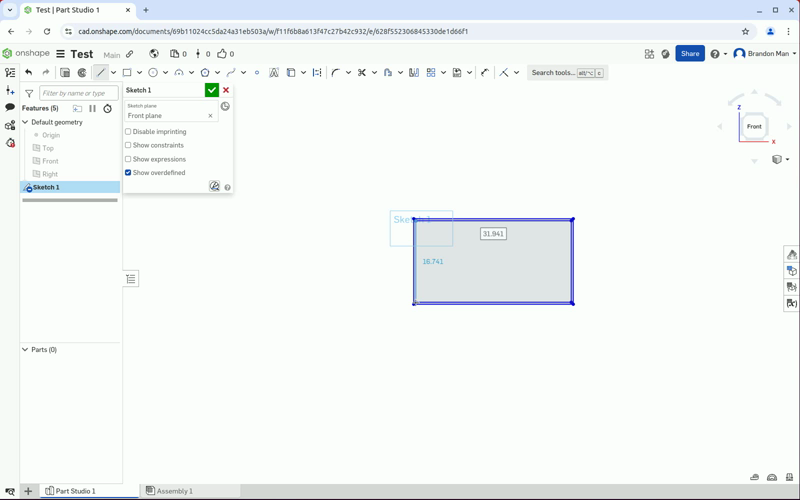
scroll(6)
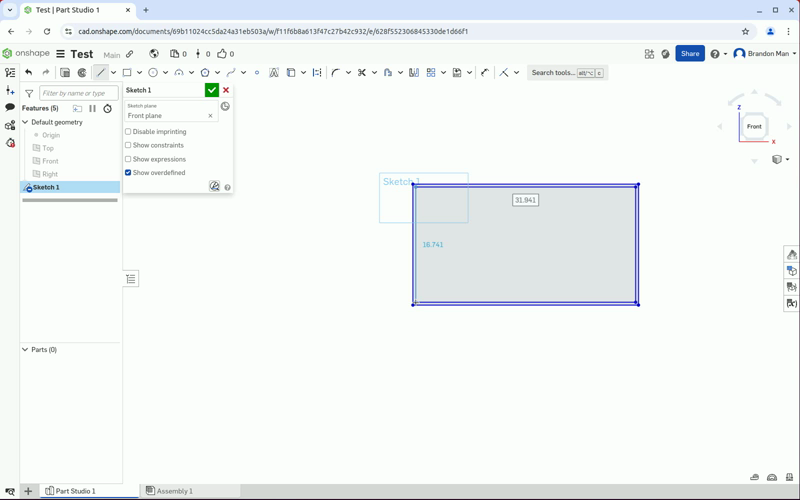
scroll(6)
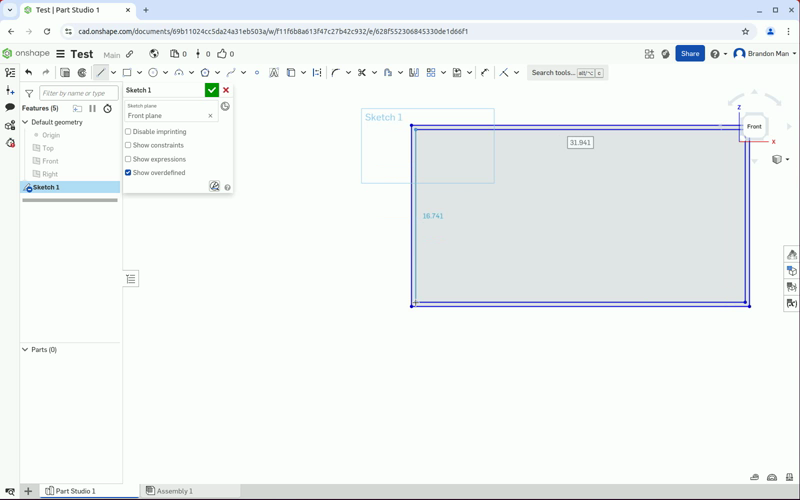
scroll(6)
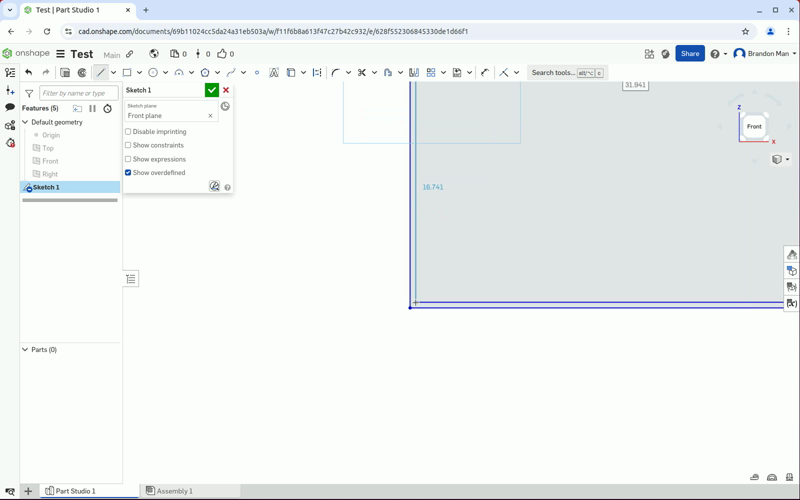
scroll(6)
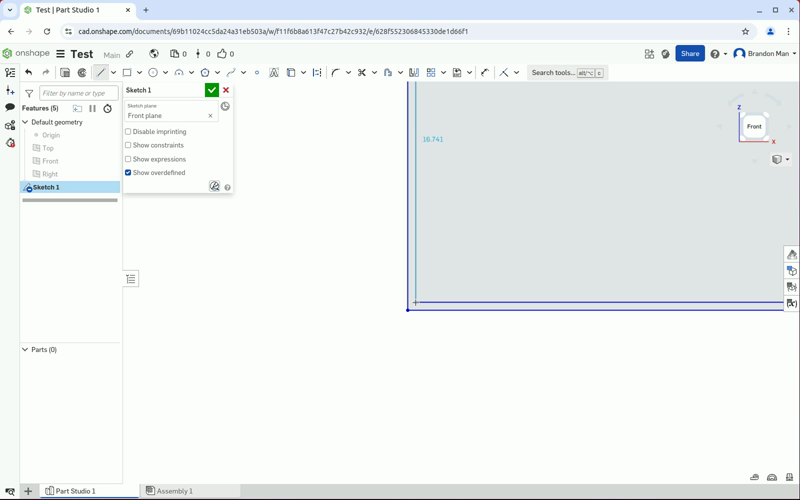
scroll(6)
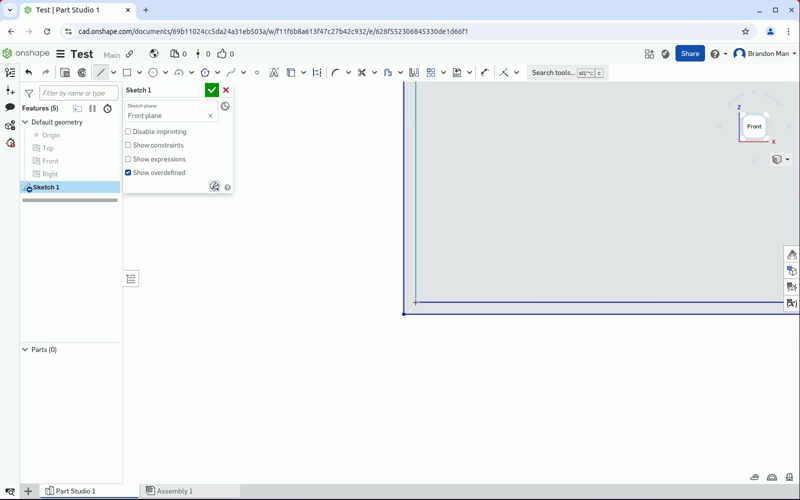
scroll(6)
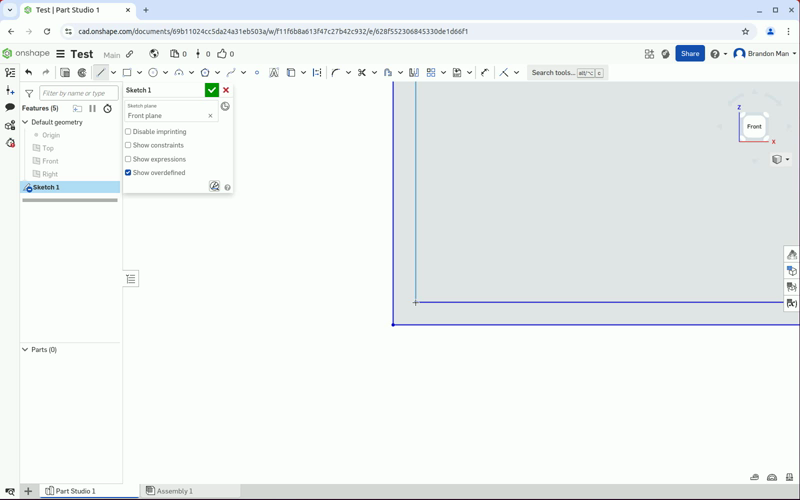
key_up(shift)
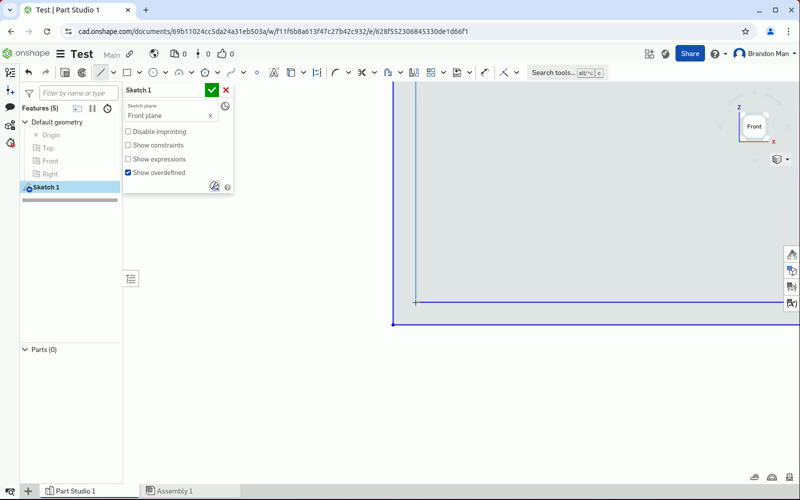
click(415, 302)
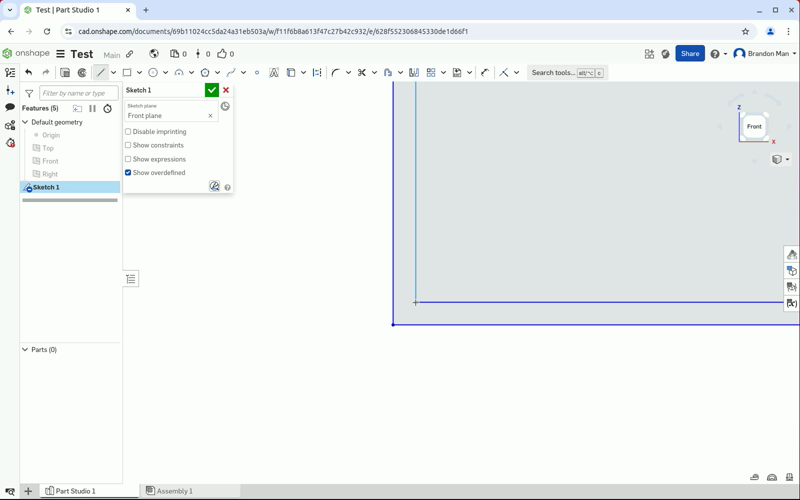
scroll(-6)
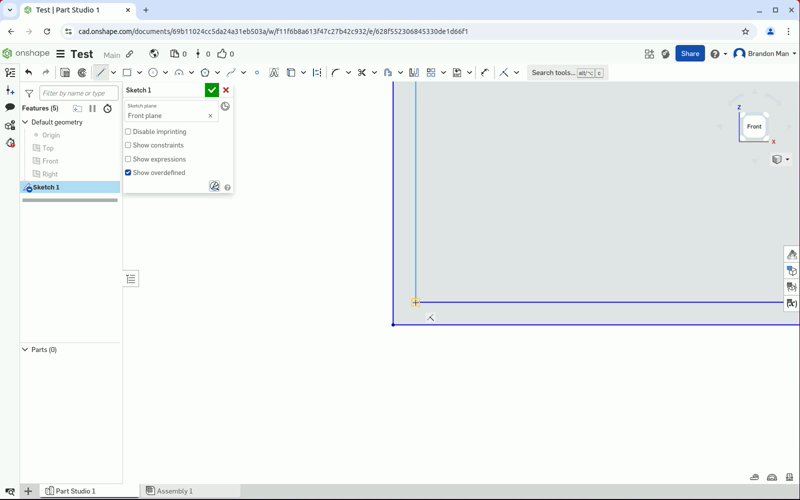
scroll(-6)
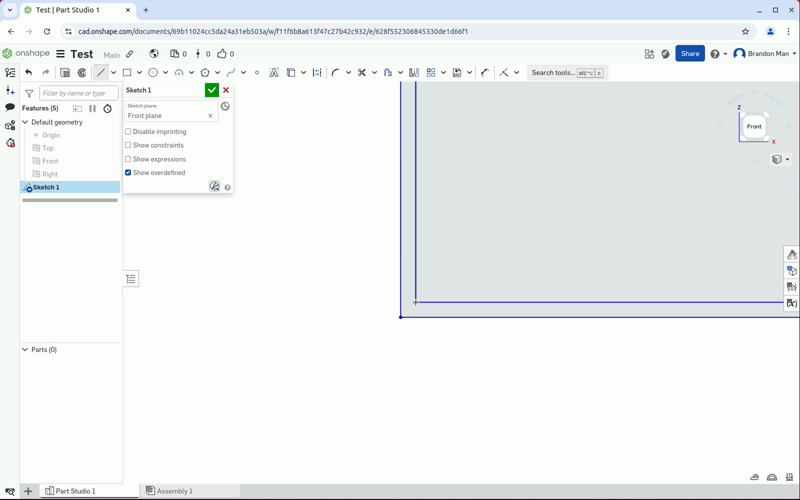
scroll(-6)
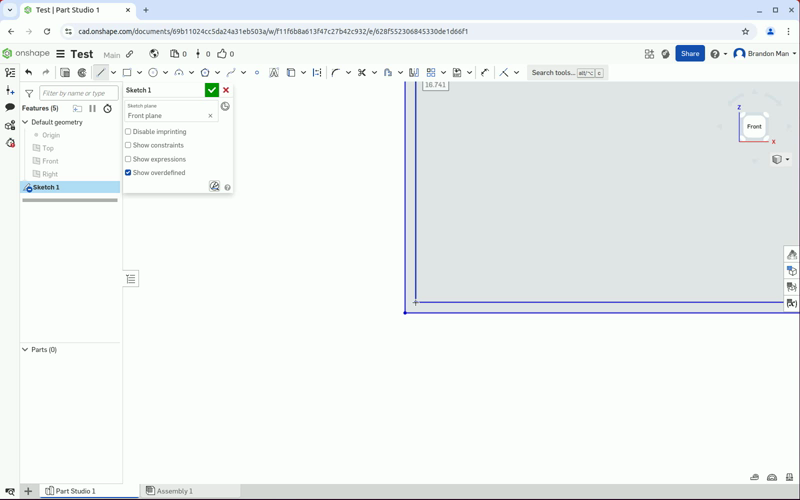
scroll(-6)
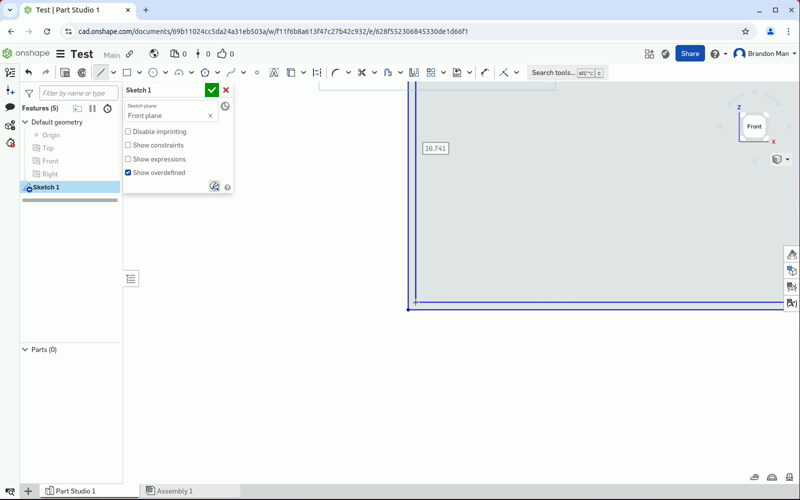
scroll(-6)
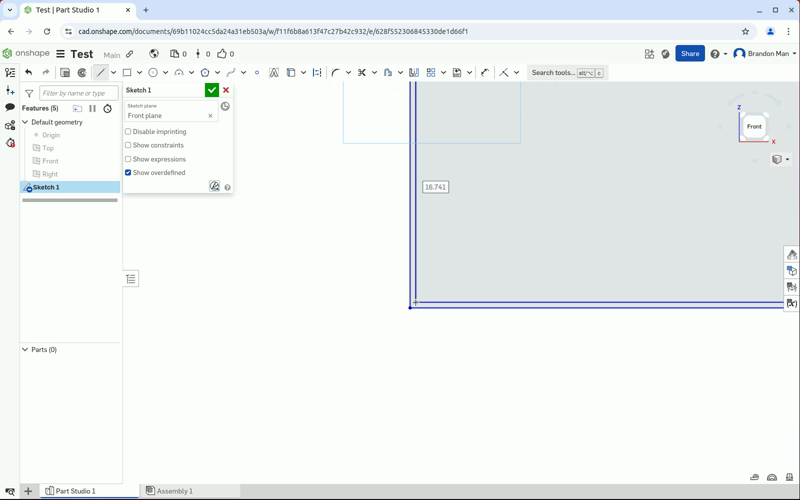
scroll(-6)
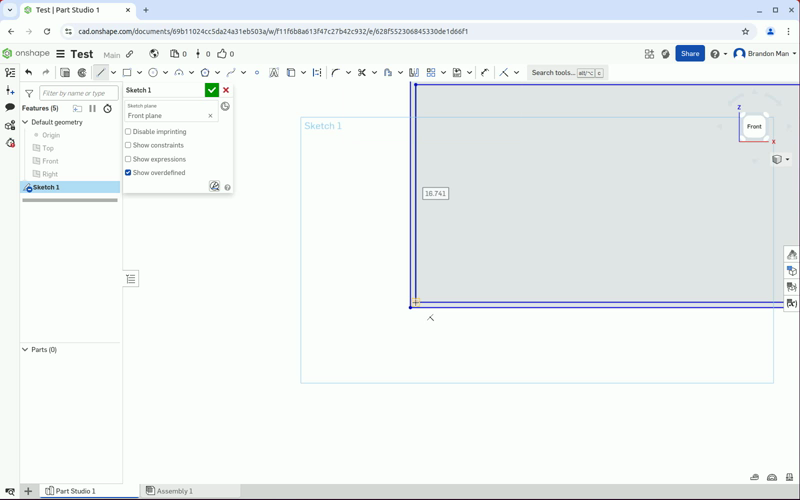
scroll(-6)
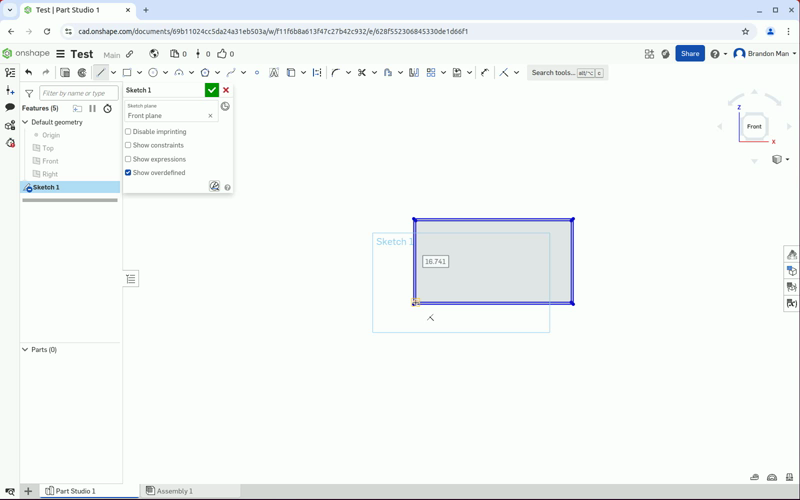
key(esc)
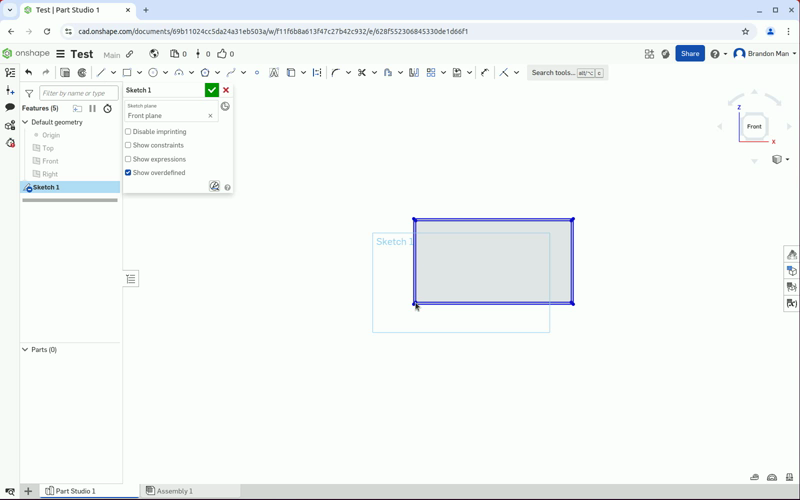
mouse_move(427, 303)
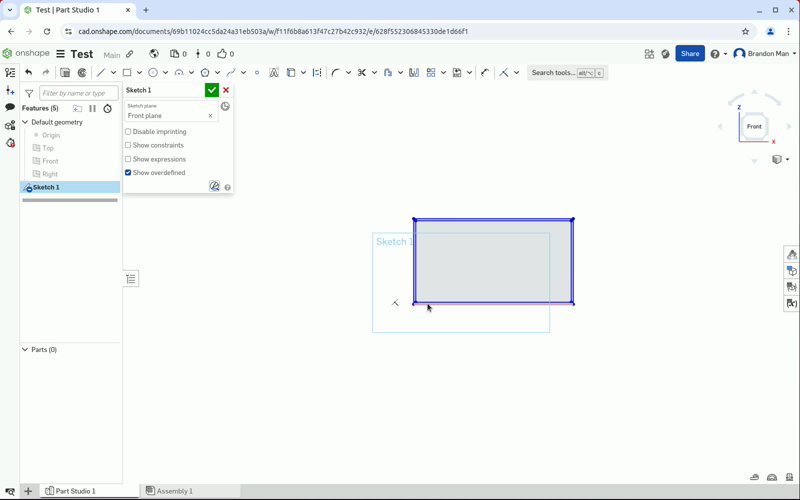
scroll(6)
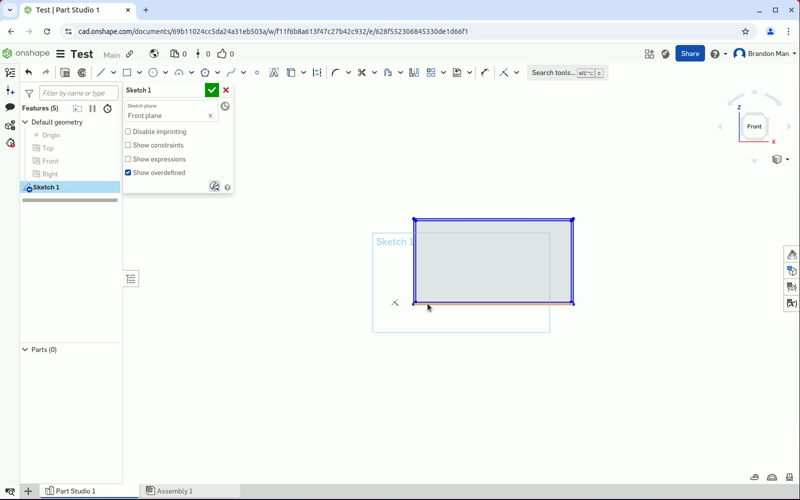
scroll(6)
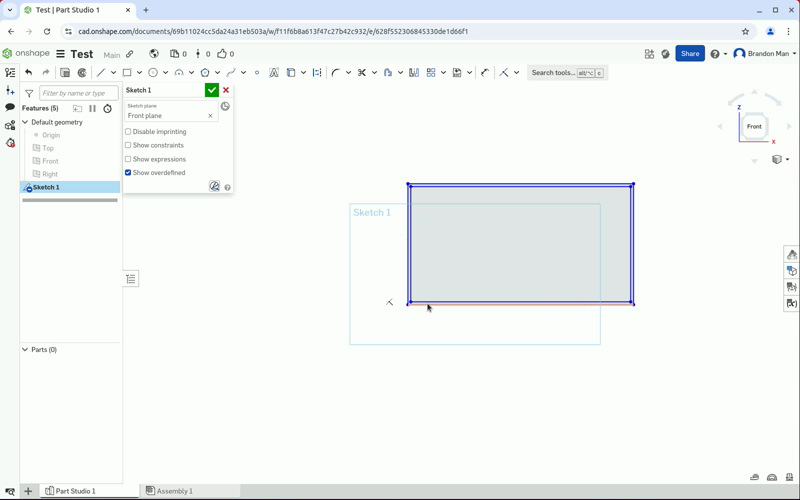
scroll(6)
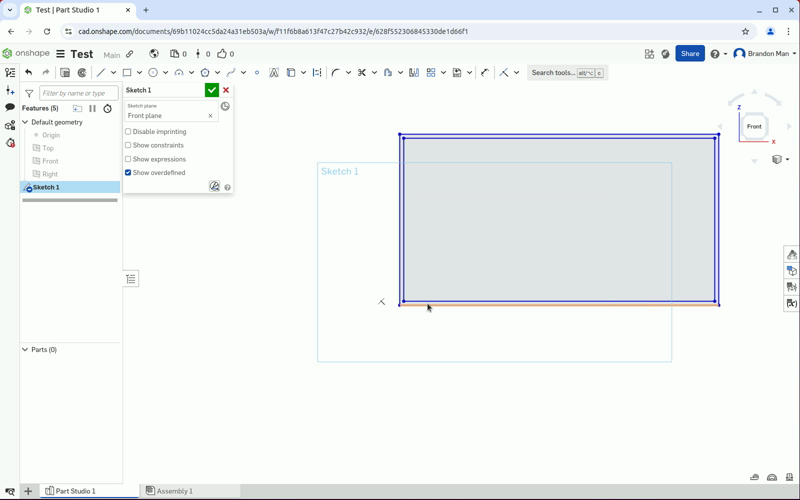
scroll(6)
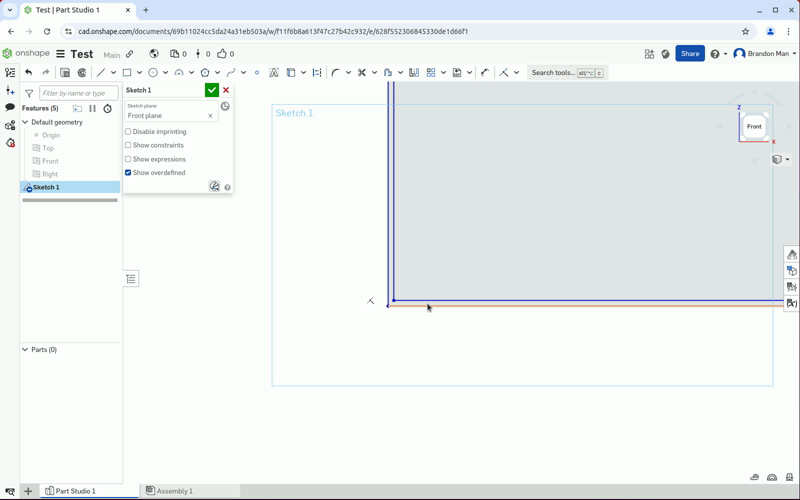
scroll(6)
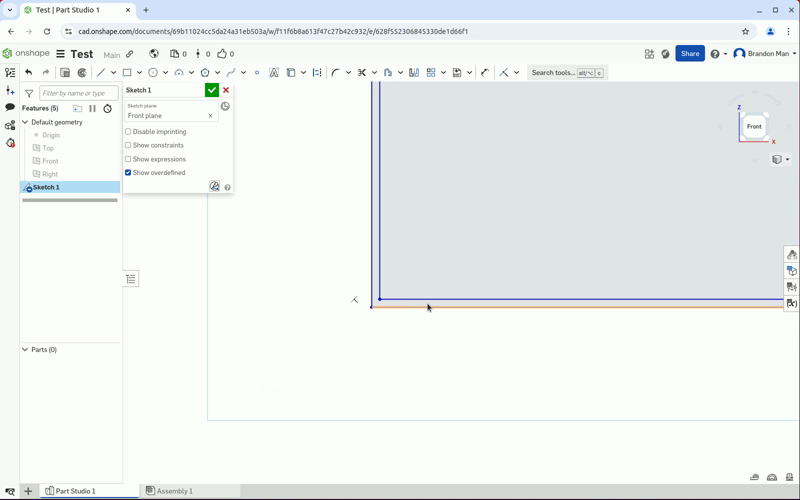
scroll(6)
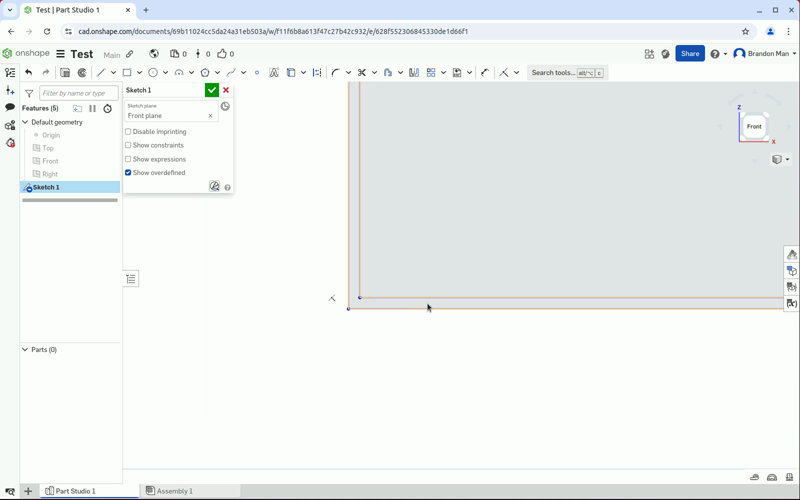
scroll(6)
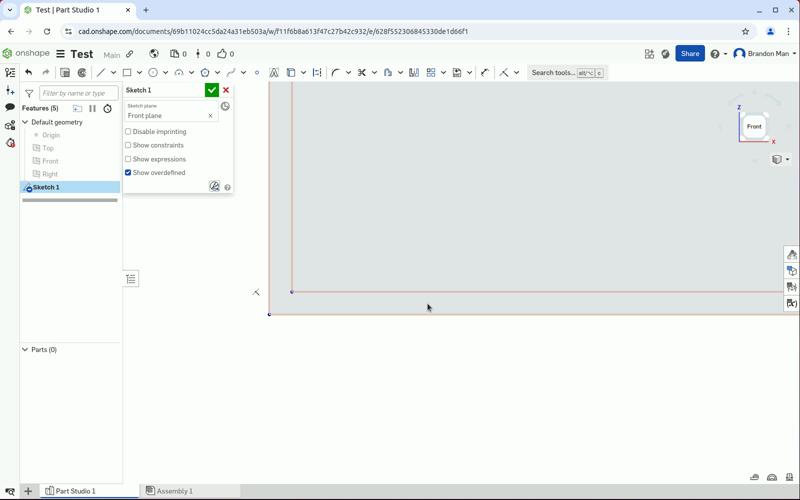
click(427, 303)
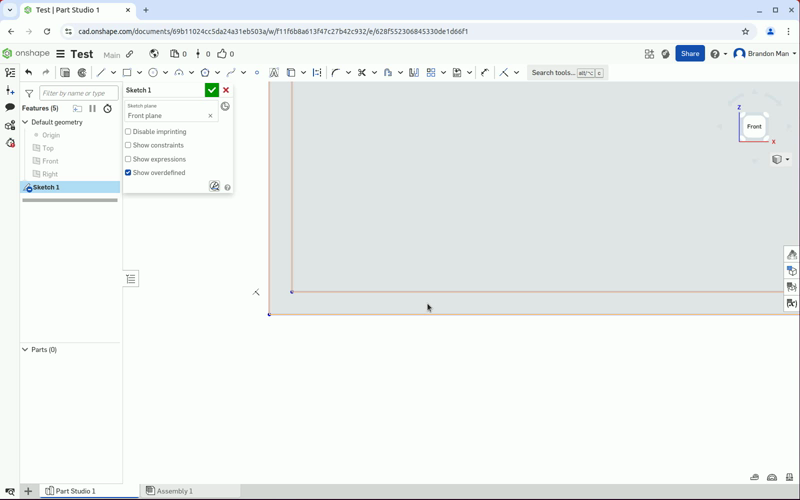
scroll(-6)
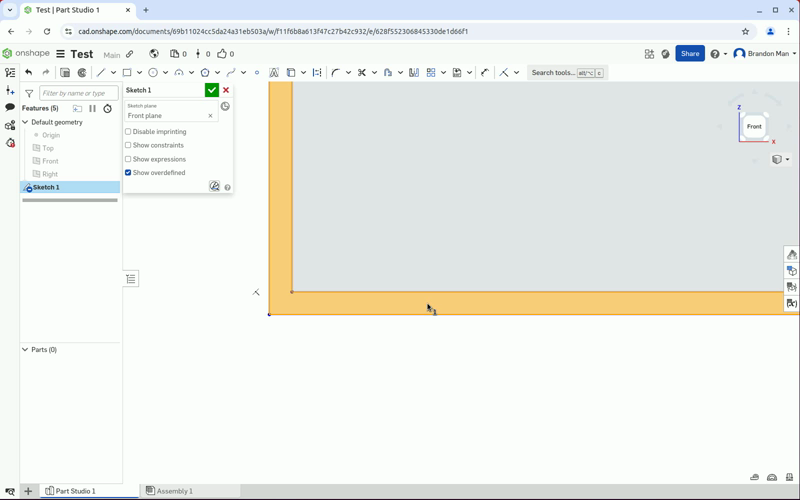
scroll(-6)
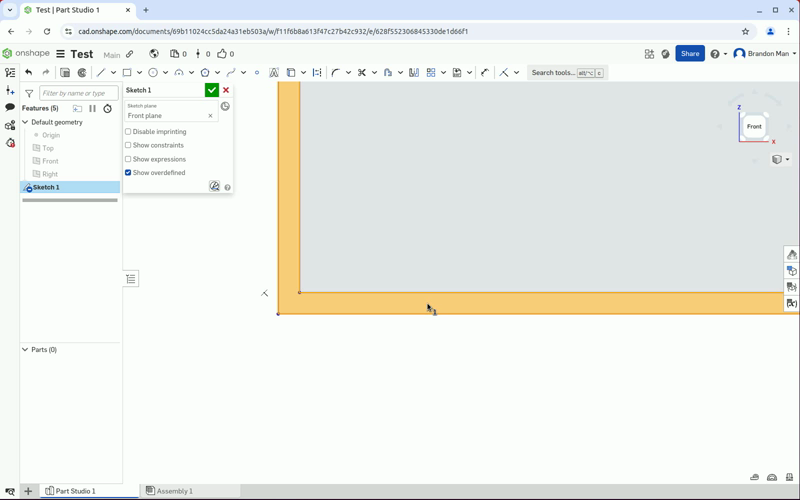
scroll(-6)
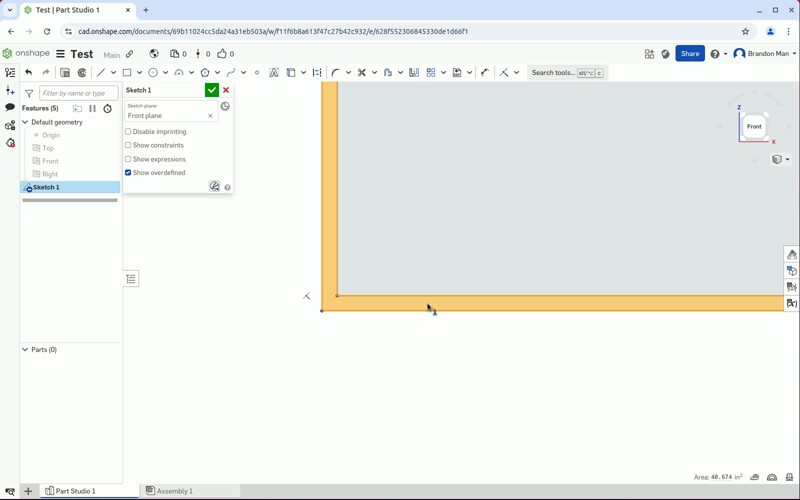
scroll(-6)
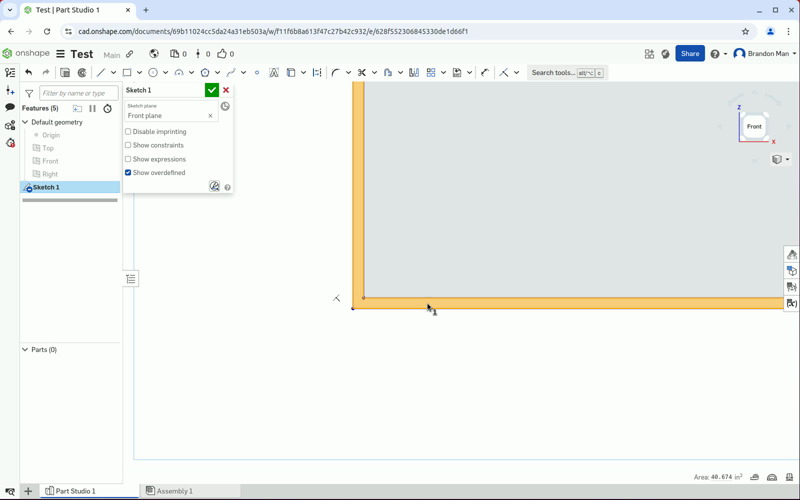
scroll(-6)
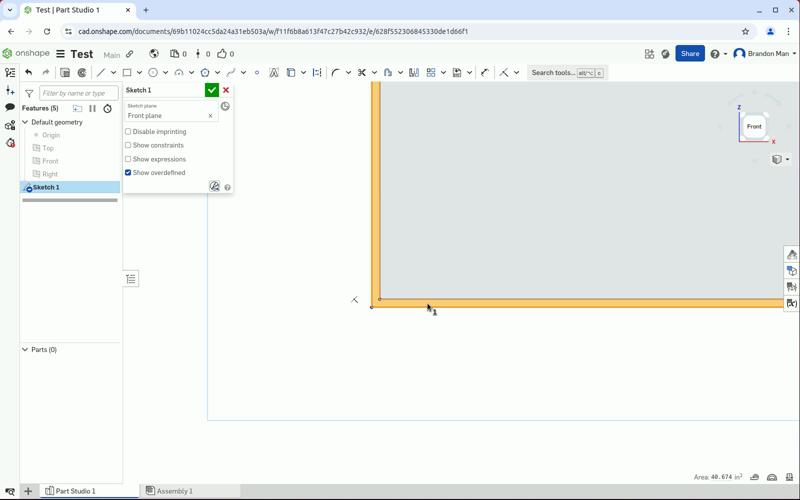
scroll(-6)
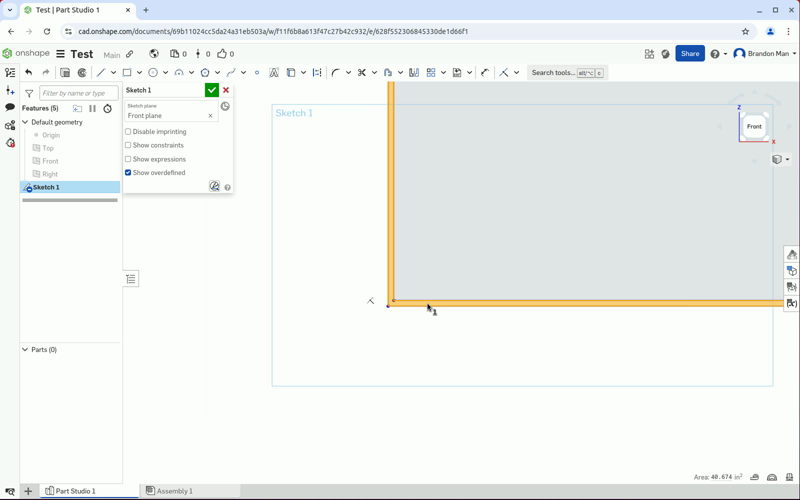
scroll(-6)
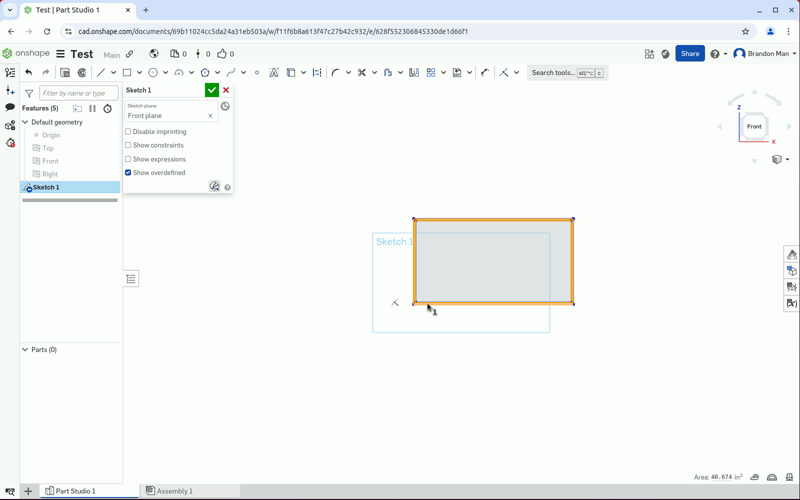
mouse_move(73, 352)
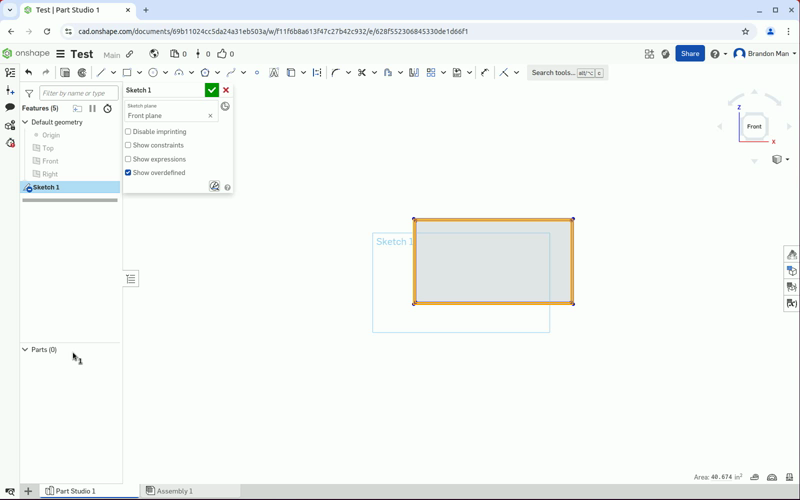
key(shift+y)
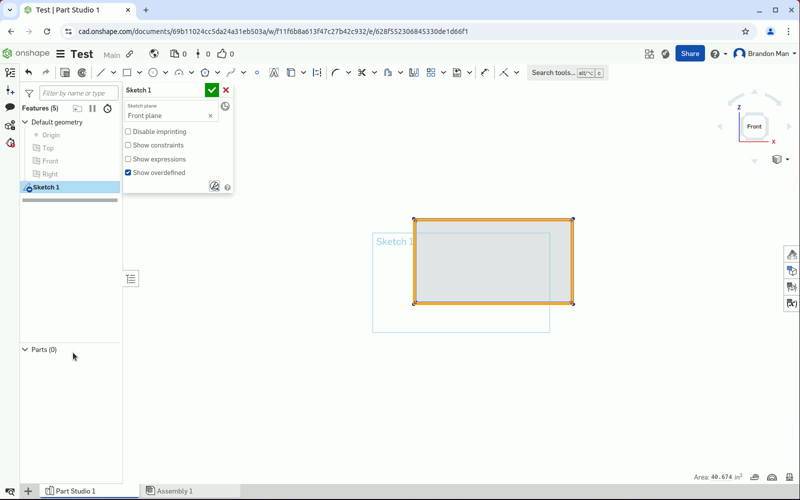
key(shift+e)
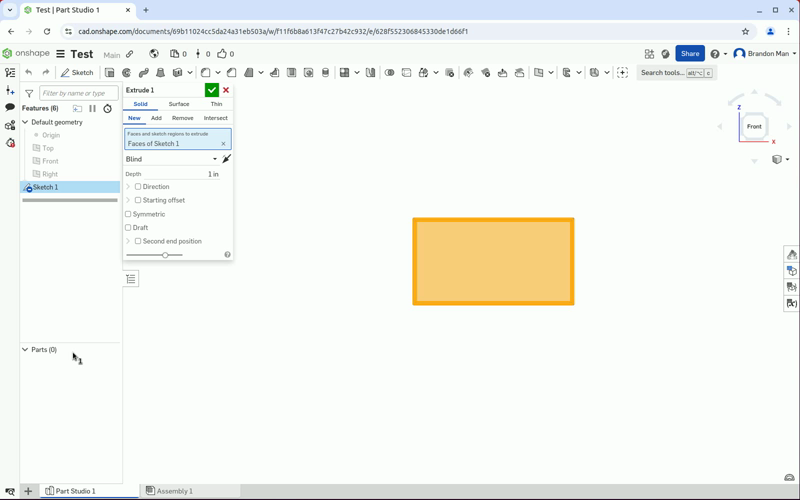
mouse_move(143, 106)
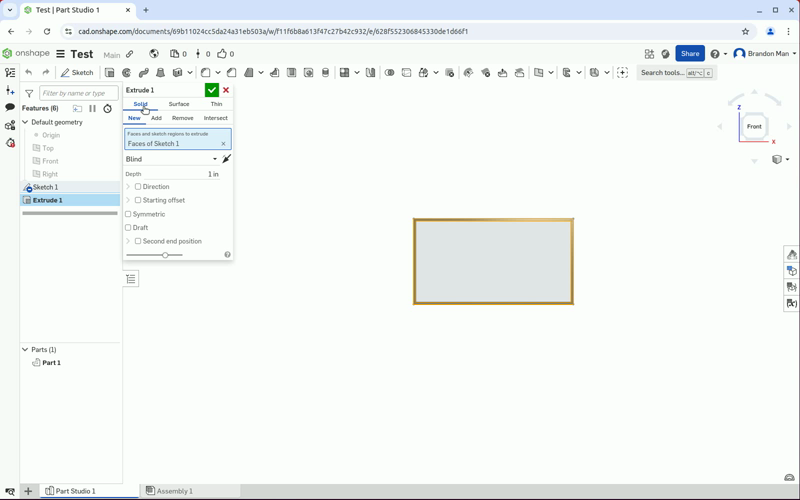
click(143, 106)
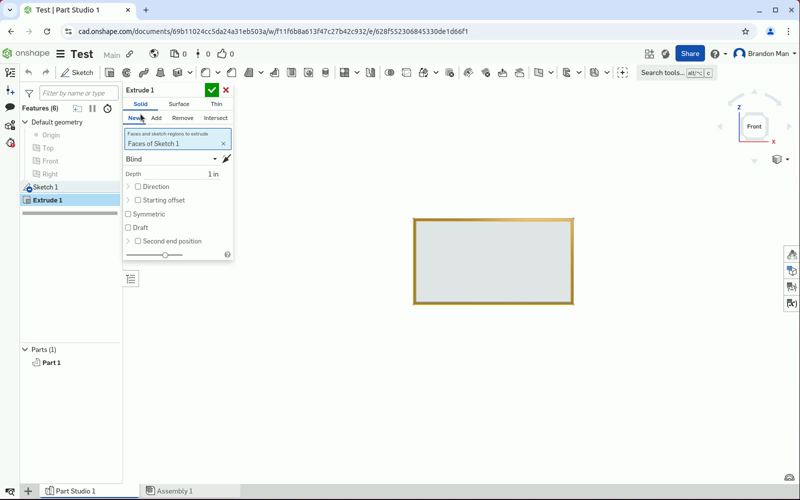
mouse_move(137, 120)
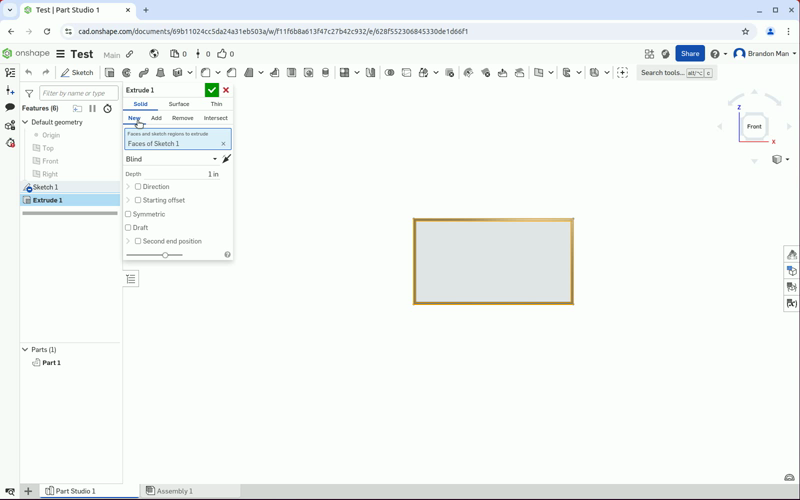
click(137, 120)
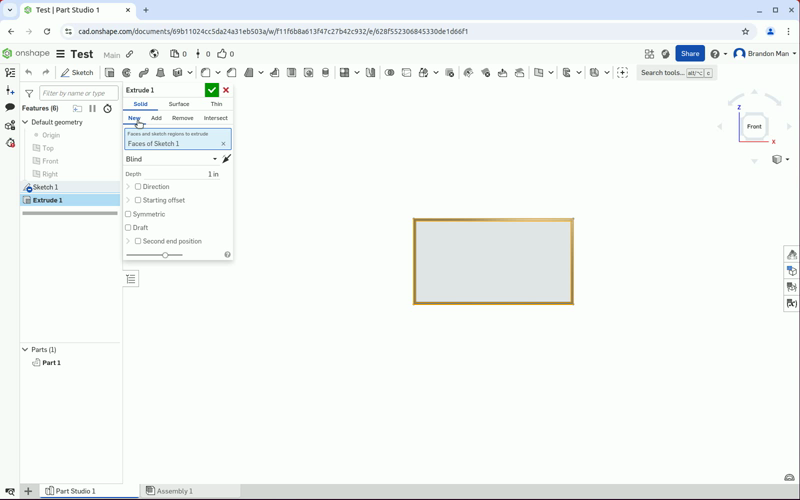
key(tab, 4)
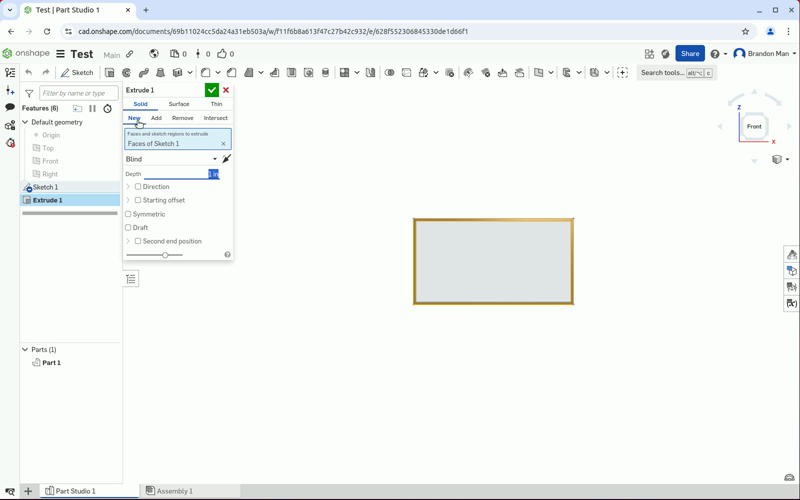
text(0.722)
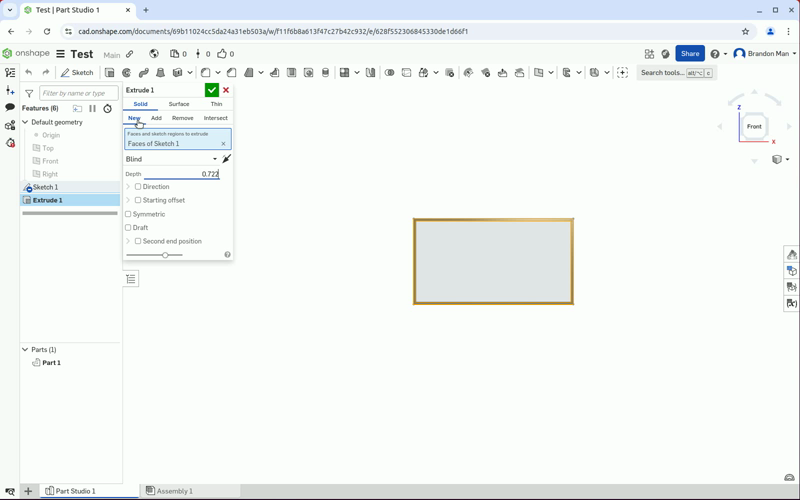
key(enter)
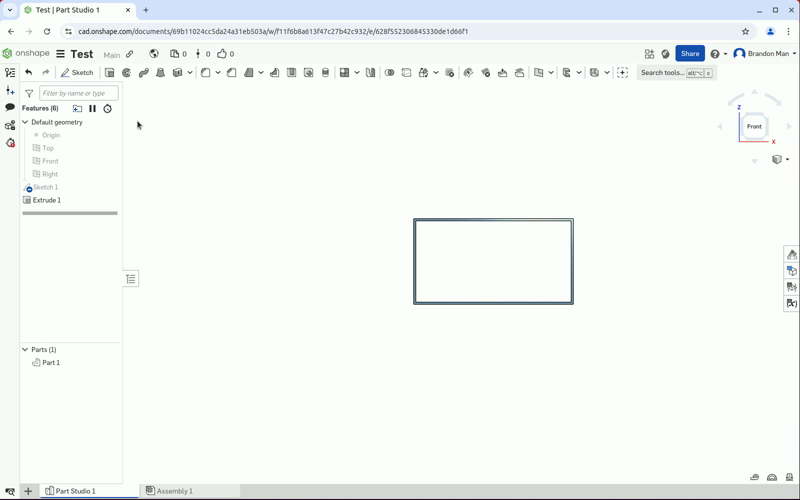
key(shift+h)
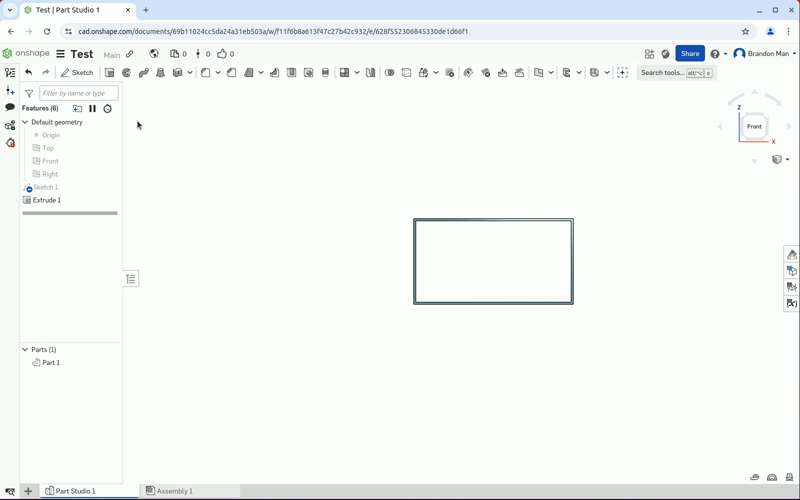
key(shift+h)
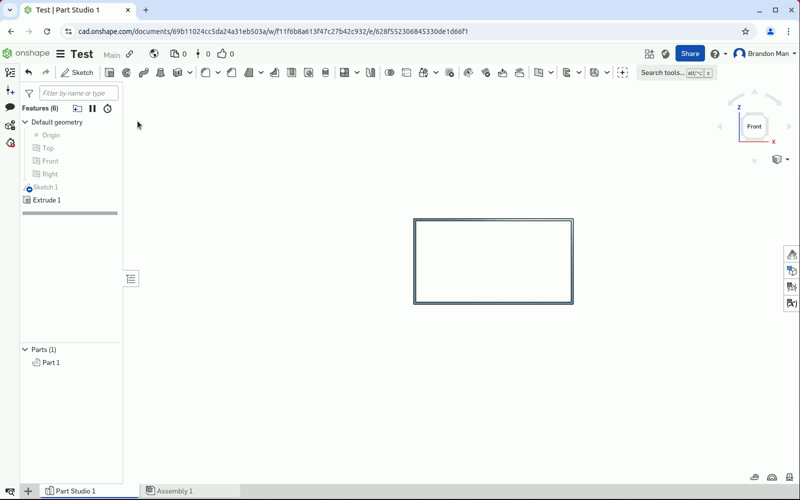
mouse_move(73, 189)
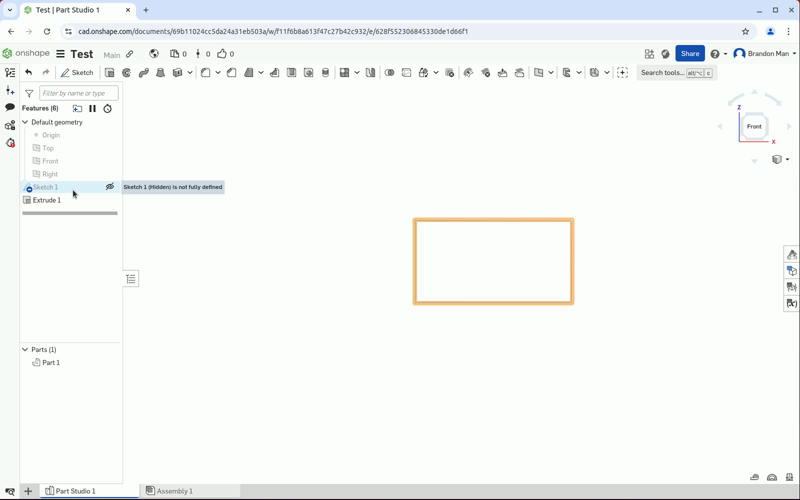
click(73, 189)
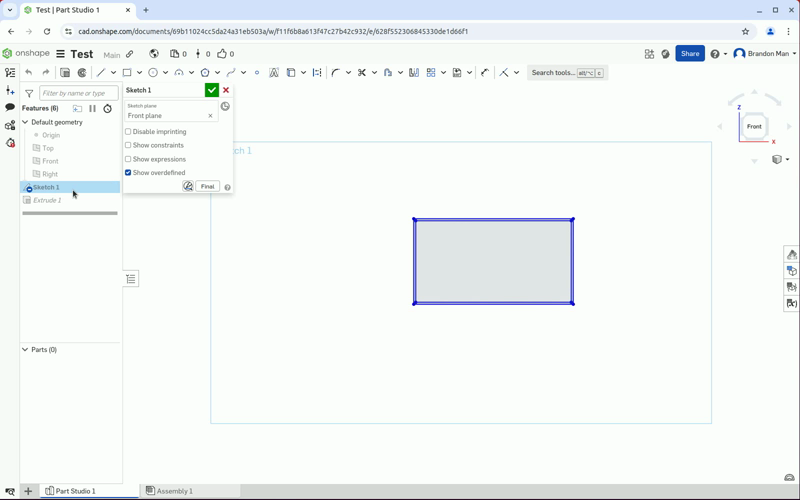
mouse_move(229, 92)
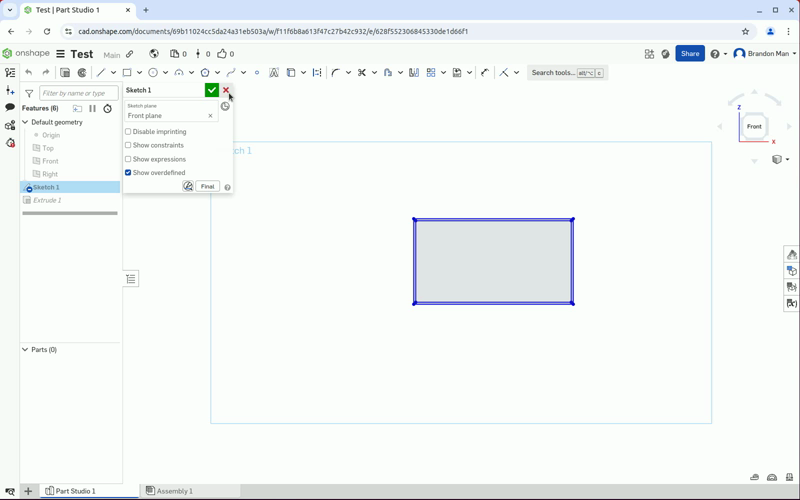
click(229, 92)
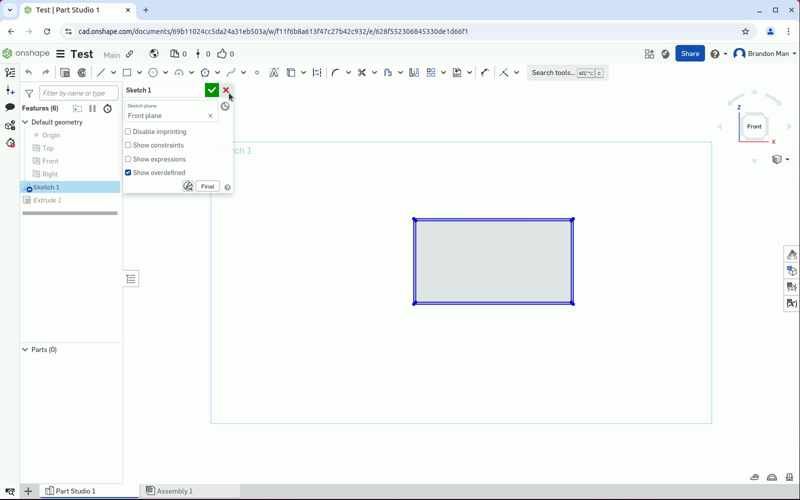
key(shift+s)
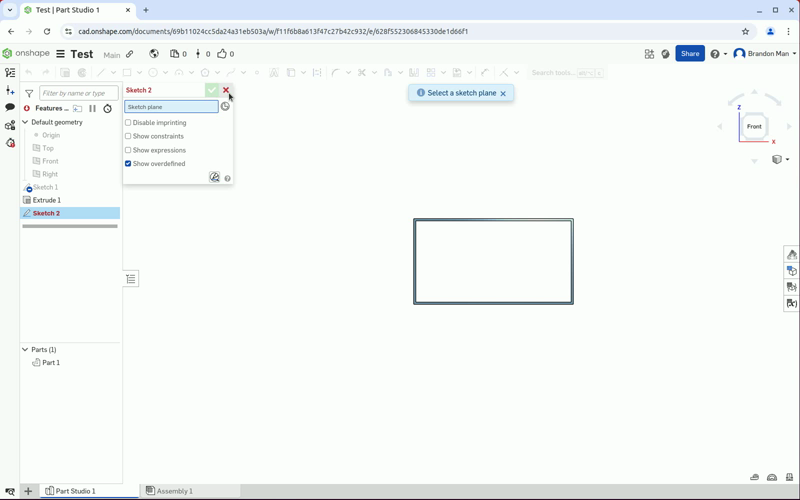
mouse_move(73, 163)
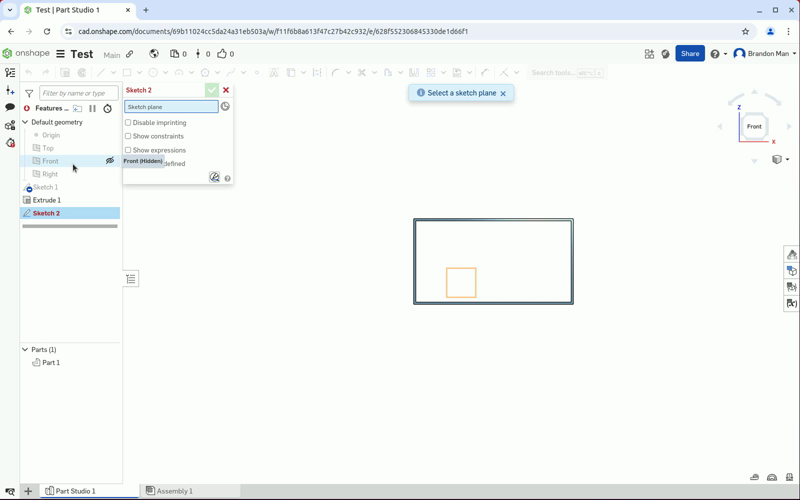
click(73, 163)
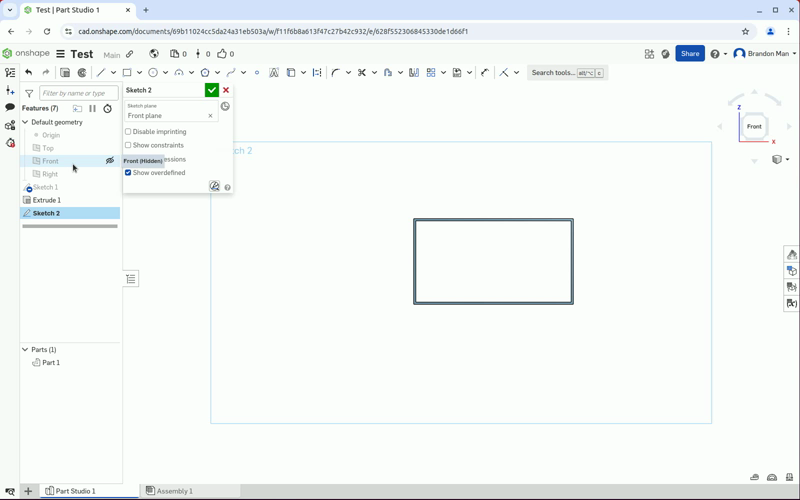
mouse_move(73, 352)
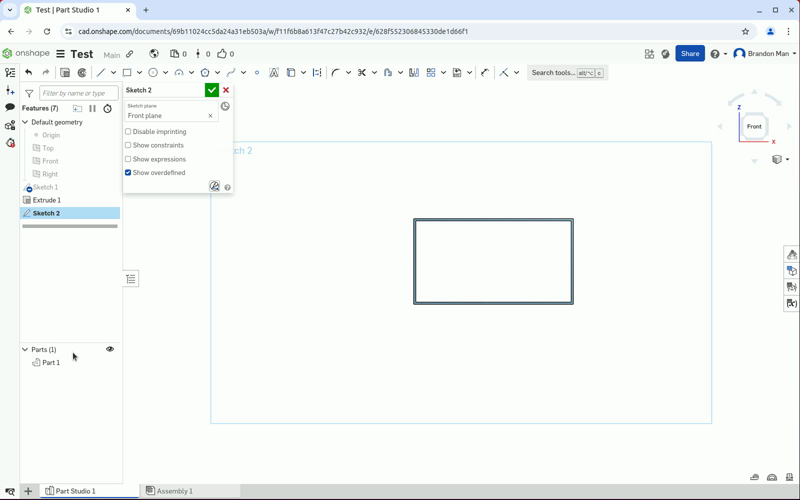
key(y)
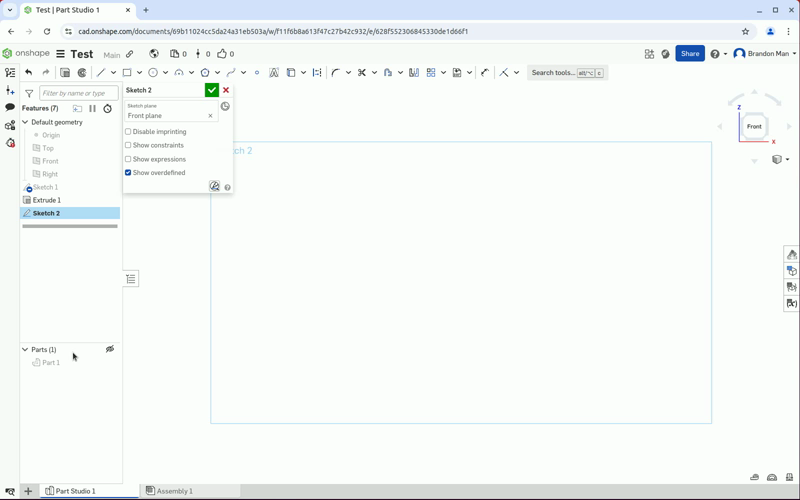
key(l)
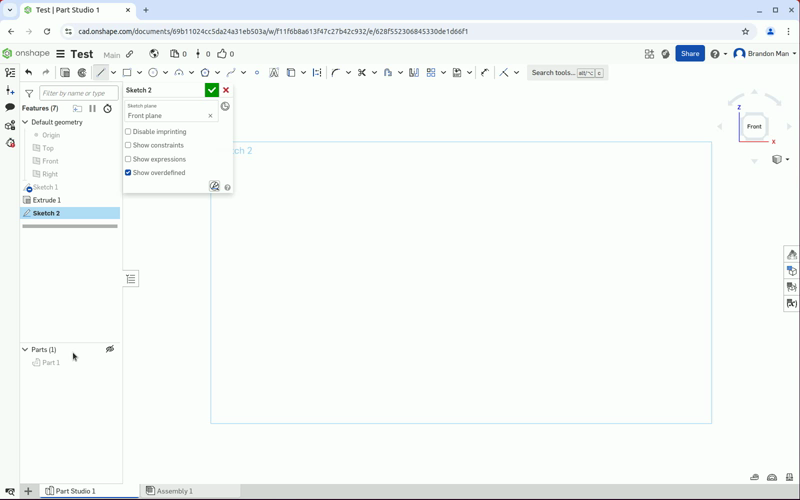
key_down(shift)
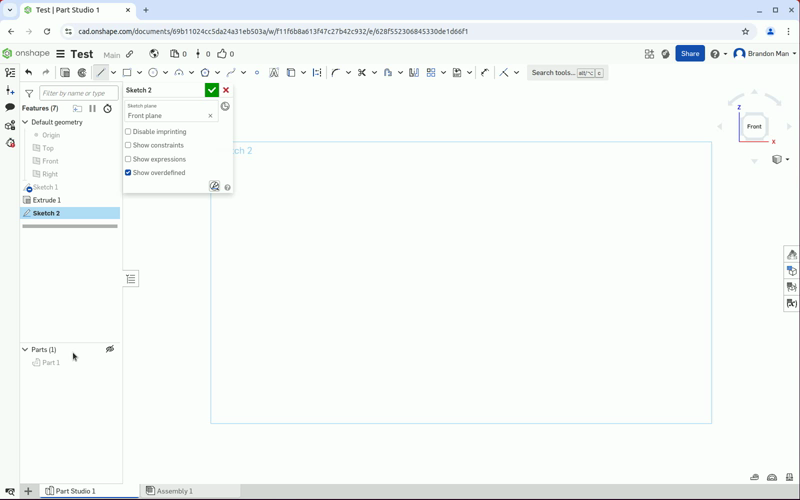
mouse_move(416, 301)
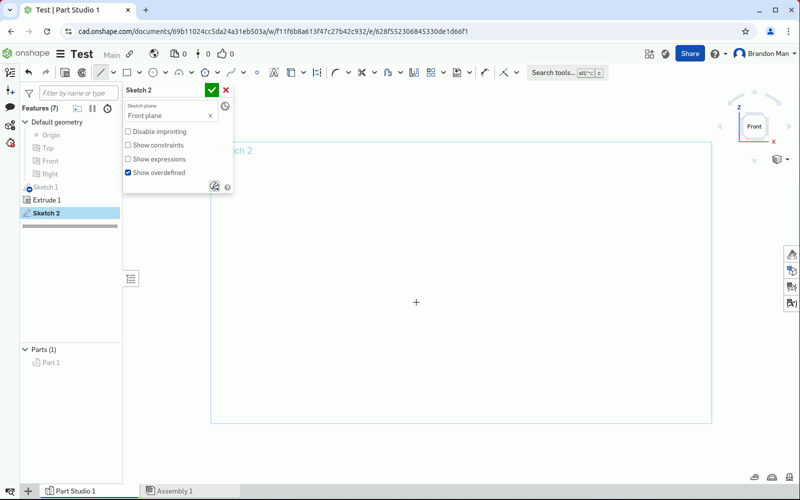
click(416, 301)
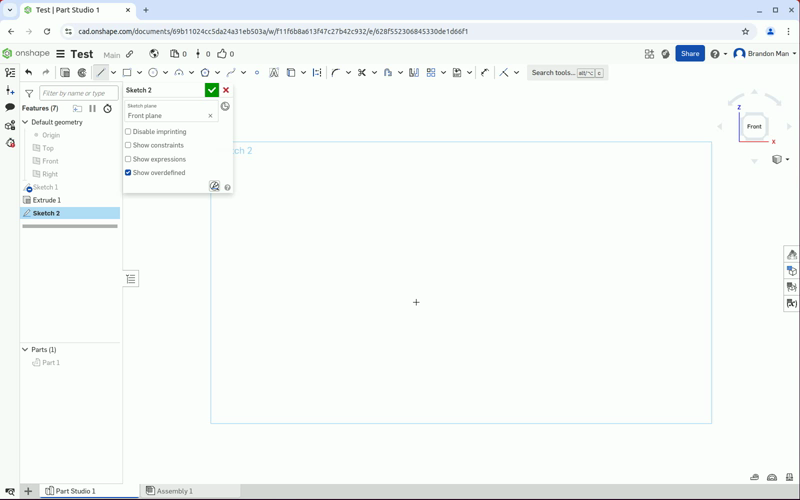
key_up(shift)
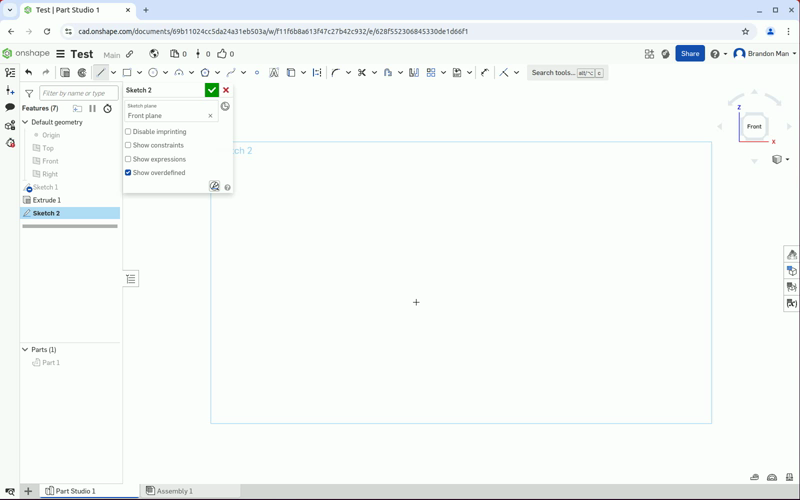
key_down(shift)
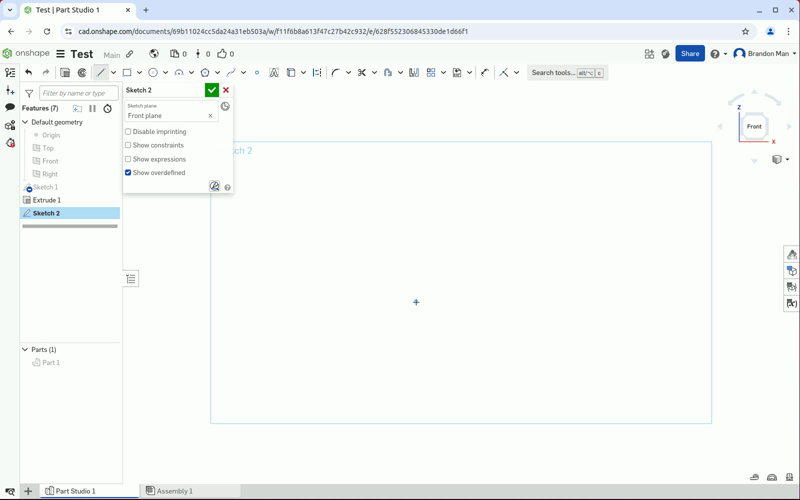
mouse_move(570, 301)
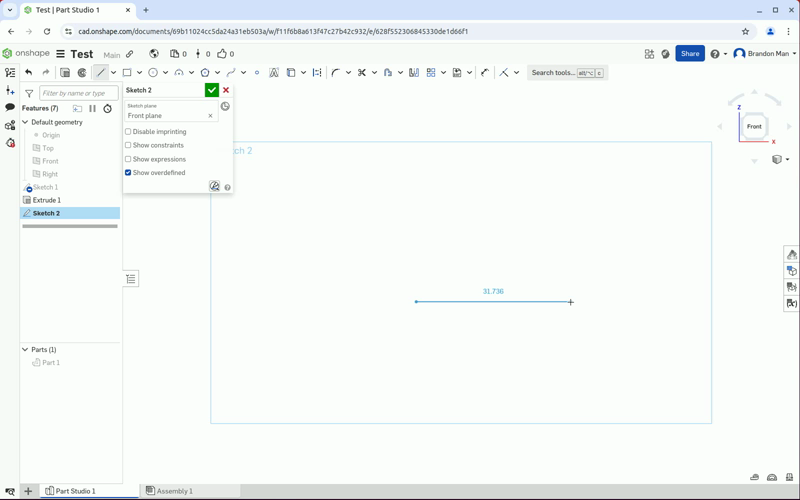
click(570, 301)
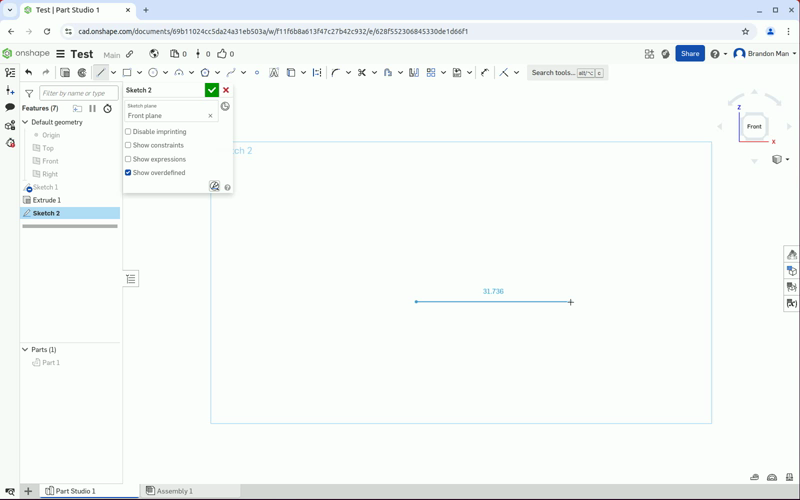
key_up(shift)
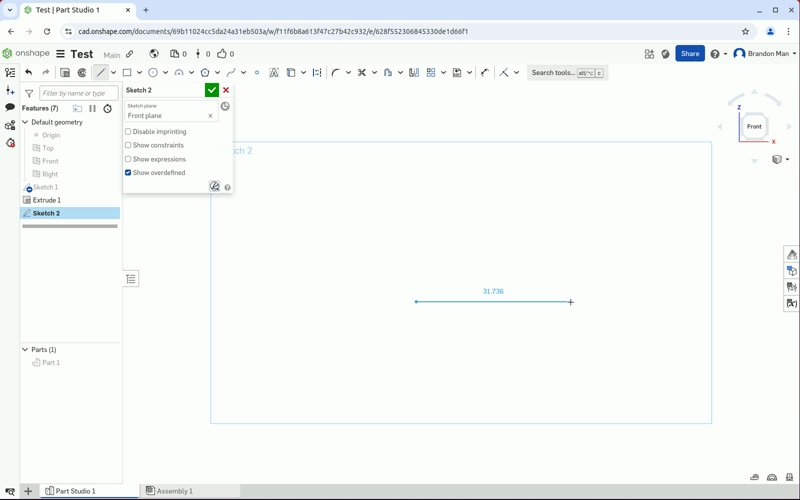
key_down(shift)
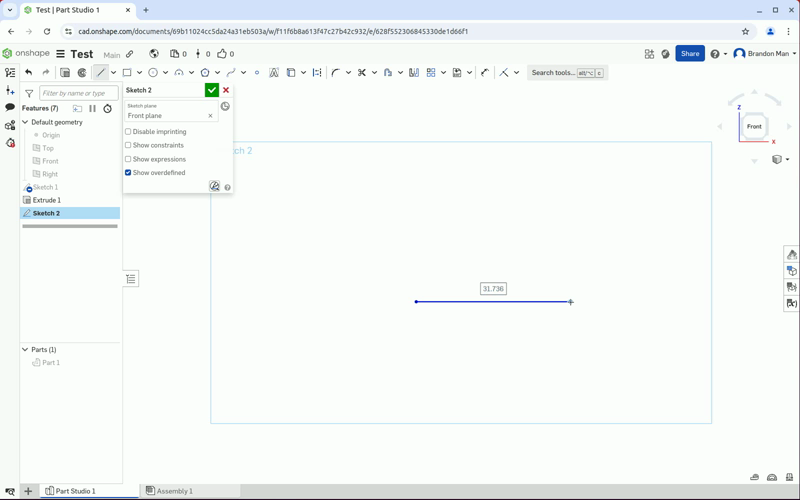
mouse_move(570, 220)
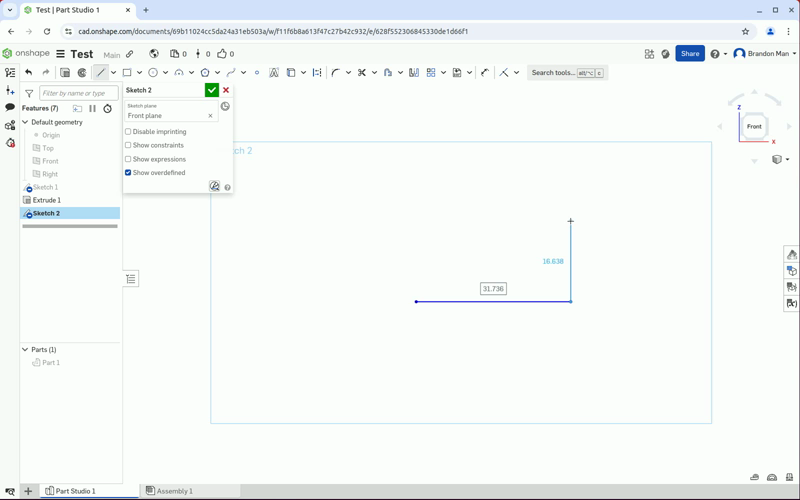
click(570, 220)
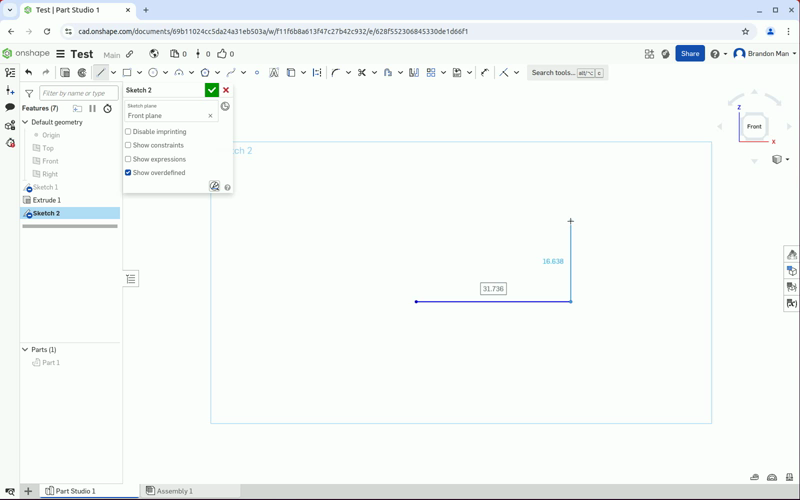
key_up(shift)
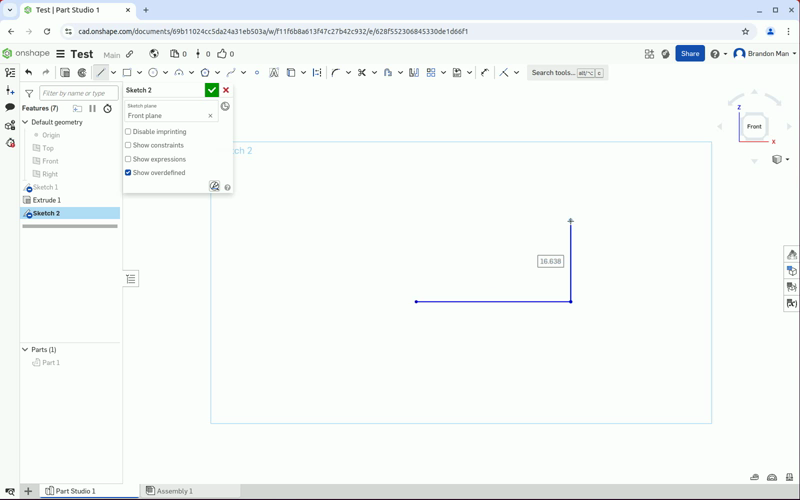
key_down(shift)
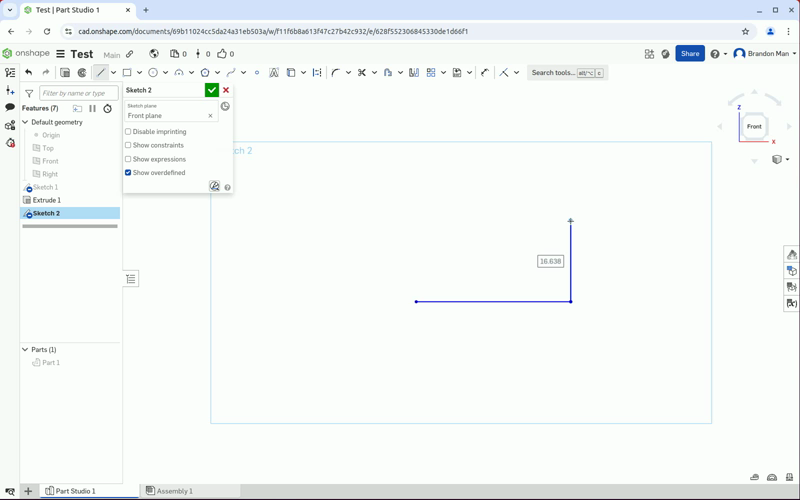
mouse_move(416, 220)
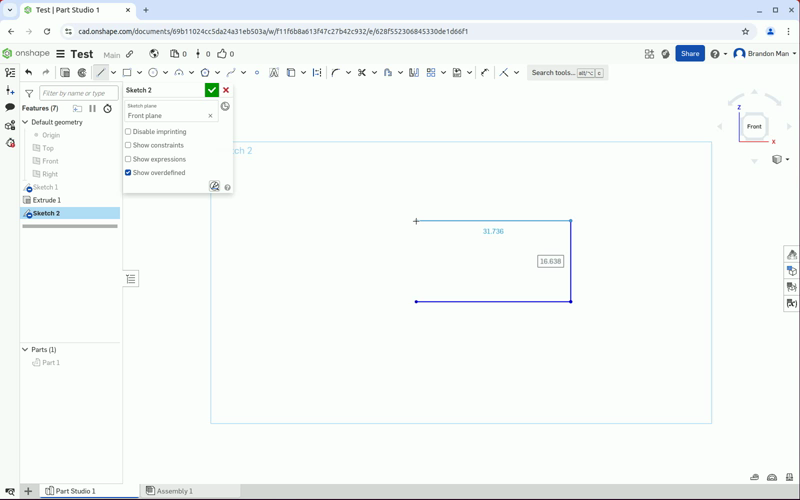
click(416, 220)
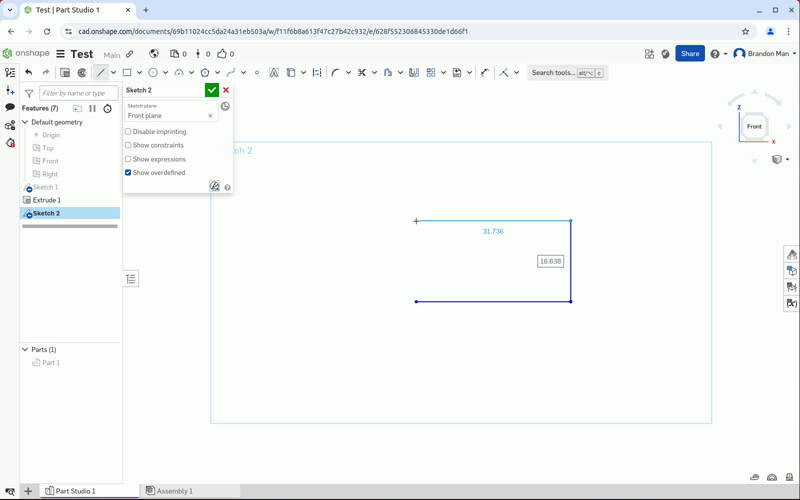
key_up(shift)
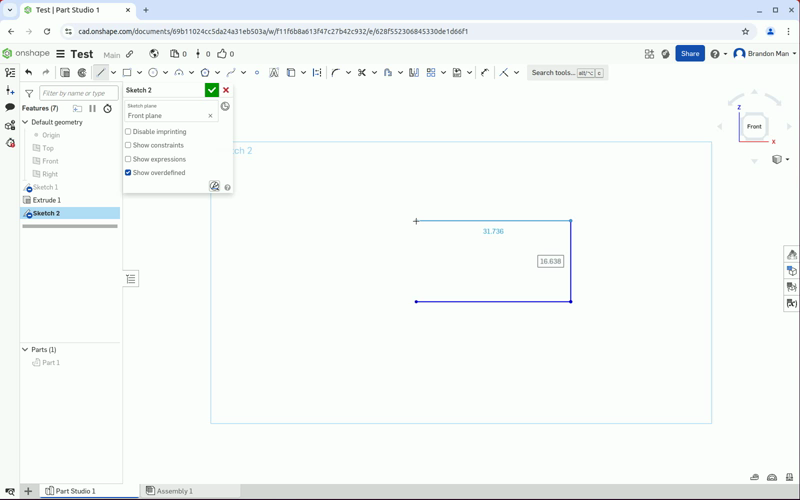
key_down(shift)
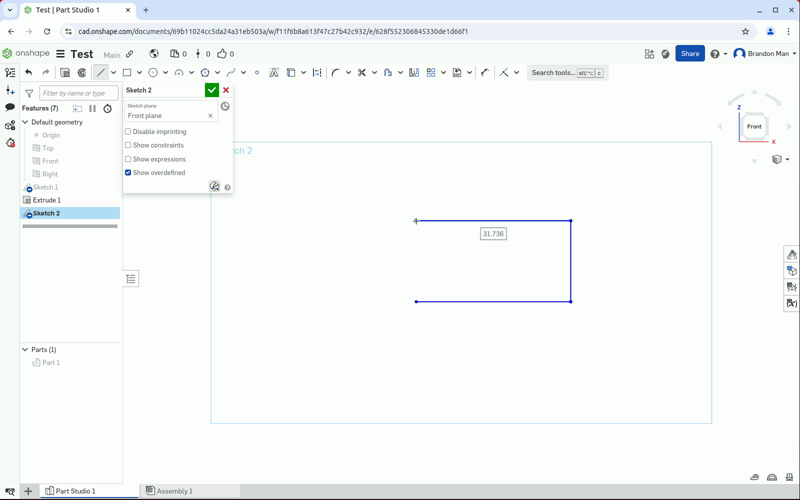
mouse_move(416, 301)
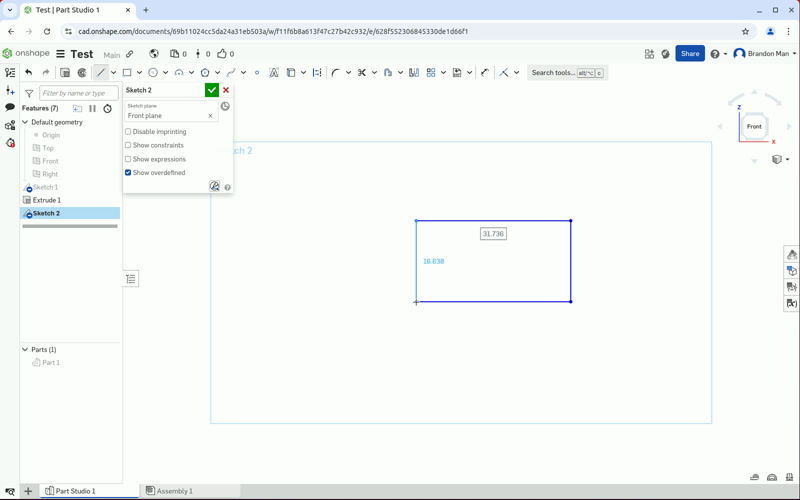
key_up(shift)
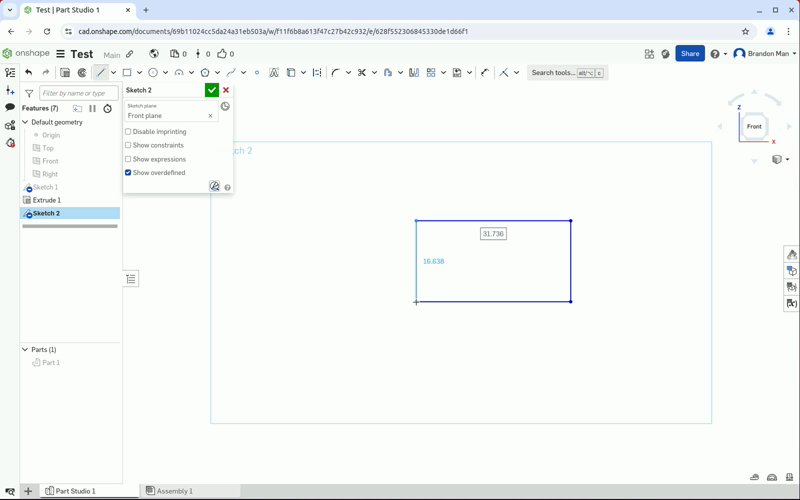
click(416, 301)
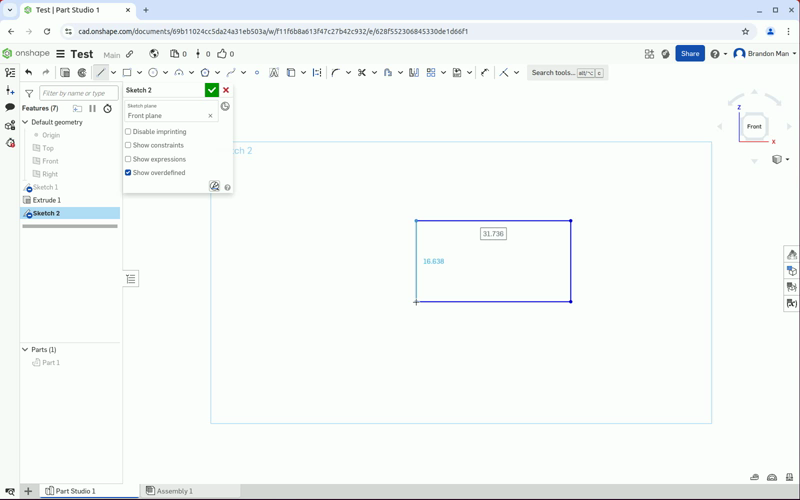
key(esc)
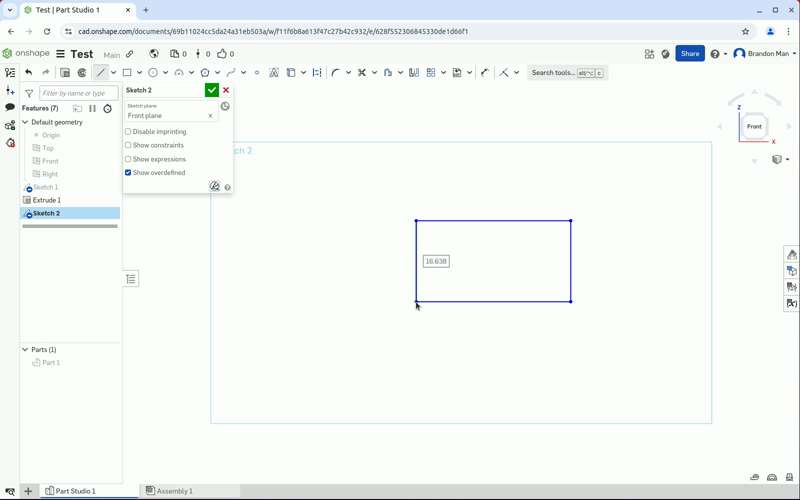
mouse_move(434, 271)
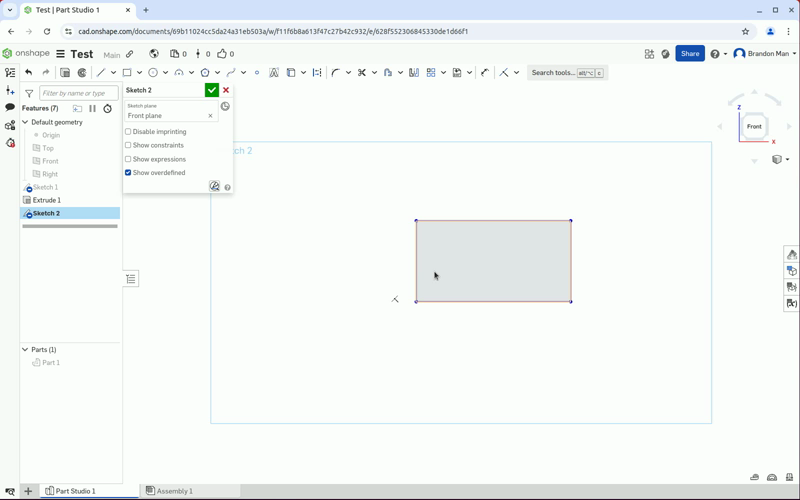
click(434, 271)
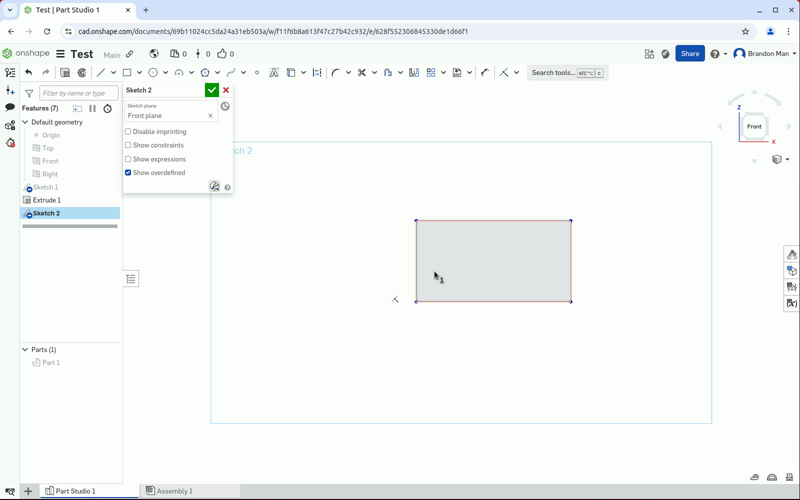
mouse_move(73, 352)
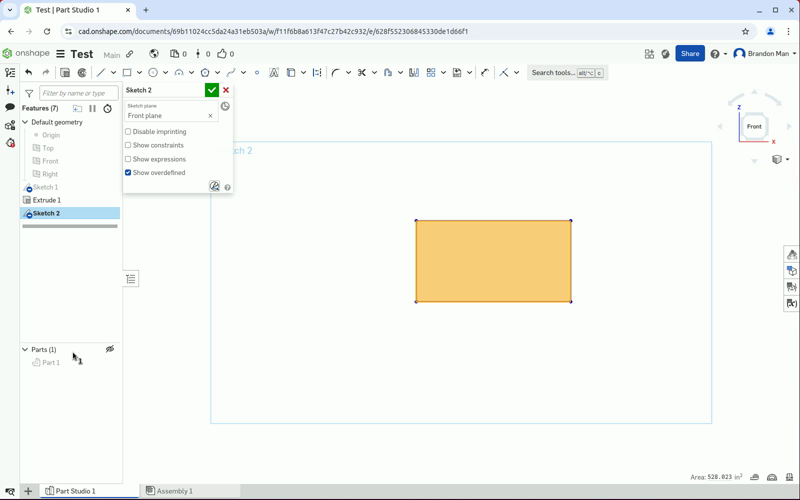
key(shift+y)
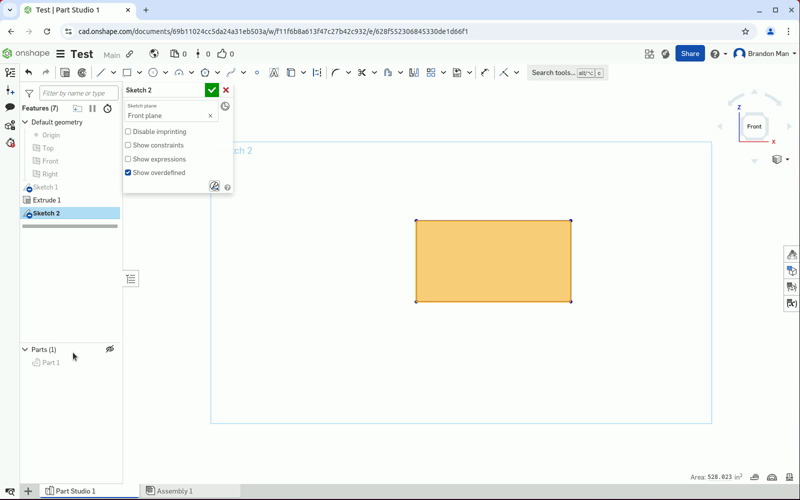
key(shift+e)
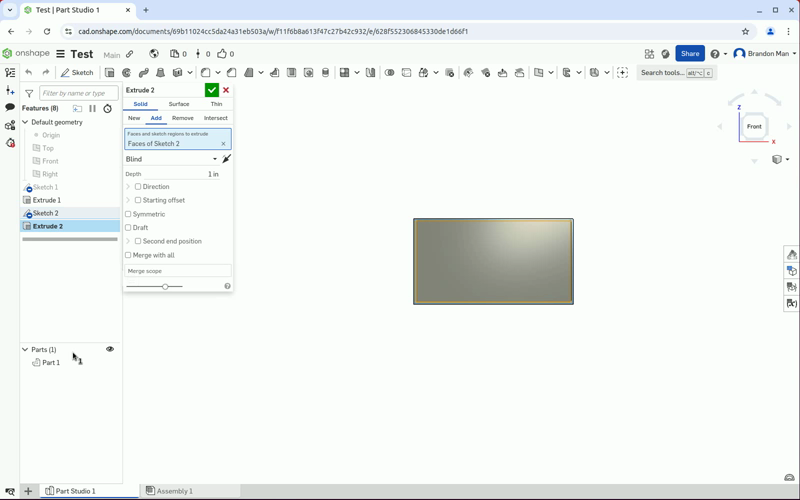
mouse_move(143, 106)
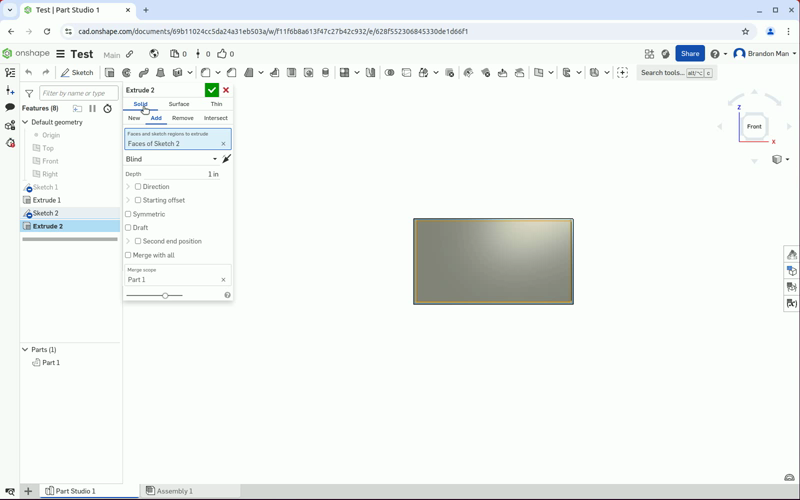
click(143, 106)
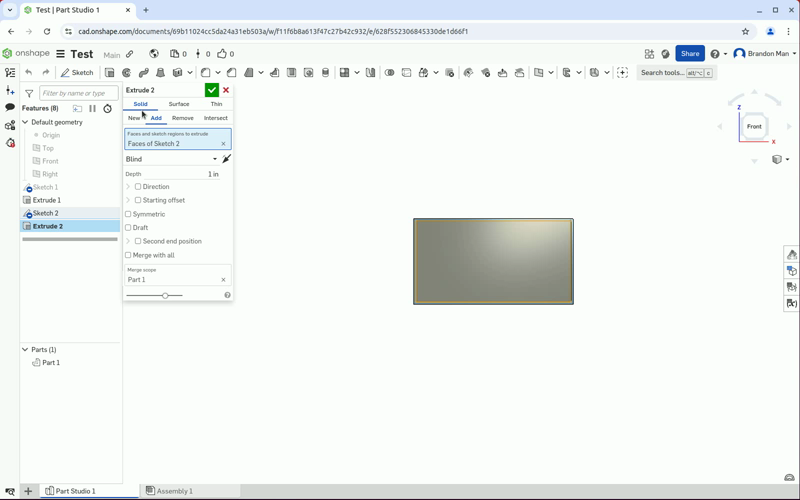
mouse_move(137, 120)
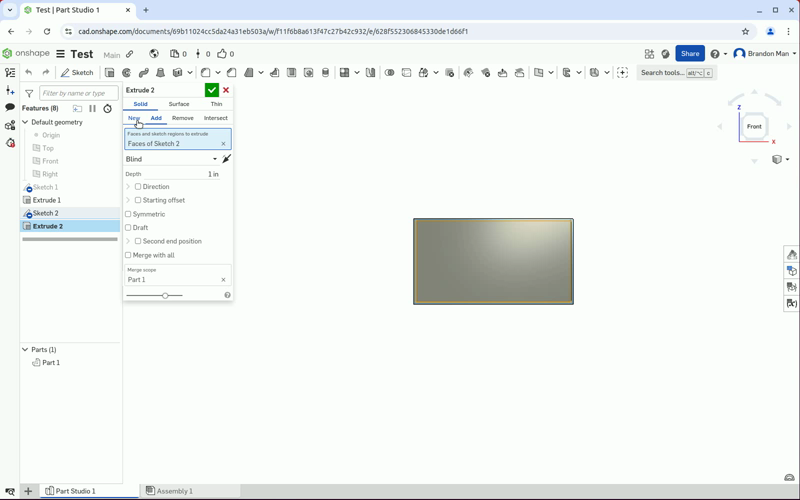
click(137, 120)
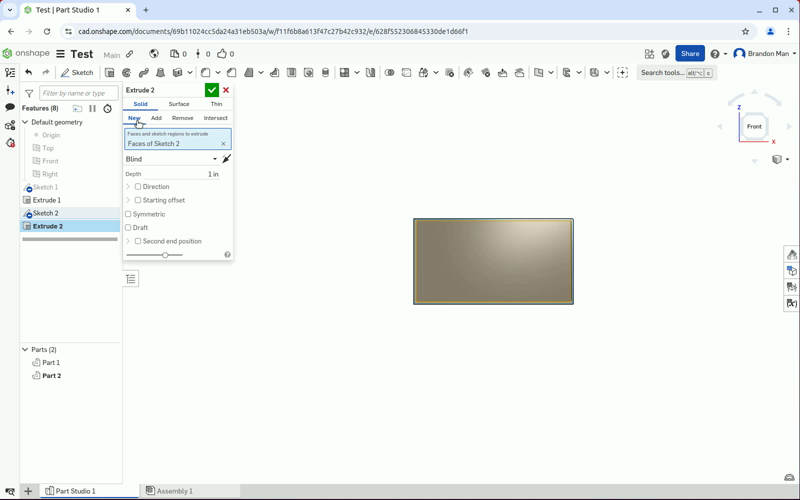
key(tab, 4)
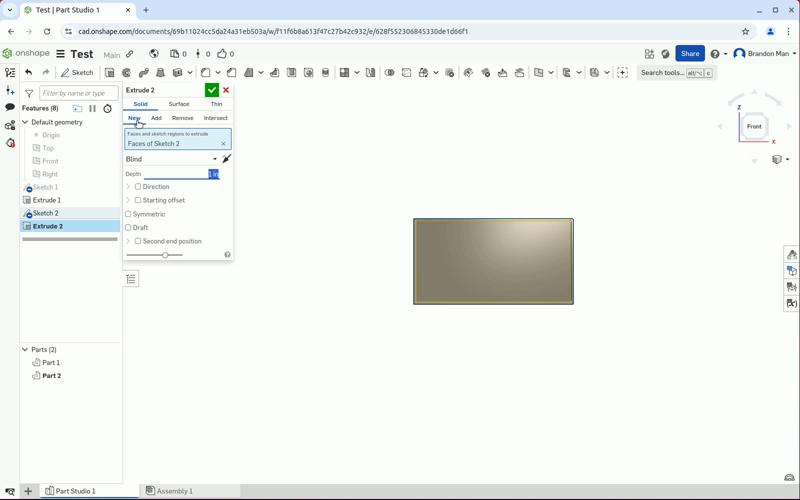
text(0.481)
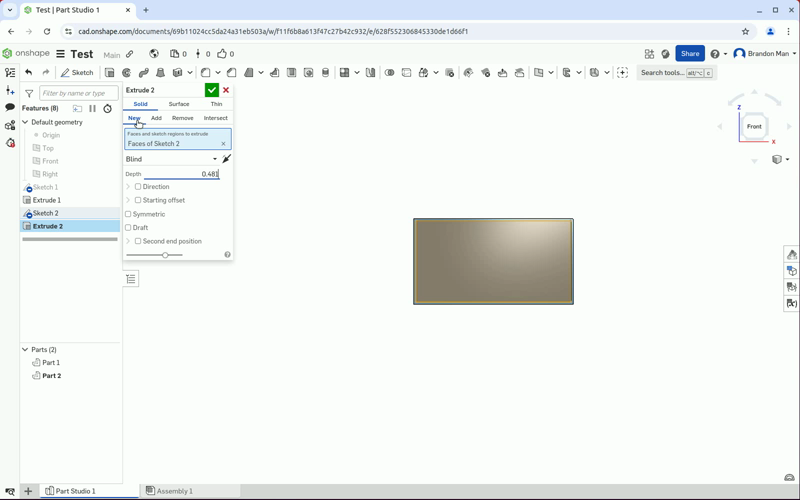
key(enter)
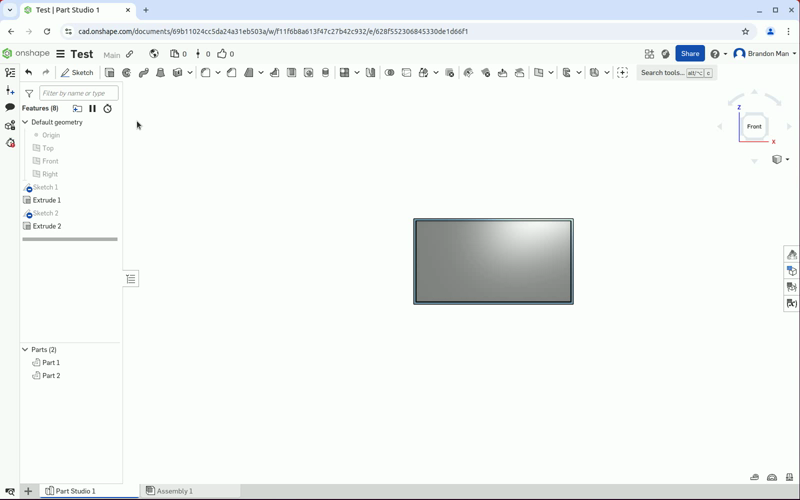
key(shift+h)
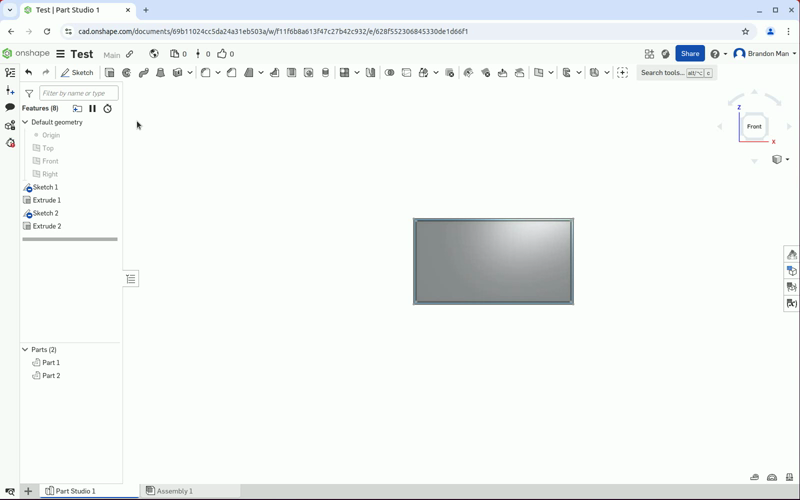
key(shift+h)
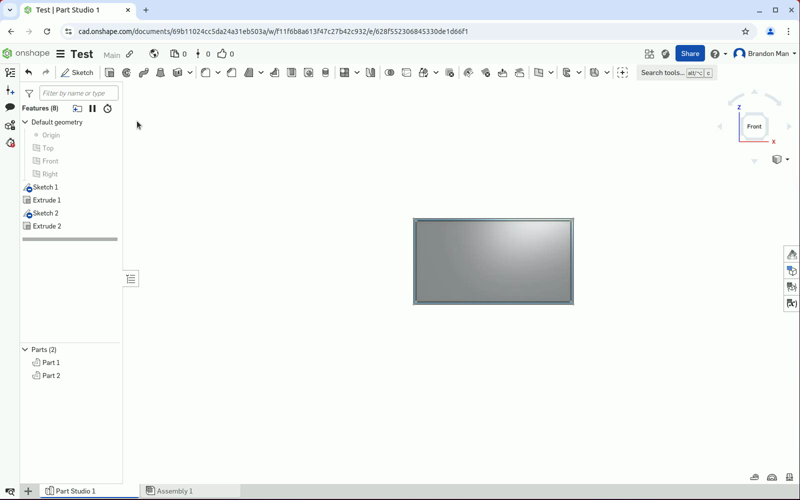
key(shift+7)
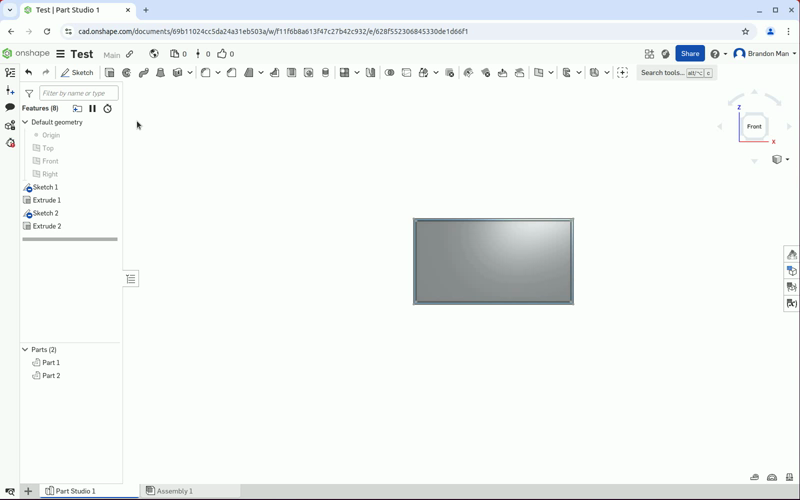
key(left, 2)
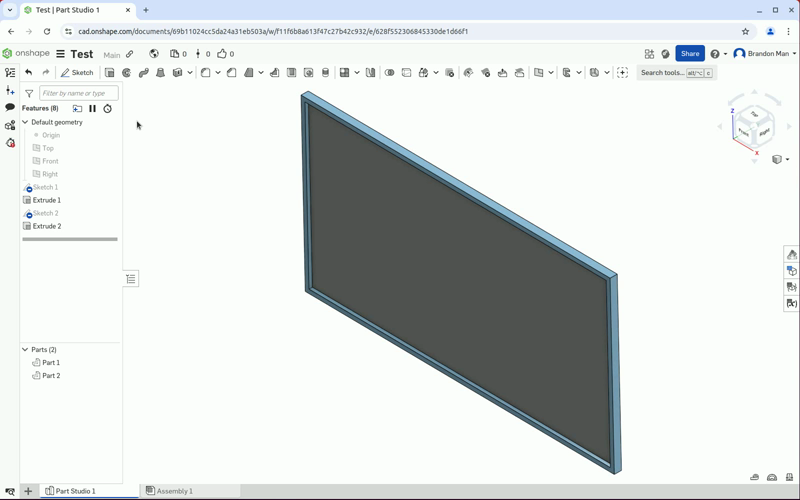
key(down, 2)
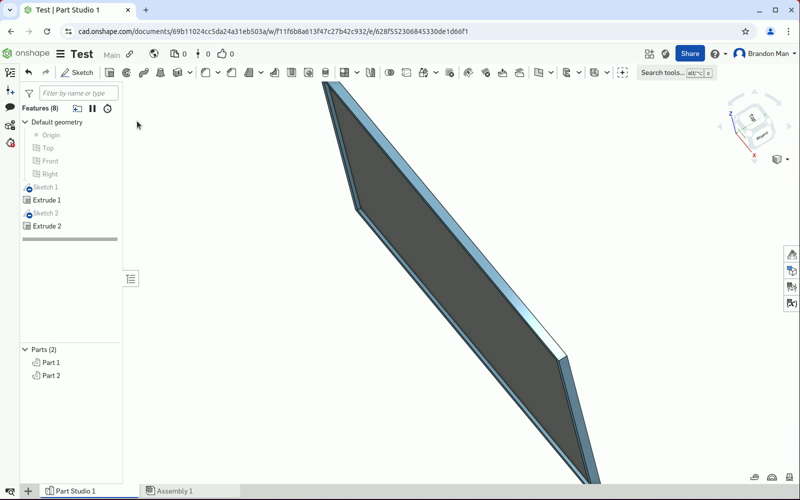
key(up, 2)
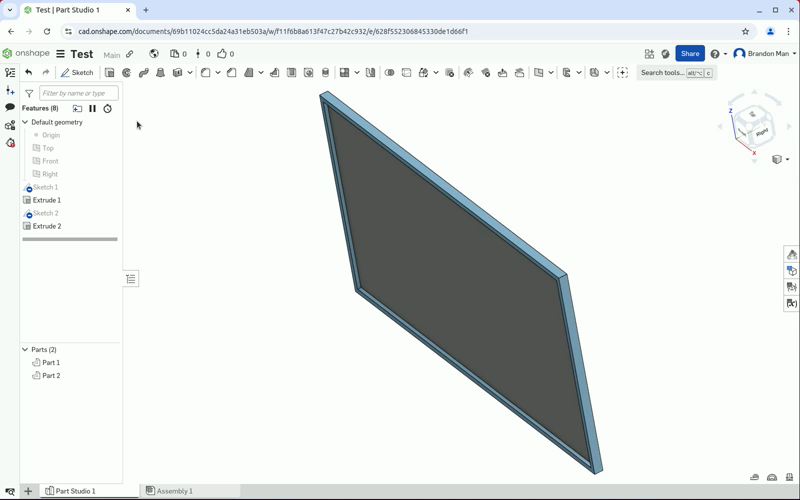
key(right, 2)
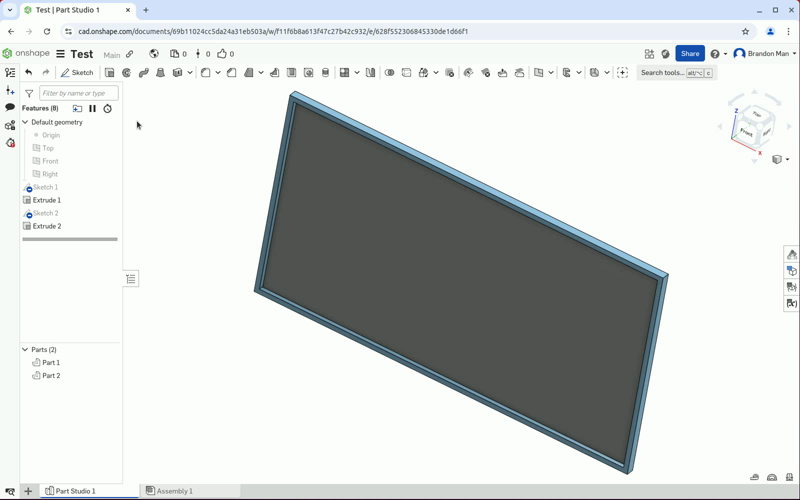
mouse_move(73, 189)
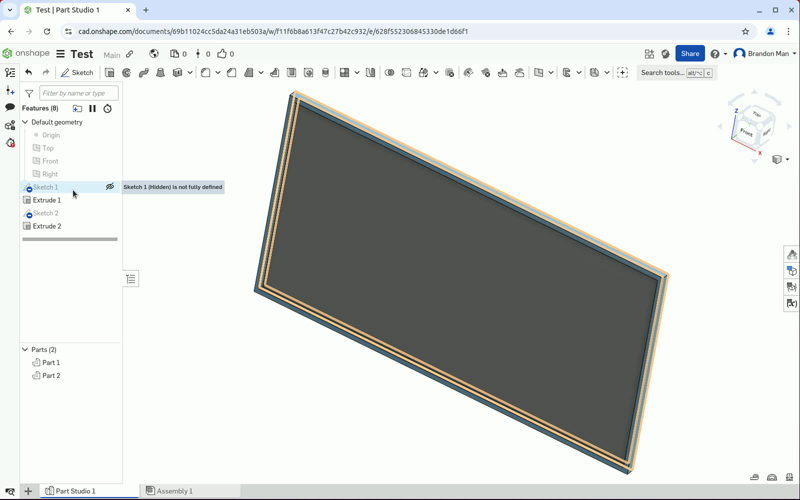
click(73, 189)